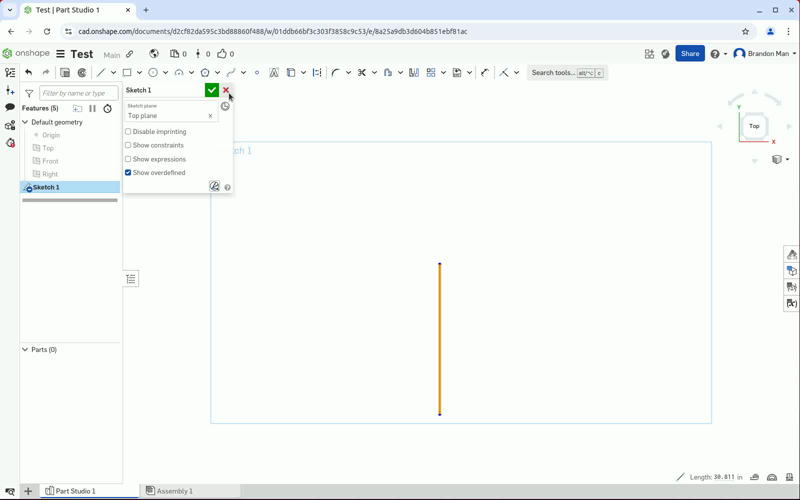
key(shift+h)
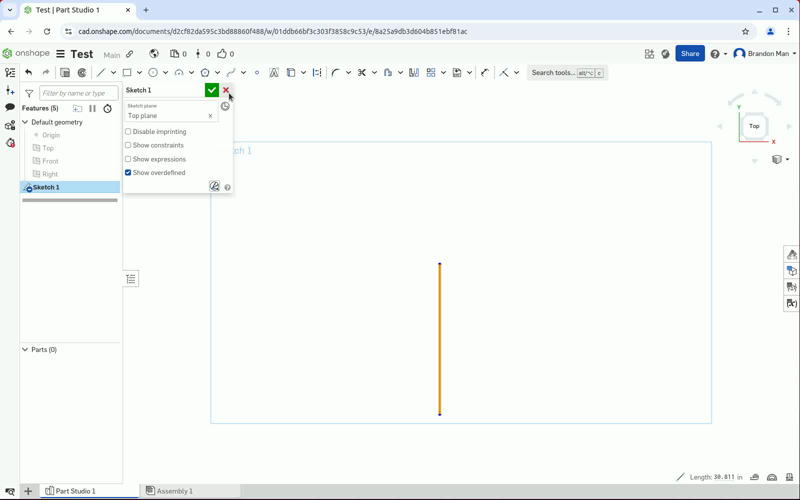
key(shift+s)
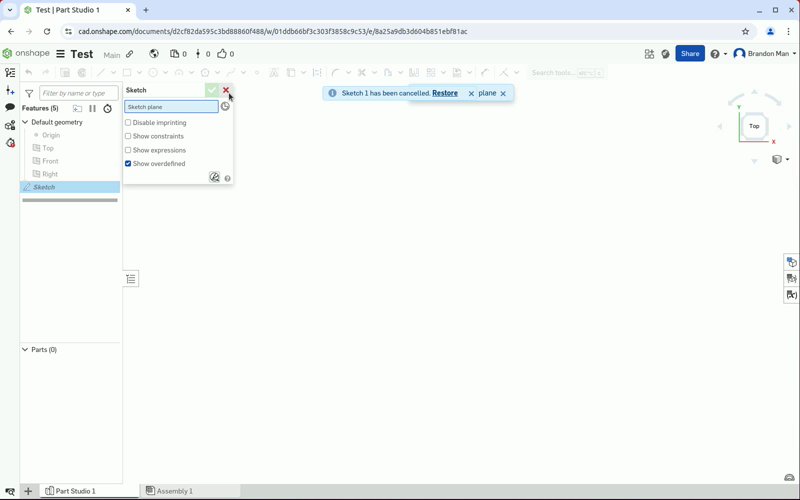
mouse_move(73, 150)
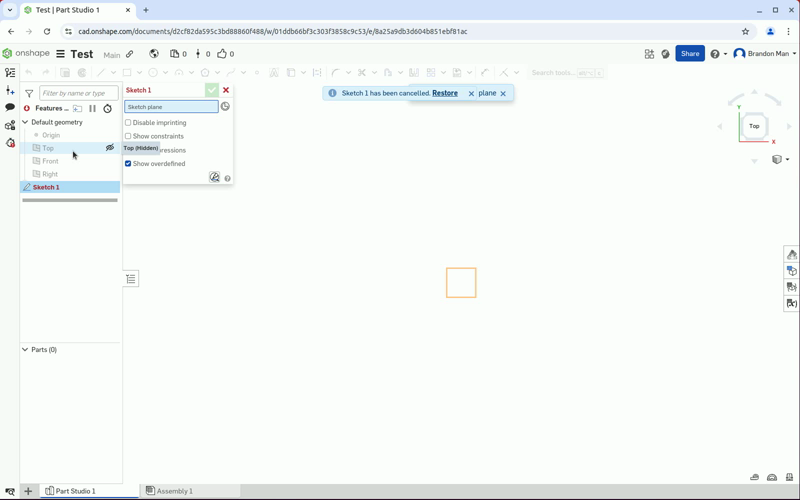
click(73, 150)
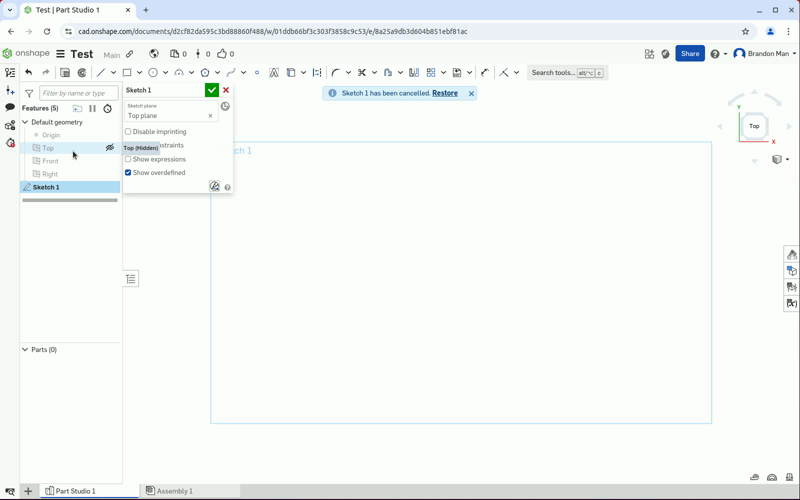
mouse_move(73, 352)
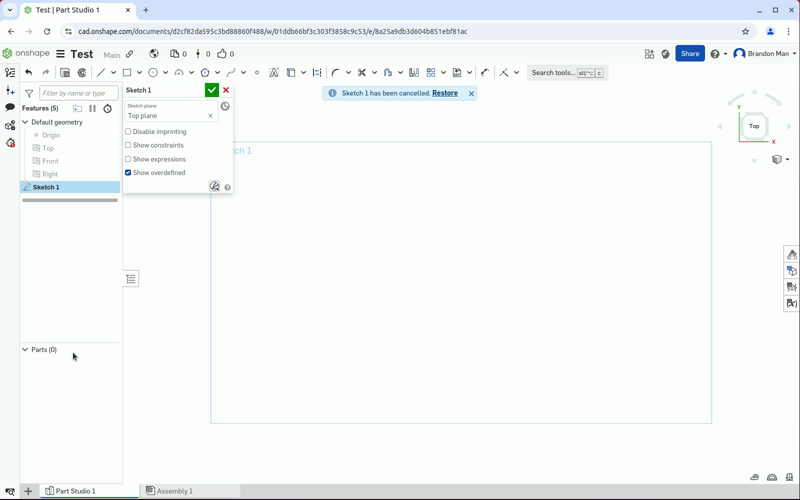
key(y)
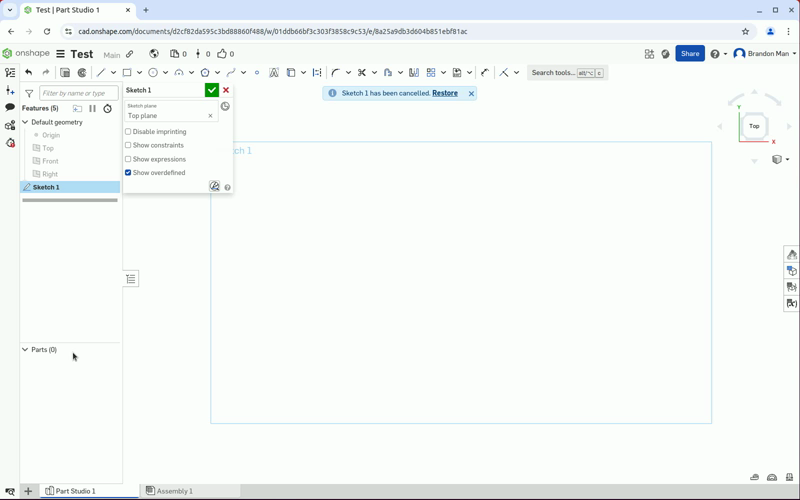
key(c)
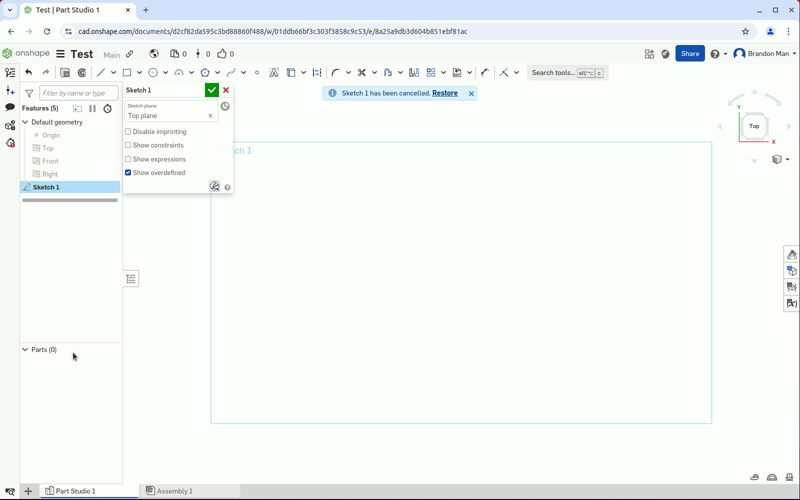
key_down(shift)
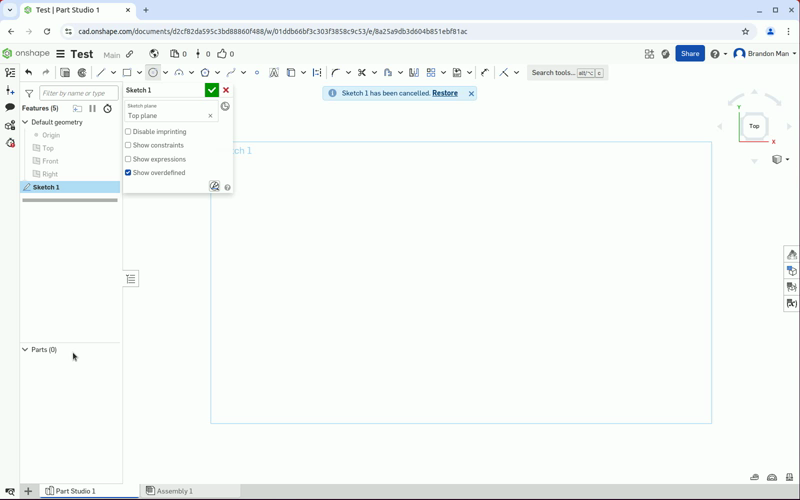
mouse_move(461, 282)
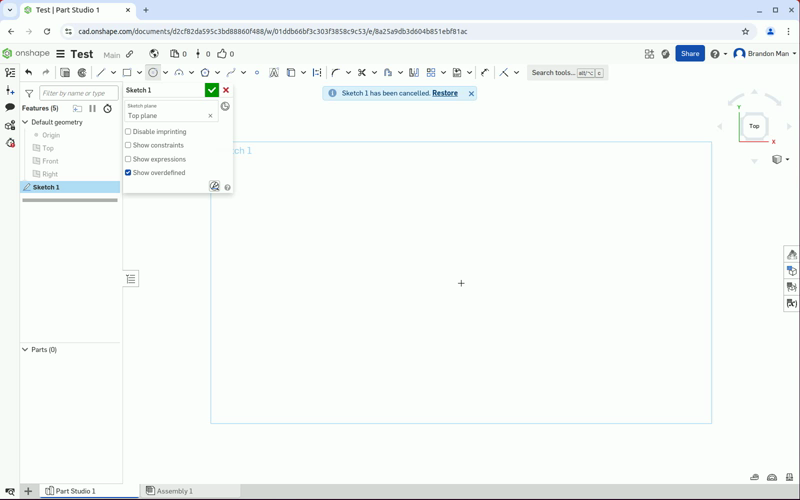
click(461, 282)
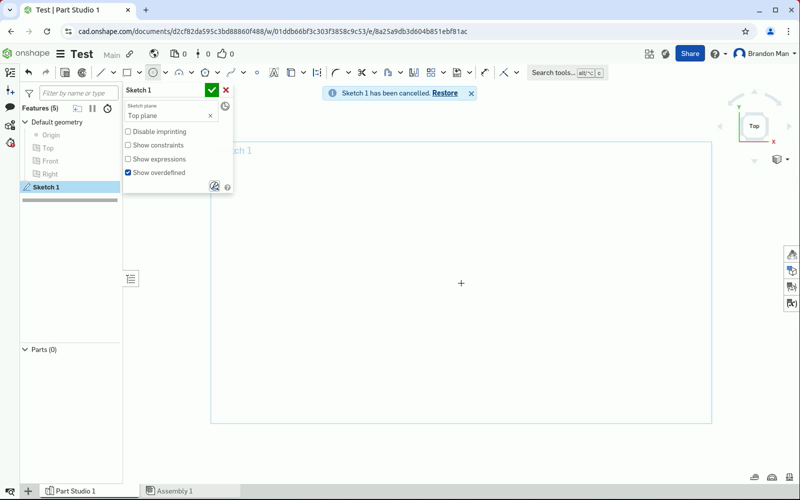
key_up(shift)
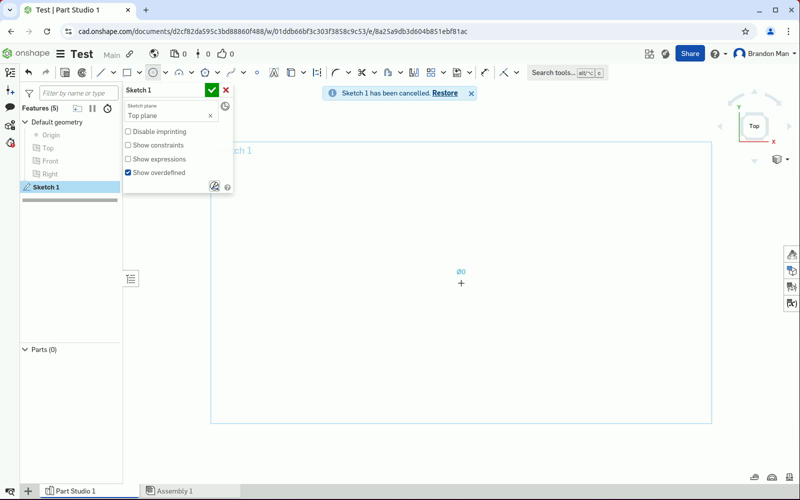
mouse_move(574, 282)
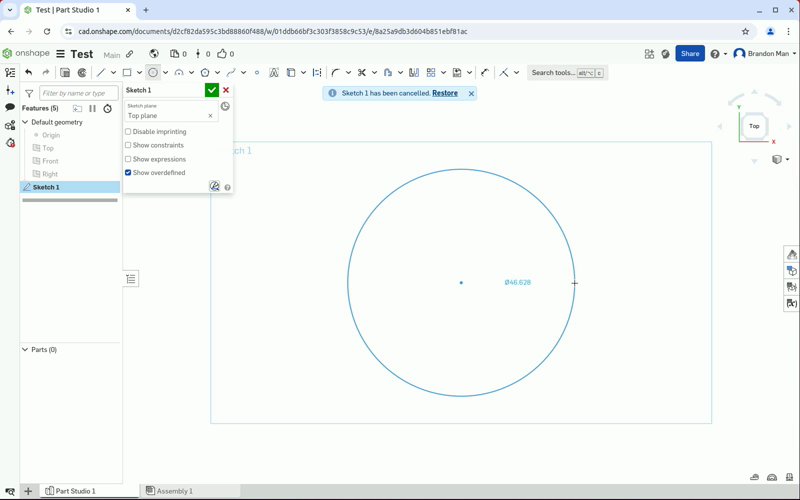
click(574, 282)
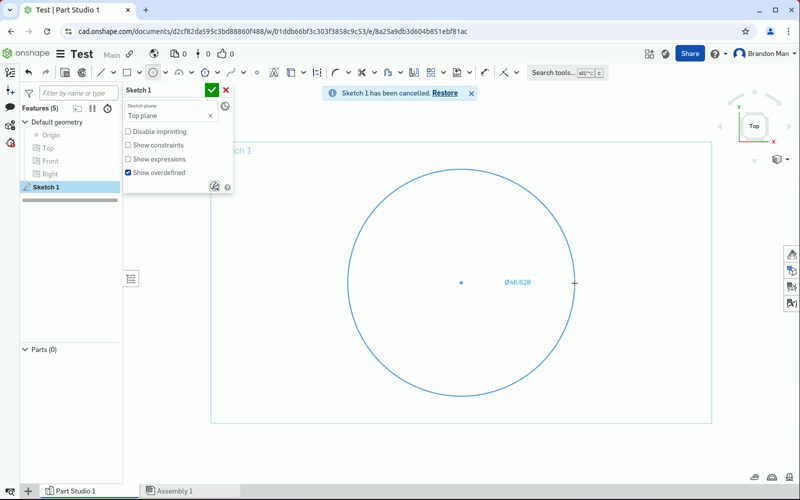
key(esc)
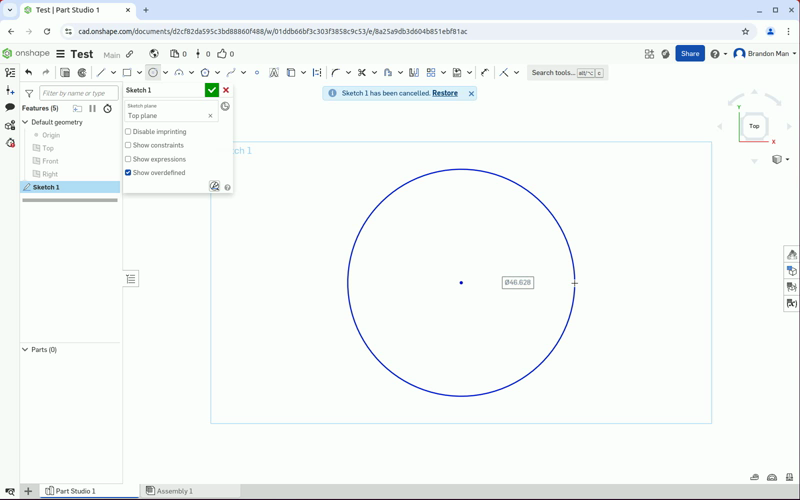
key(c)
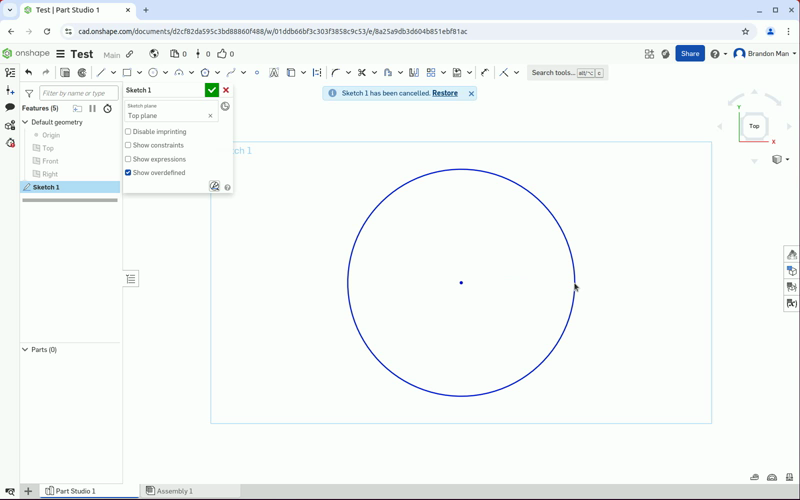
key_down(shift)
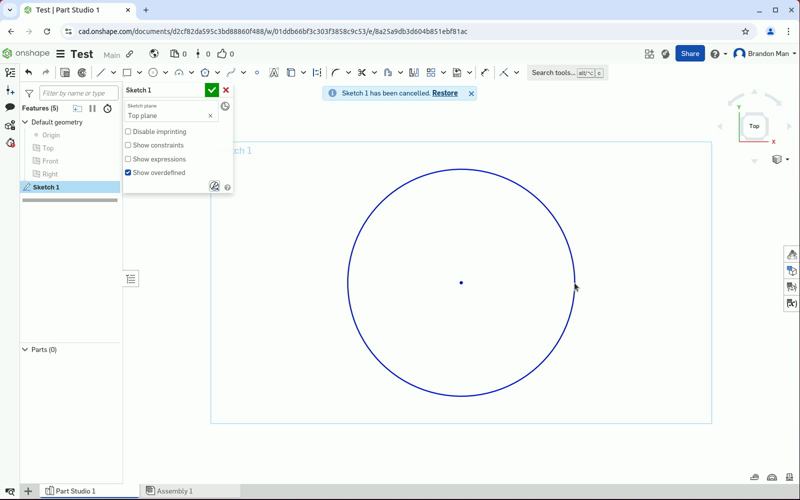
mouse_move(461, 282)
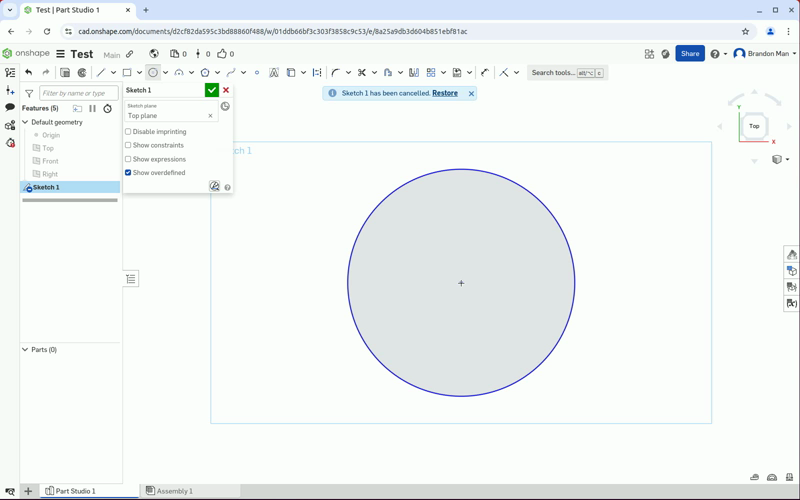
click(461, 282)
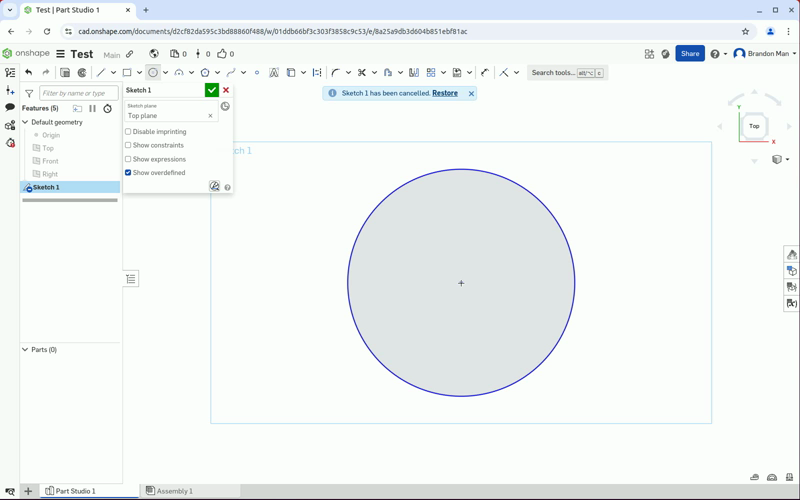
key_up(shift)
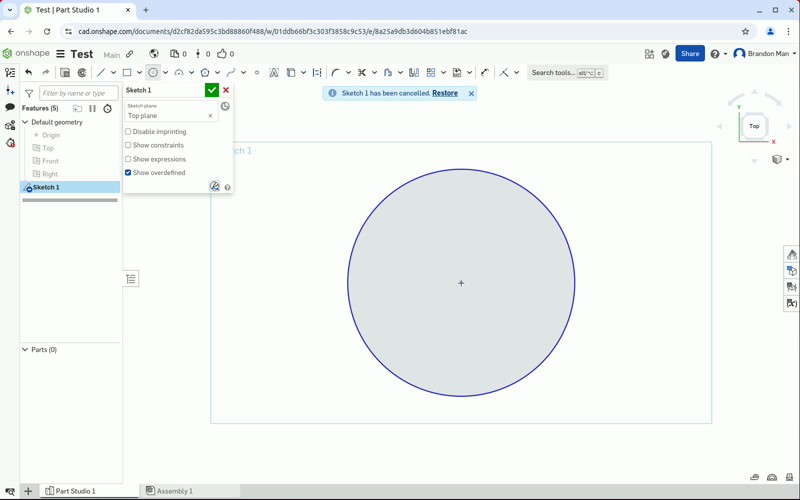
mouse_move(529, 282)
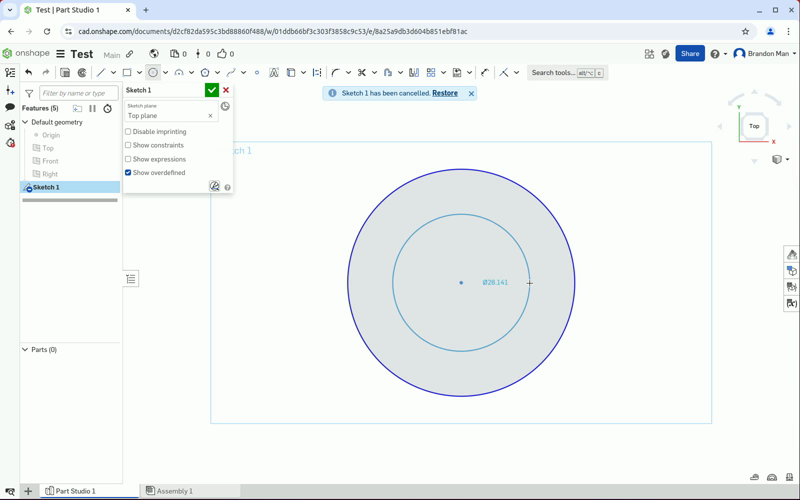
click(529, 282)
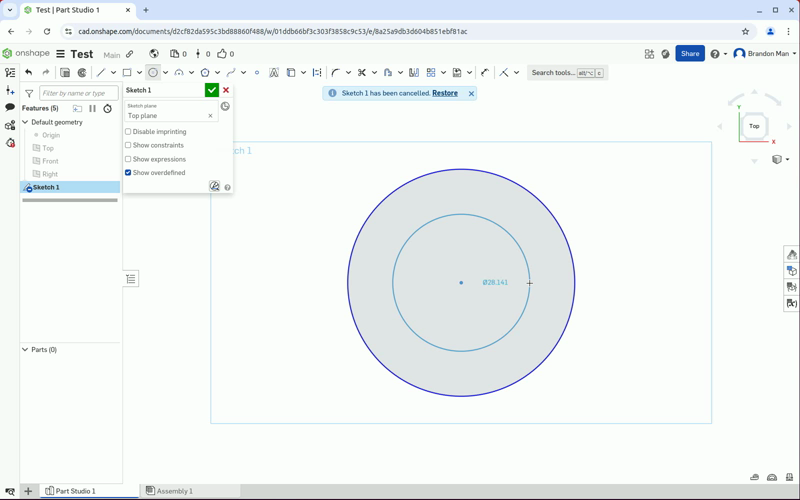
key(esc)
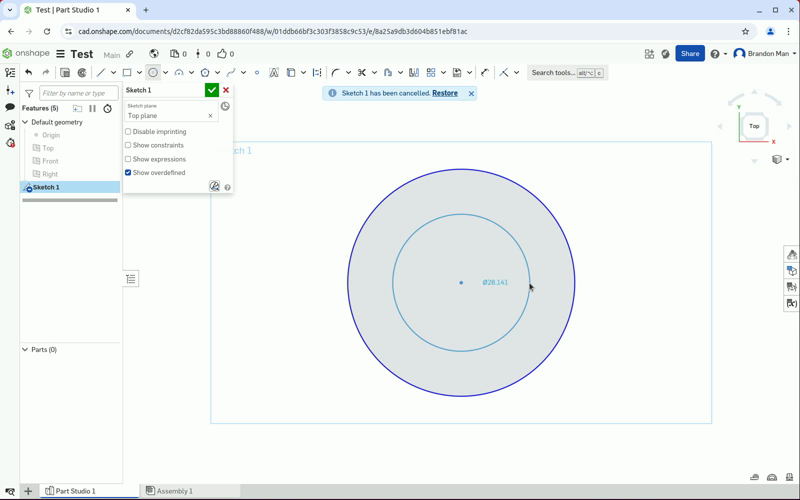
mouse_move(384, 320)
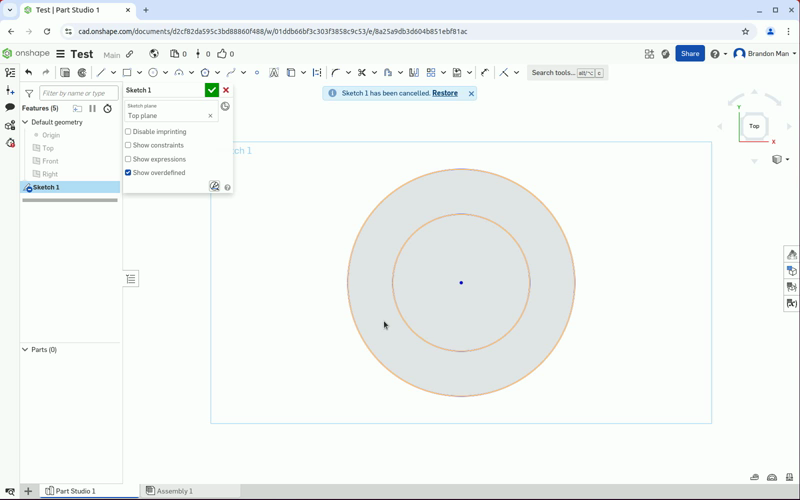
click(384, 320)
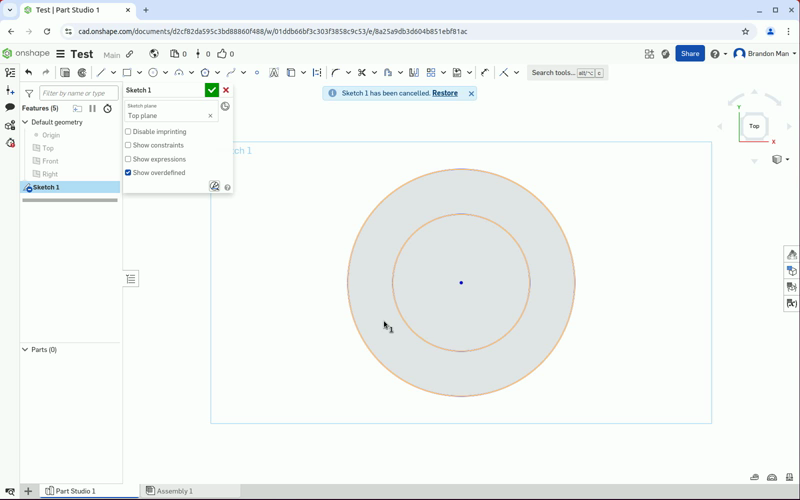
mouse_move(73, 352)
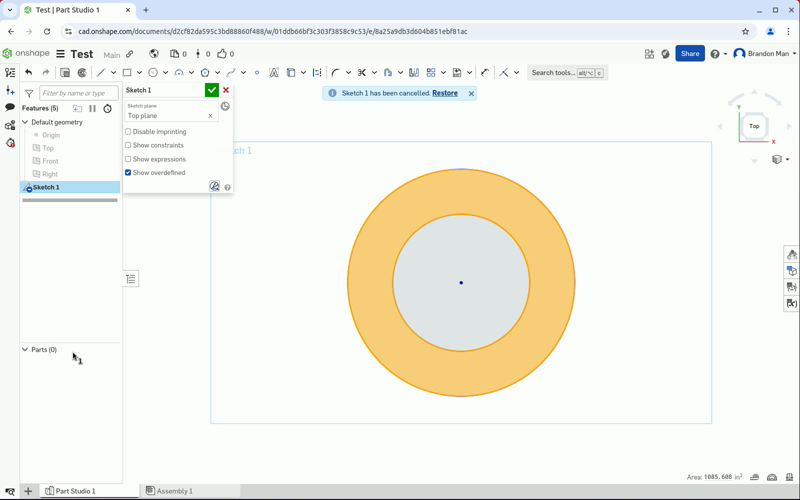
key(shift+y)
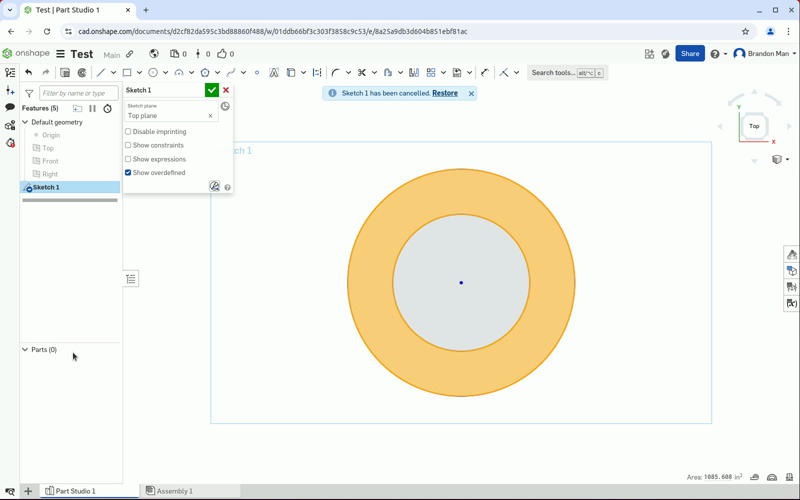
key(shift+e)
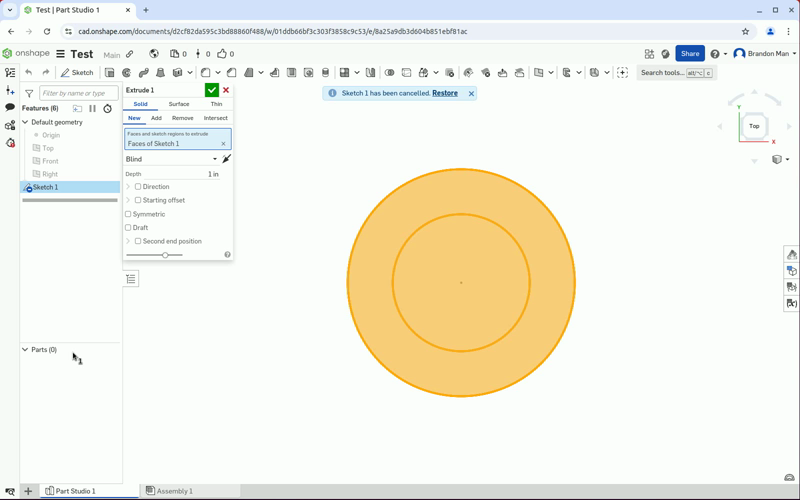
mouse_move(143, 106)
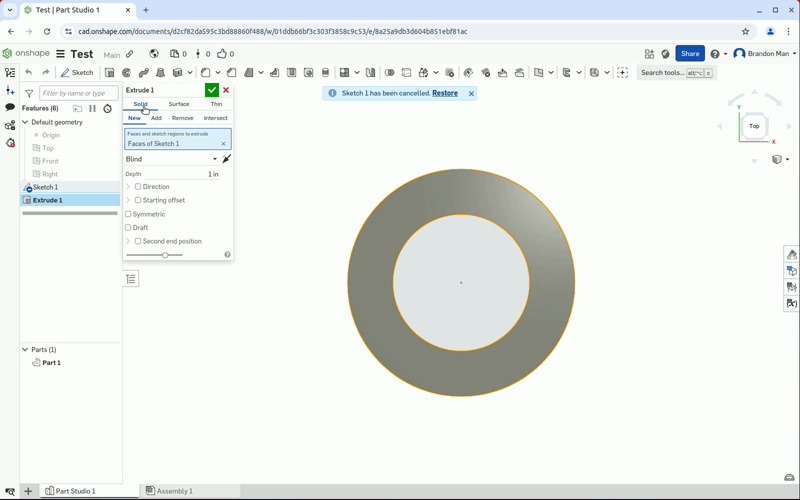
click(143, 106)
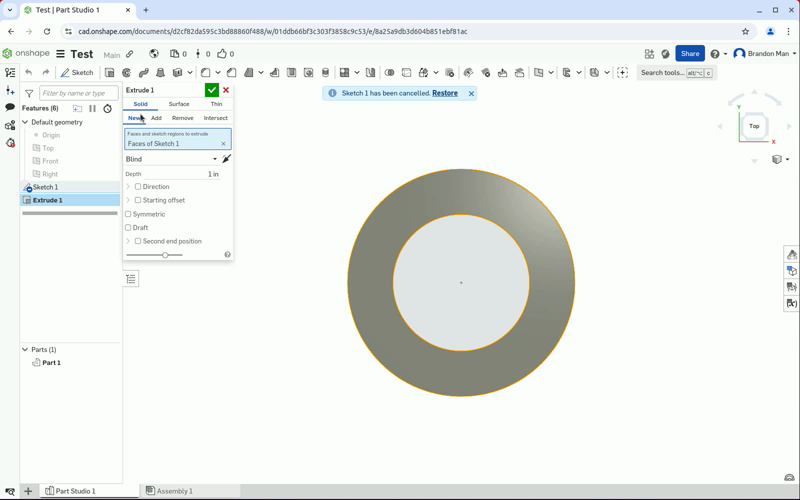
mouse_move(137, 120)
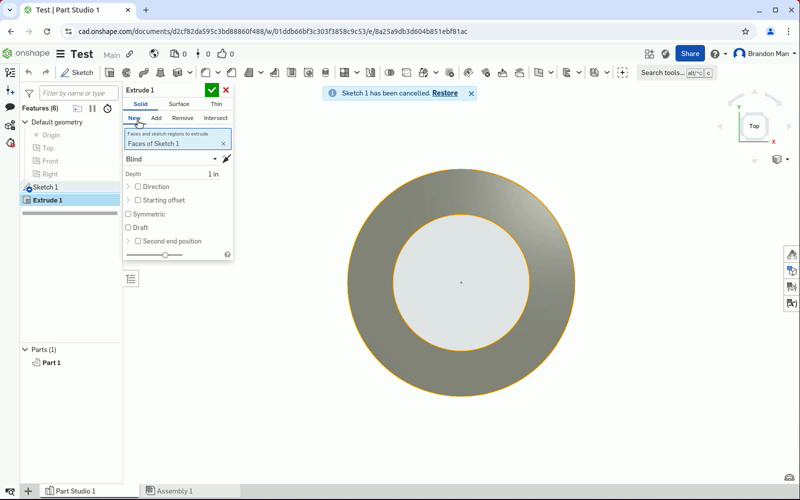
click(137, 120)
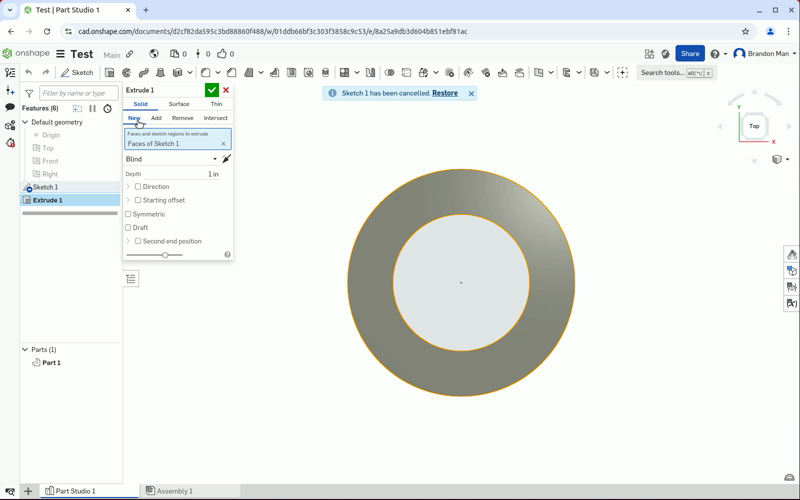
key(tab, 4)
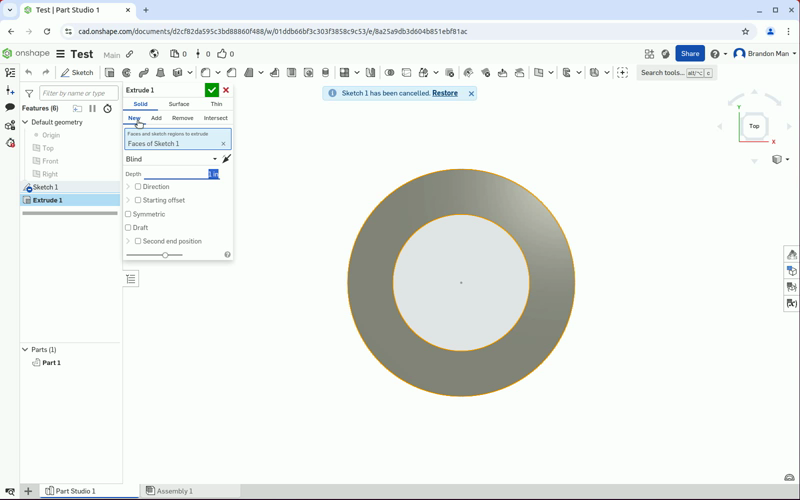
text(1.685)
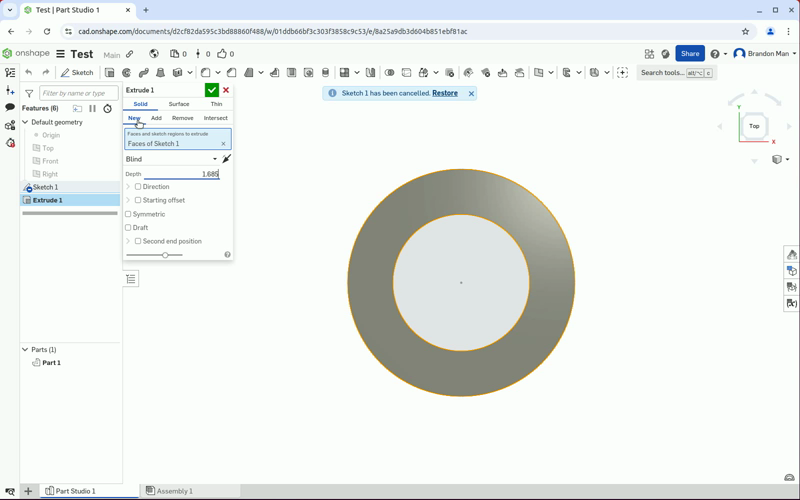
key(enter)
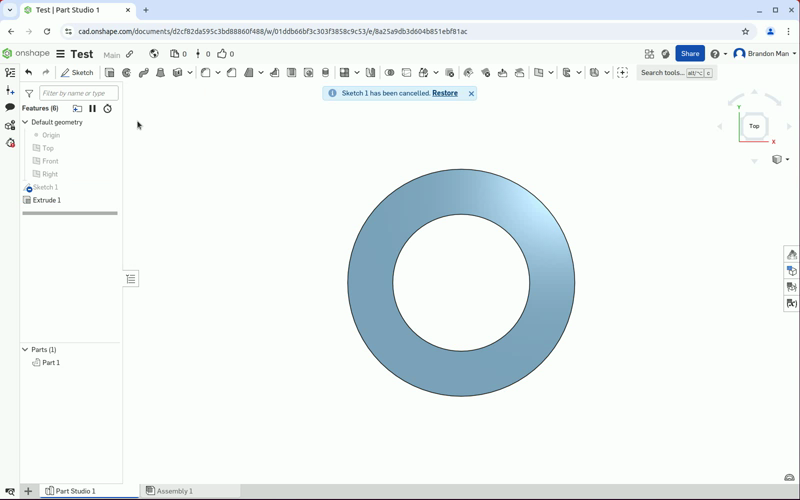
key(shift+h)
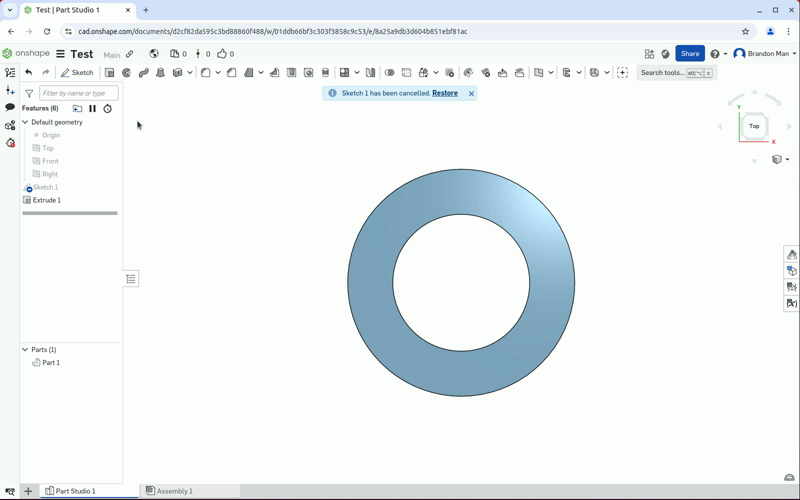
key(shift+h)
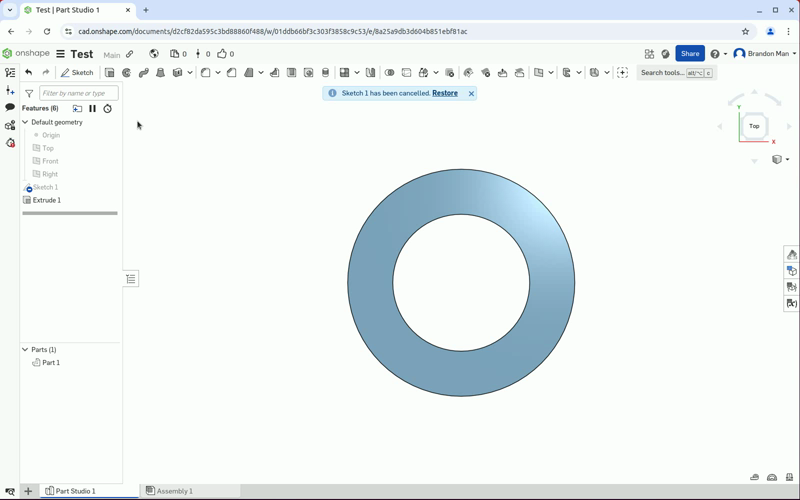
mouse_move(73, 189)
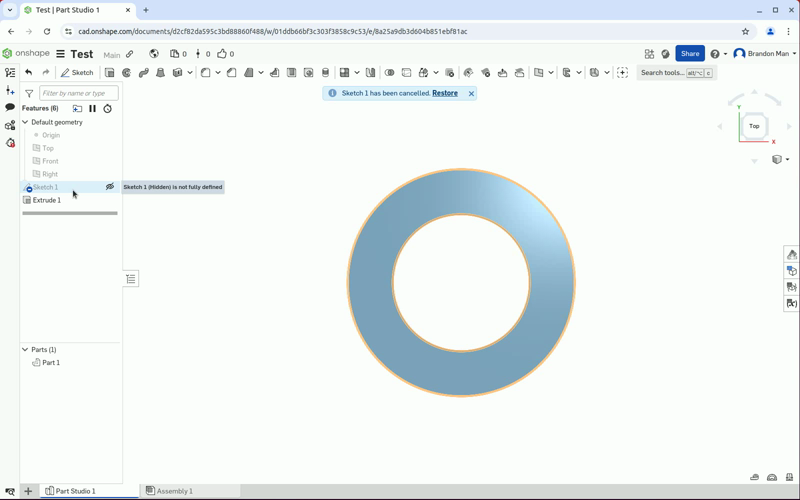
click(73, 189)
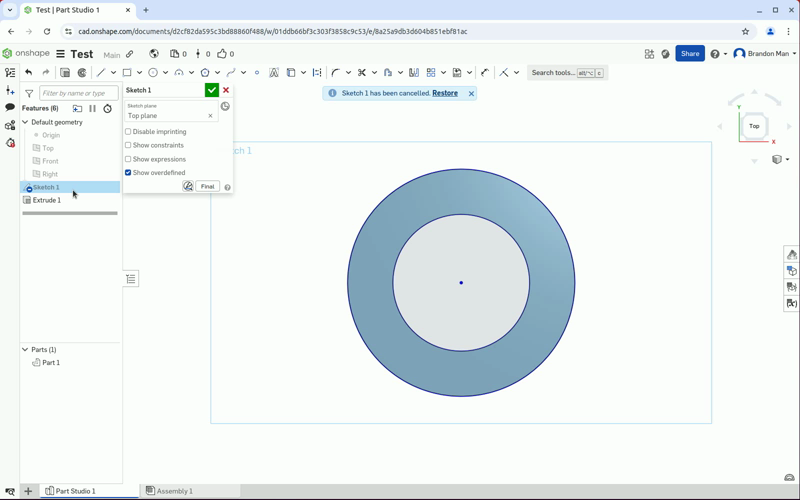
mouse_move(229, 92)
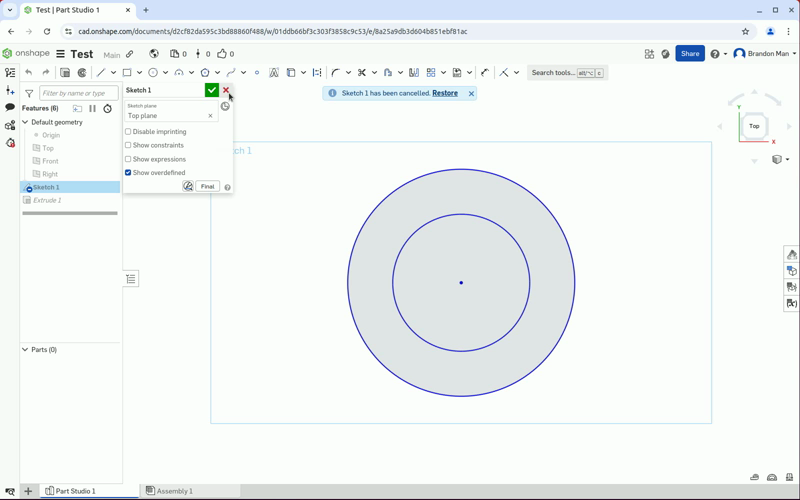
click(229, 92)
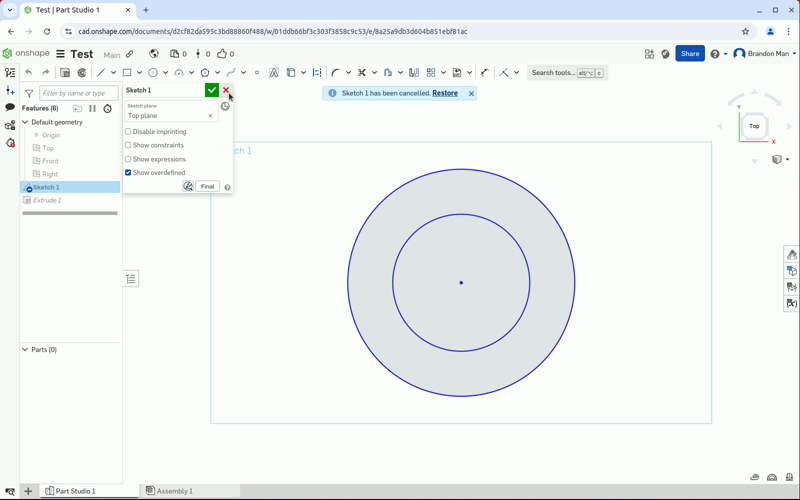
key(shift+s)
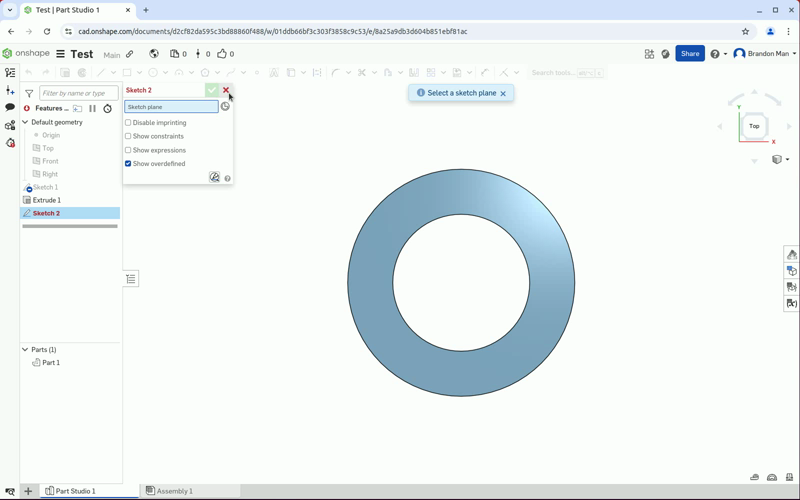
mouse_move(73, 150)
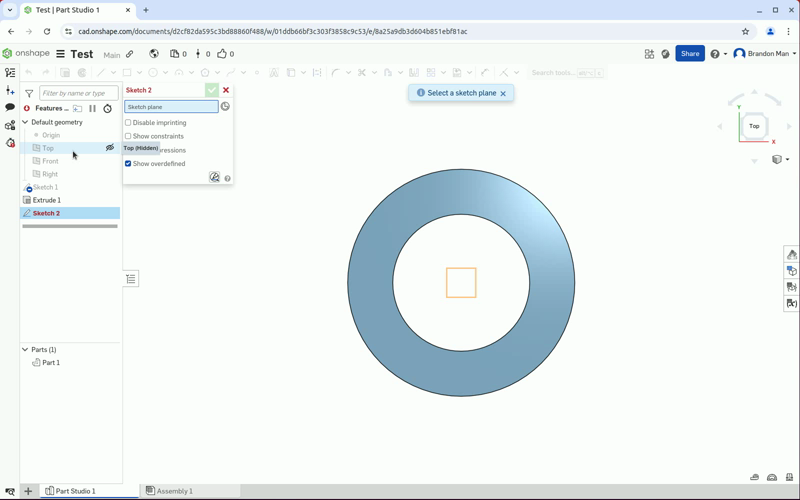
click(73, 150)
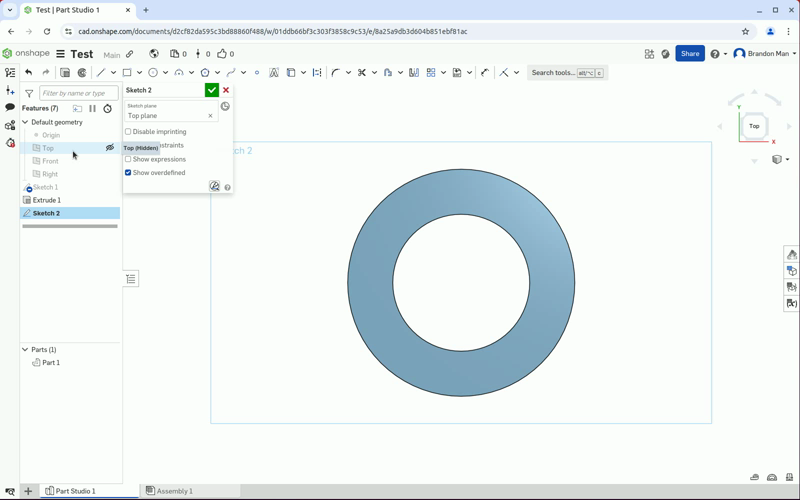
mouse_move(73, 352)
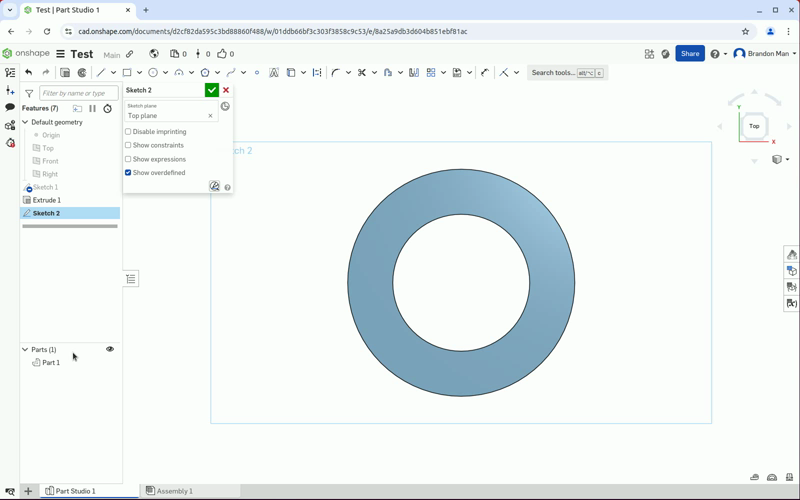
key(y)
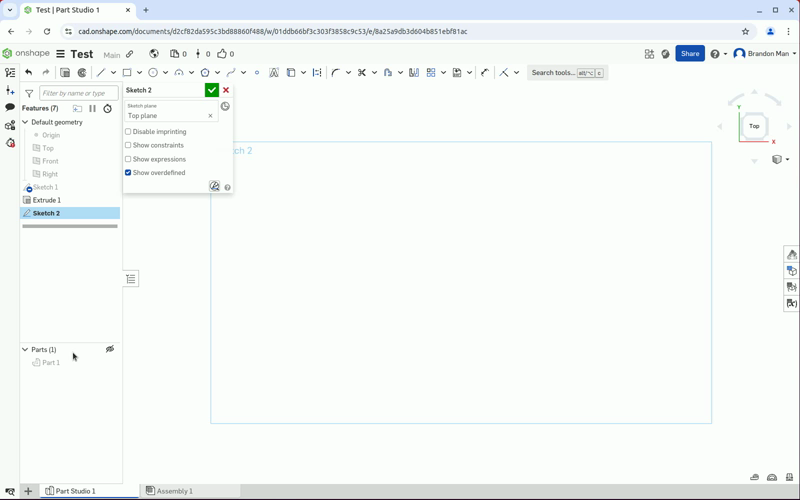
key(c)
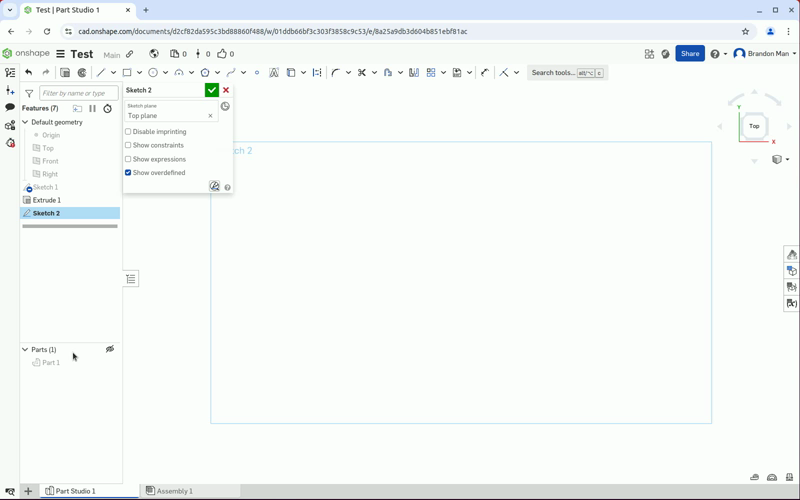
key_down(shift)
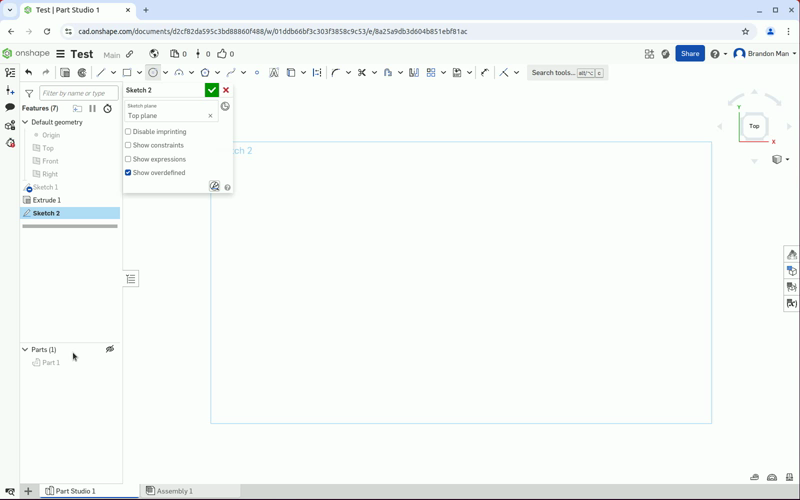
mouse_move(461, 282)
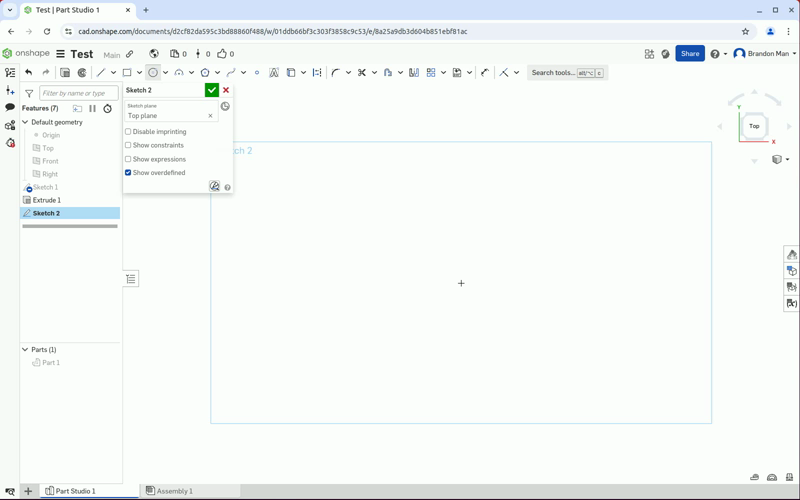
click(461, 282)
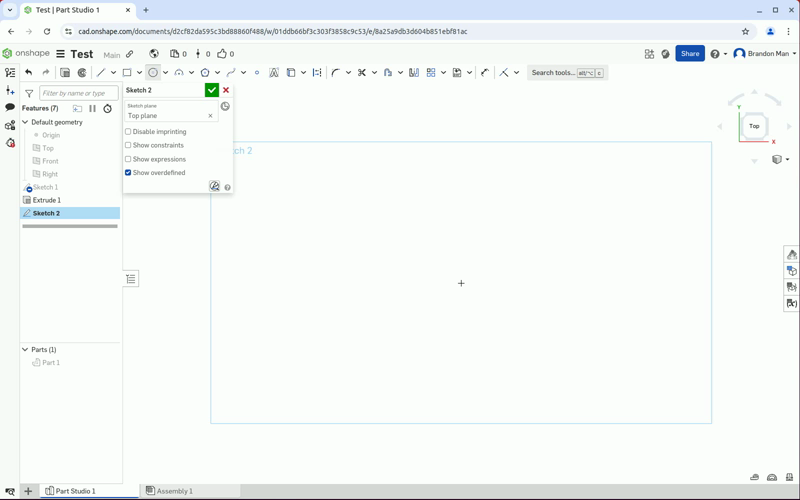
key_up(shift)
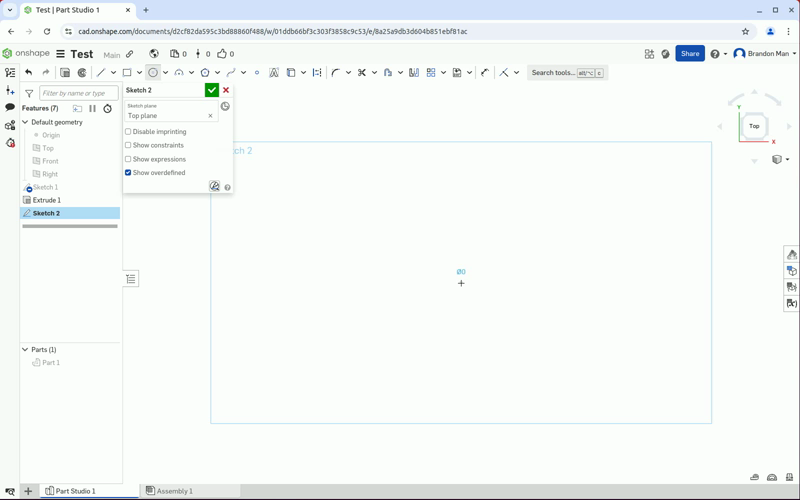
mouse_move(522, 282)
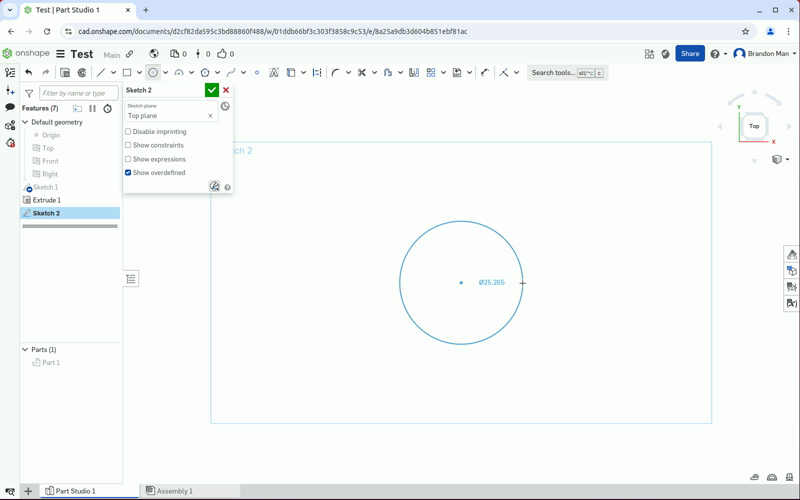
click(522, 282)
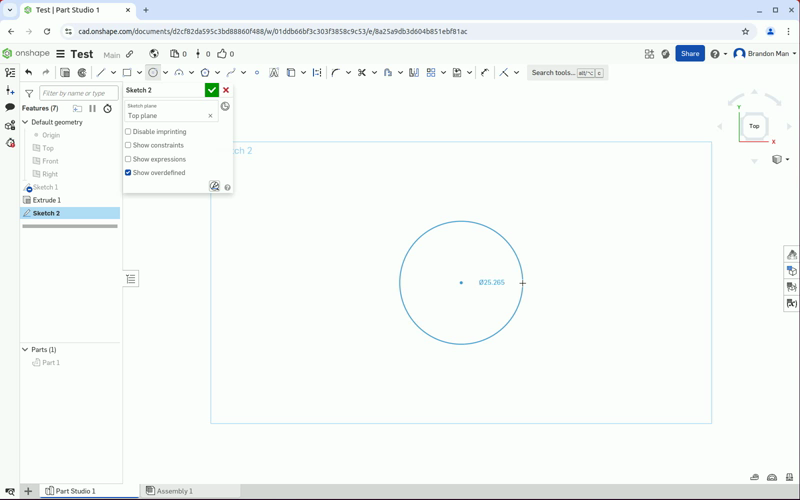
key(esc)
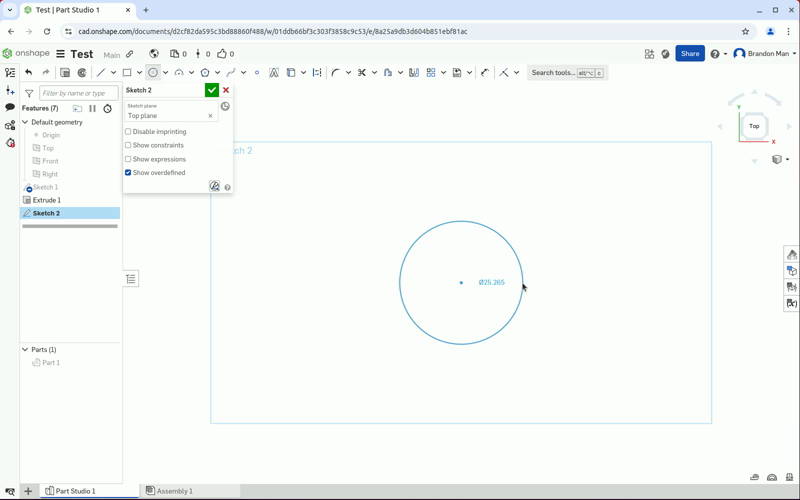
key(c)
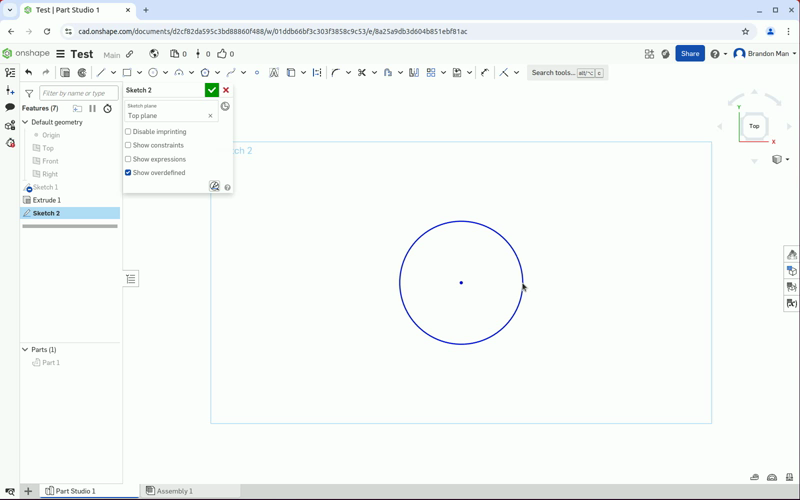
key_down(shift)
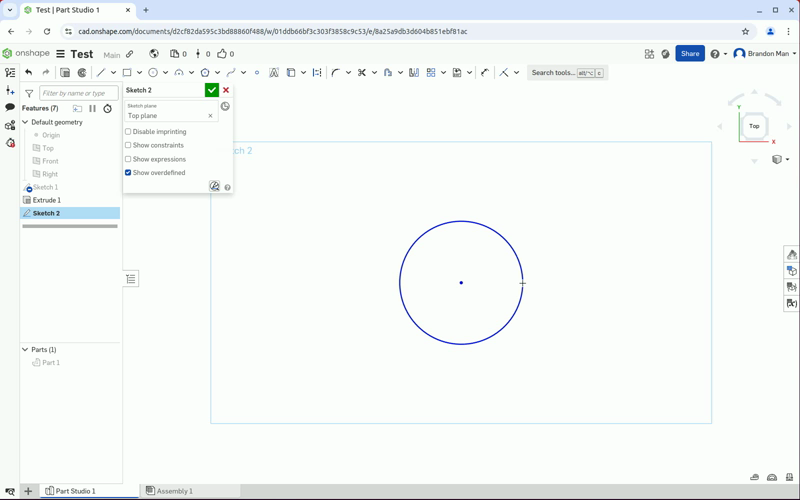
mouse_move(461, 282)
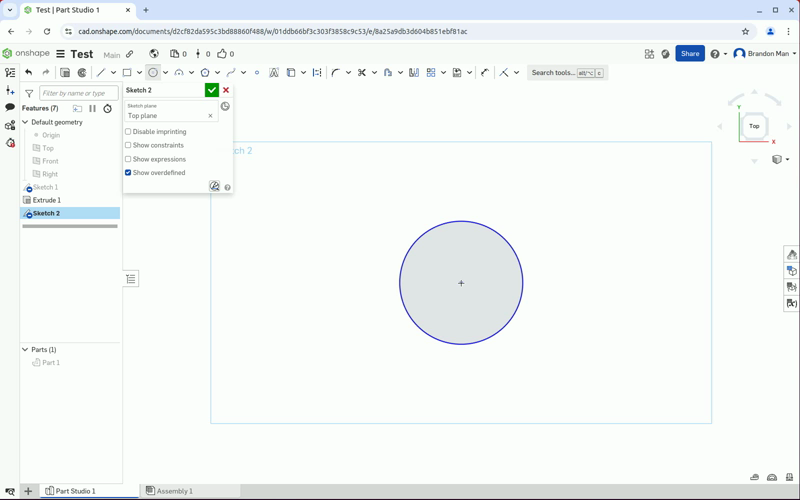
click(461, 282)
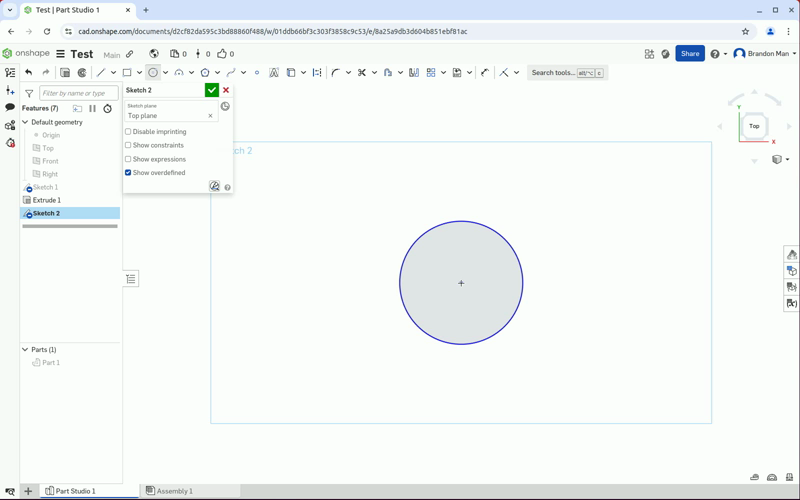
key_up(shift)
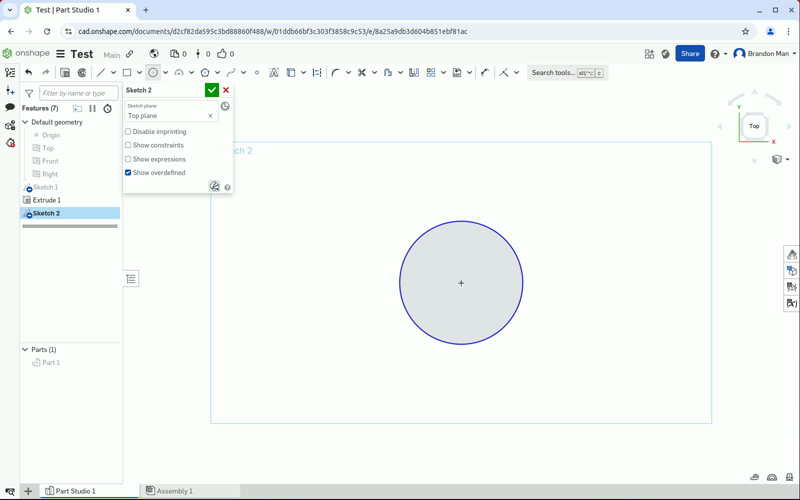
mouse_move(467, 282)
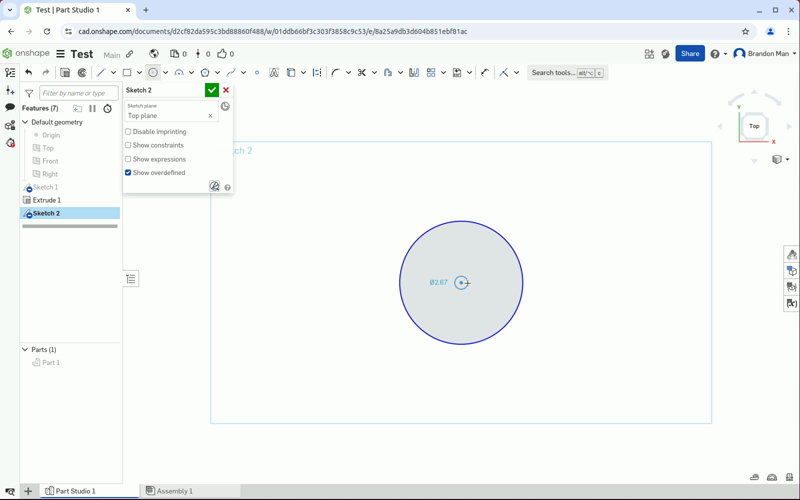
click(467, 282)
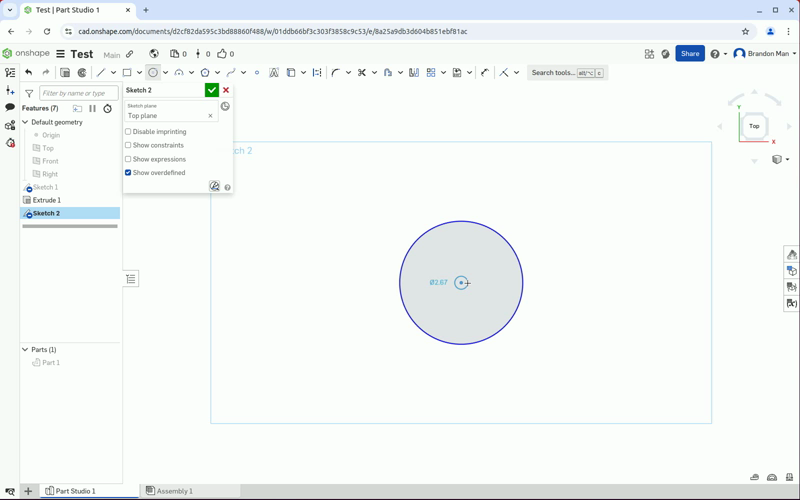
key(esc)
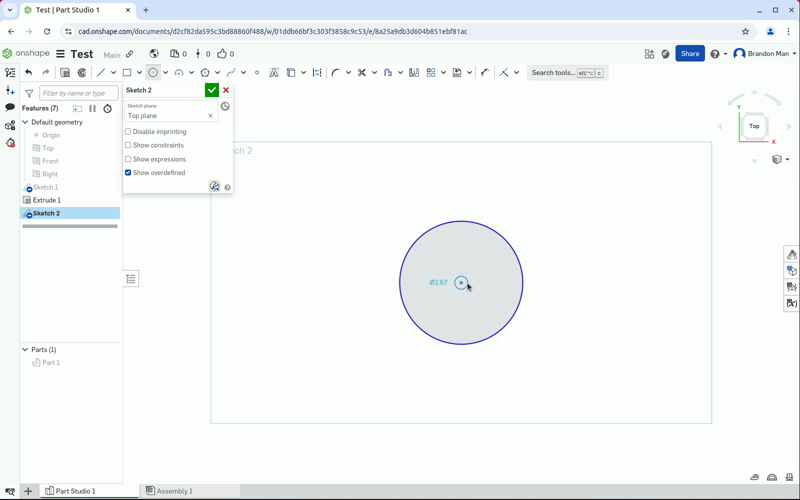
mouse_move(435, 308)
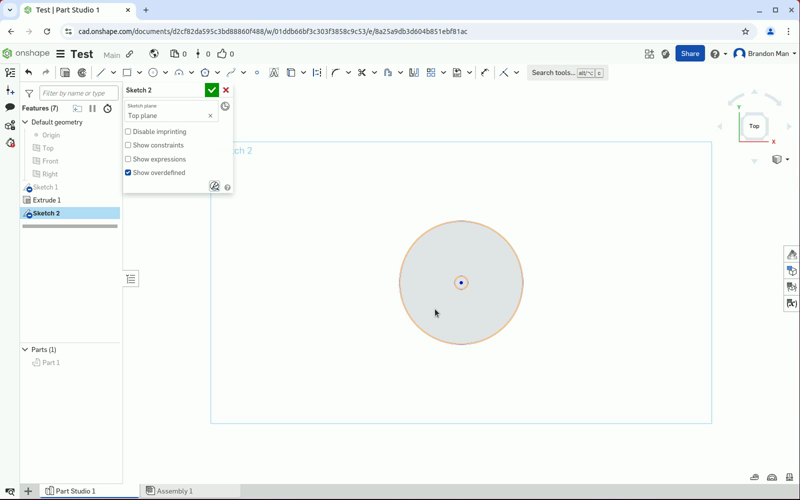
click(435, 308)
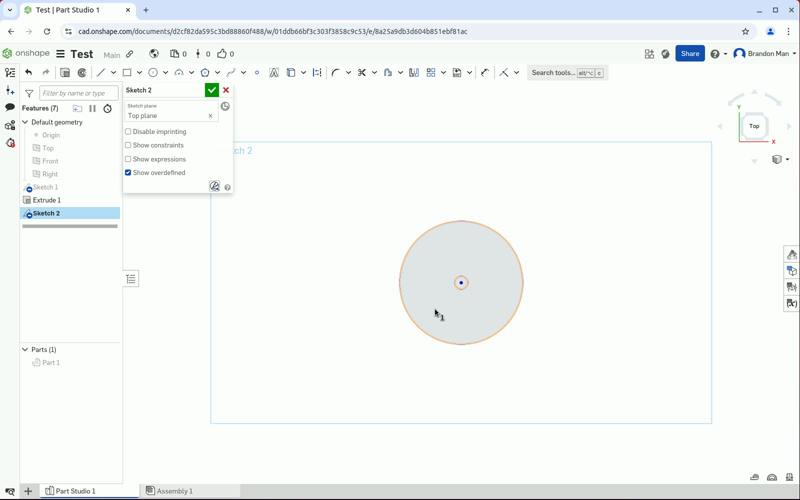
mouse_move(73, 352)
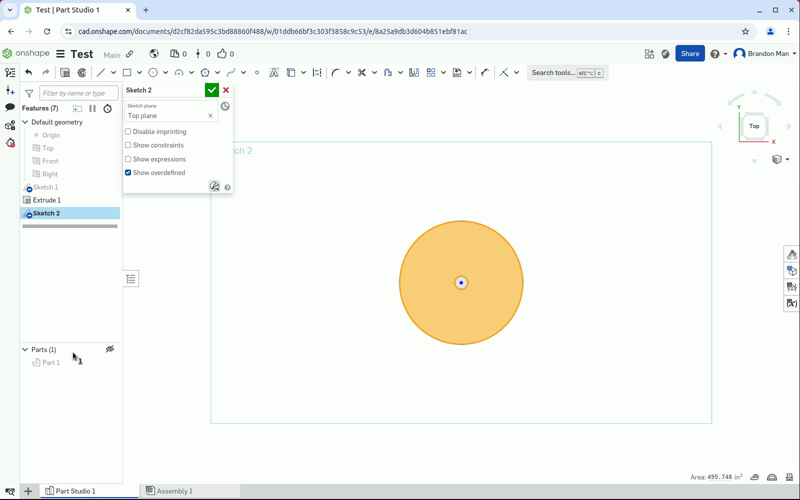
key(shift+y)
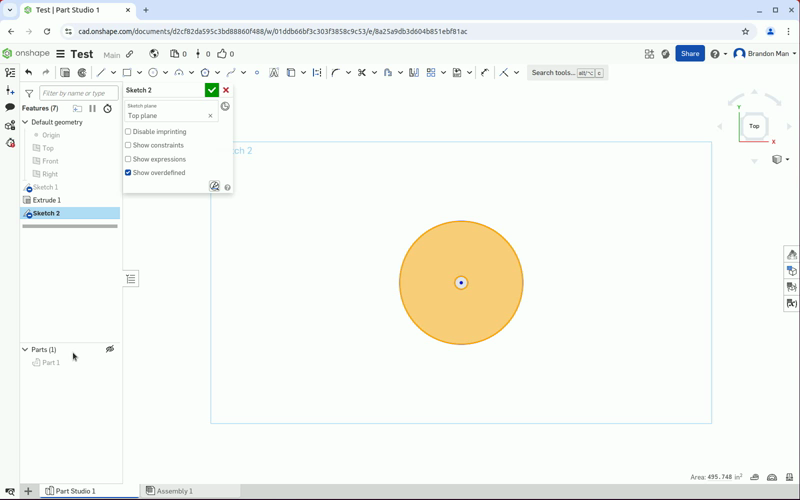
key(shift+e)
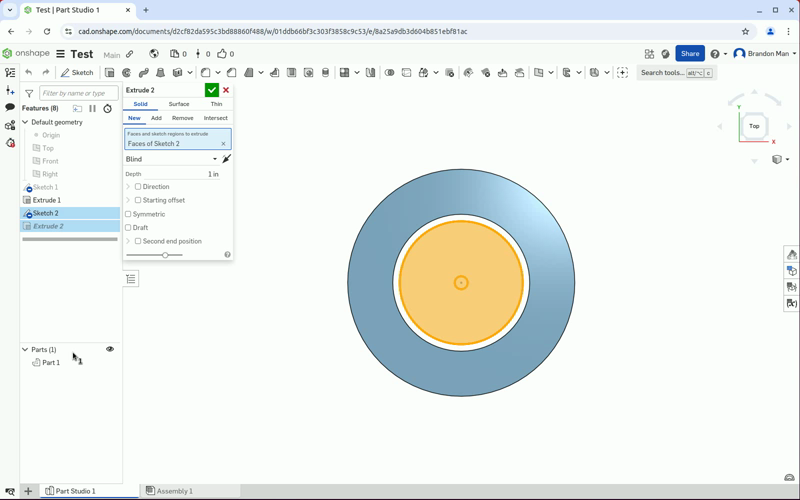
mouse_move(143, 106)
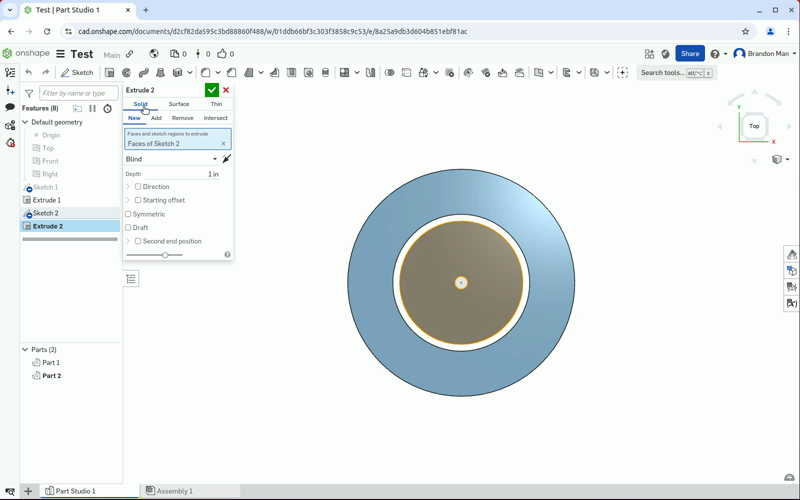
click(143, 106)
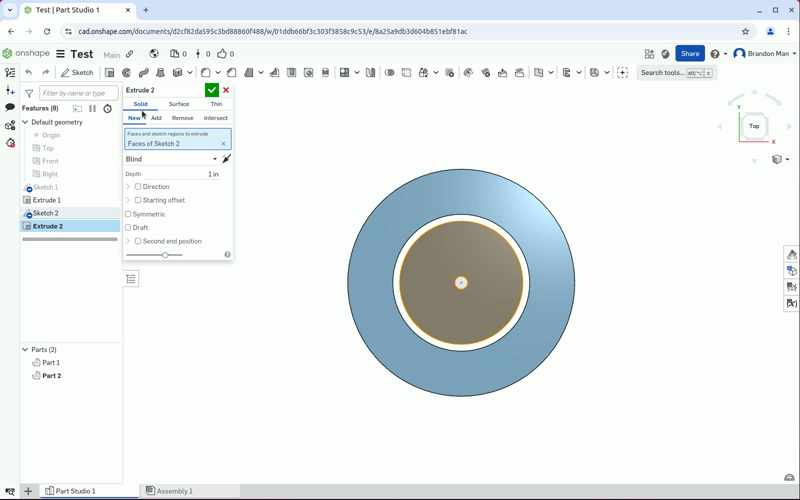
mouse_move(137, 120)
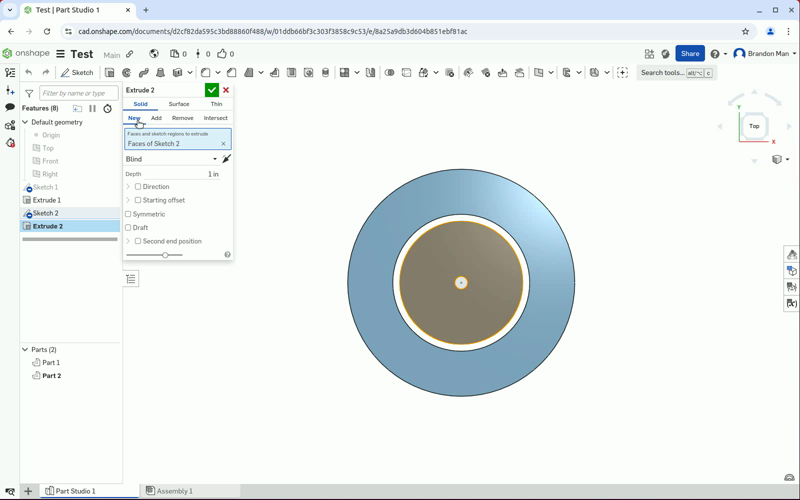
click(137, 120)
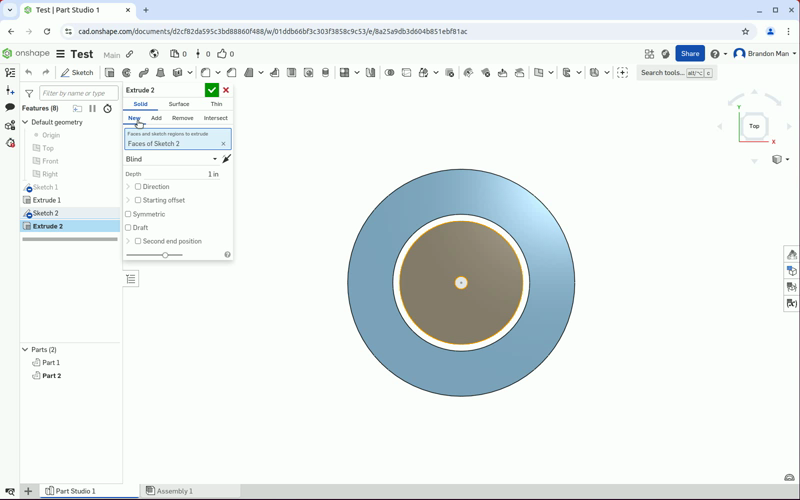
key(tab, 4)
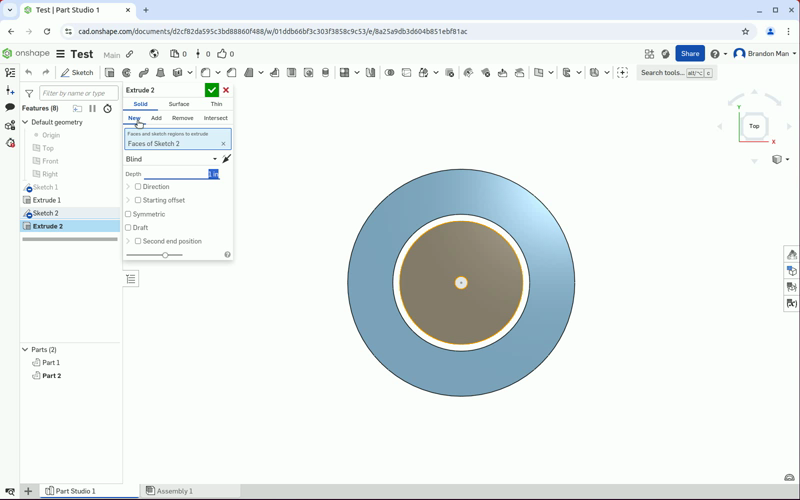
text(1.685)
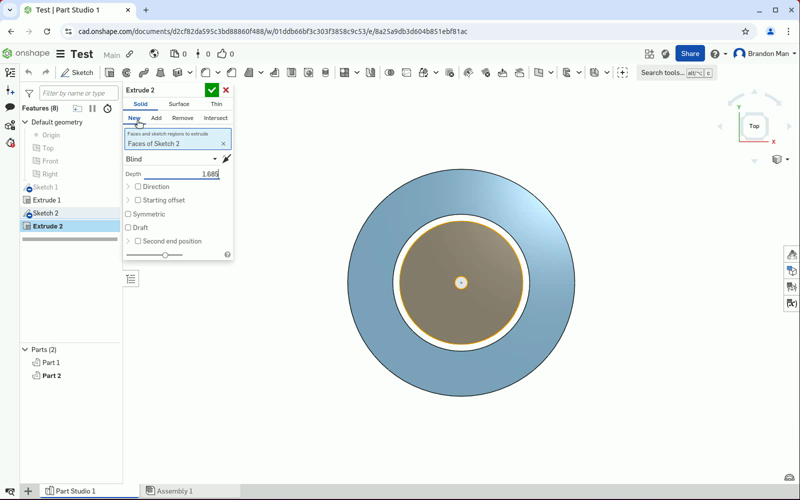
key(enter)
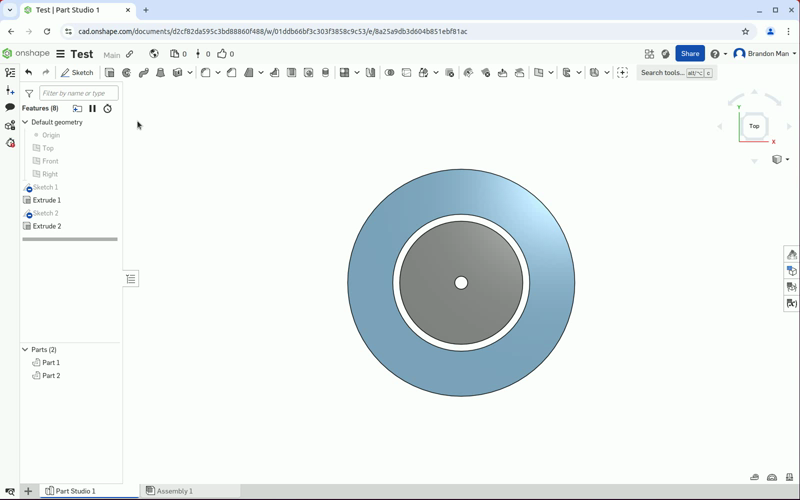
key(shift+h)
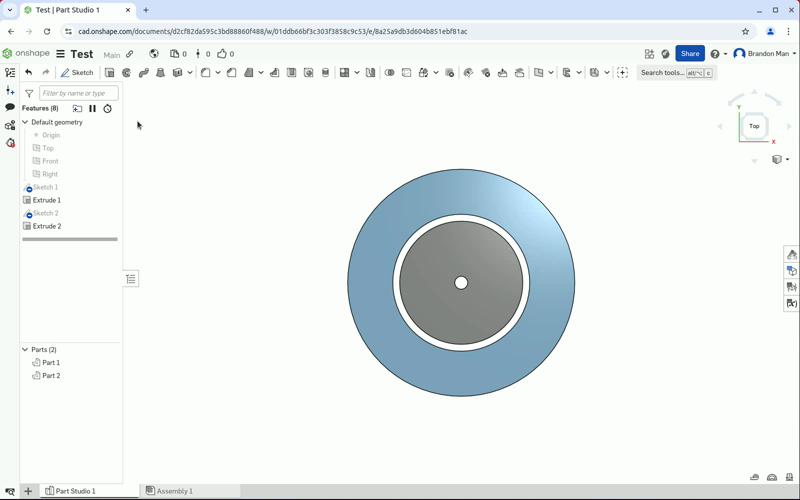
key(shift+h)
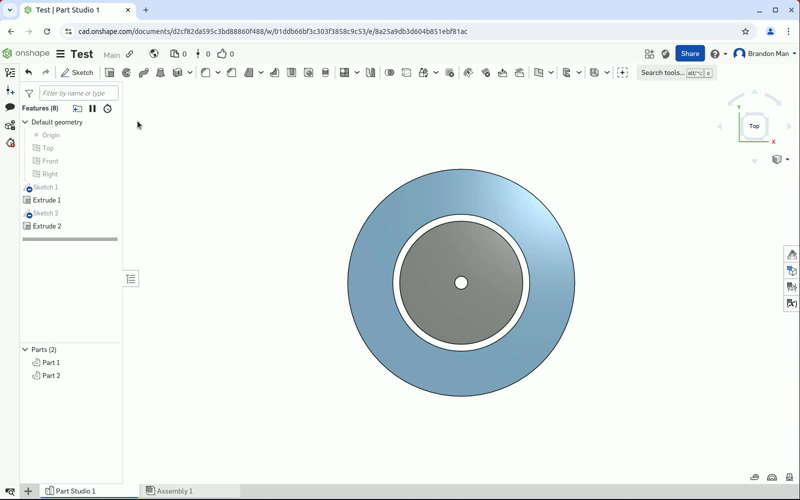
mouse_move(73, 189)
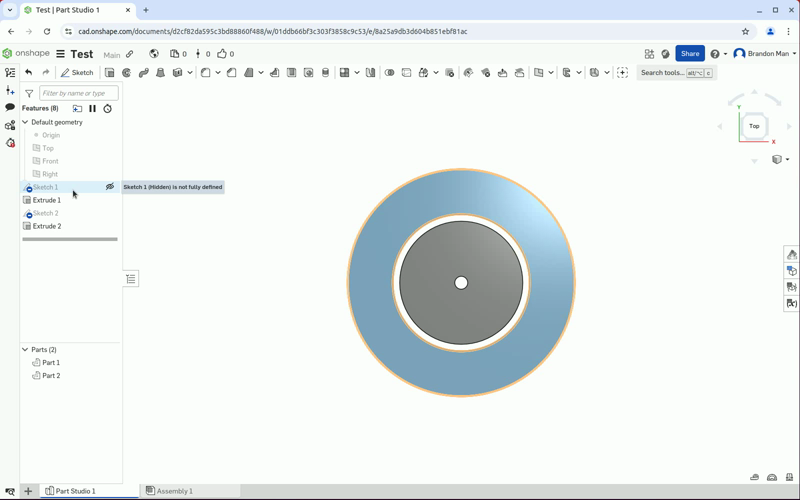
click(73, 189)
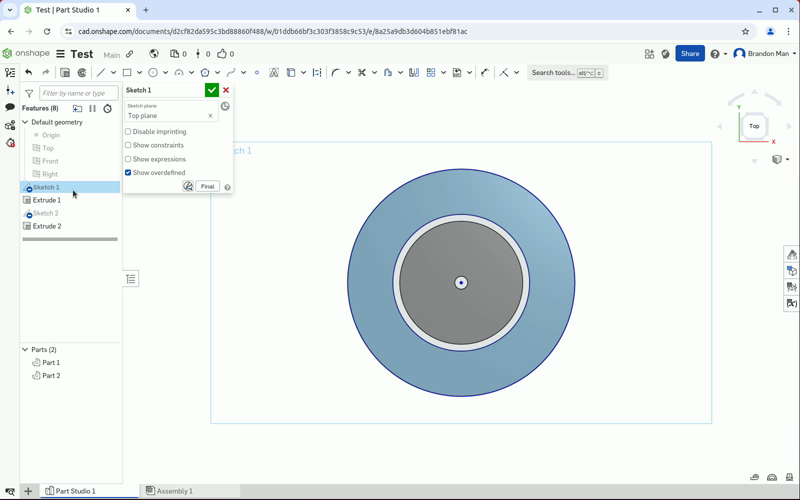
mouse_move(229, 92)
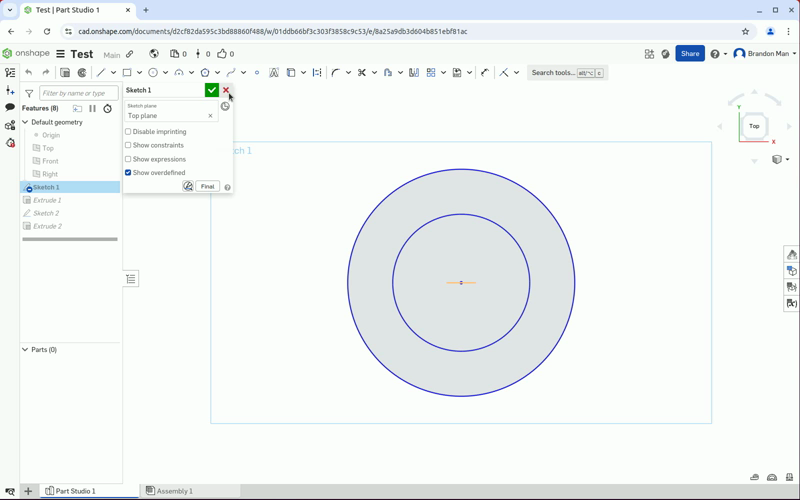
click(229, 92)
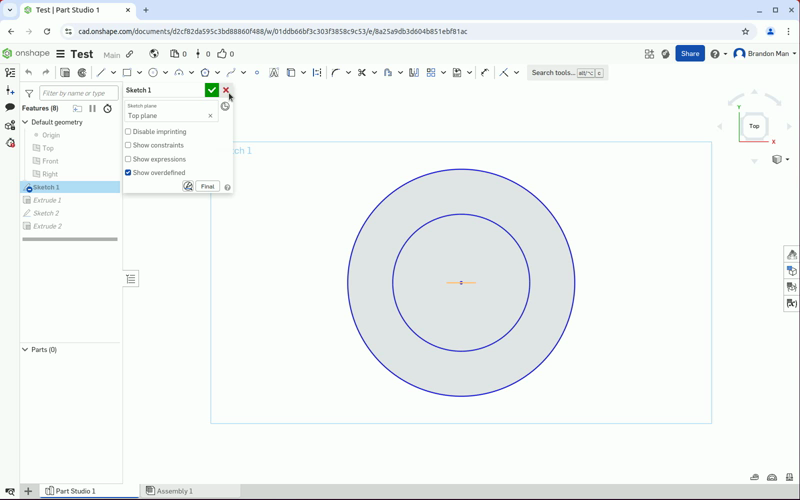
key(shift+s)
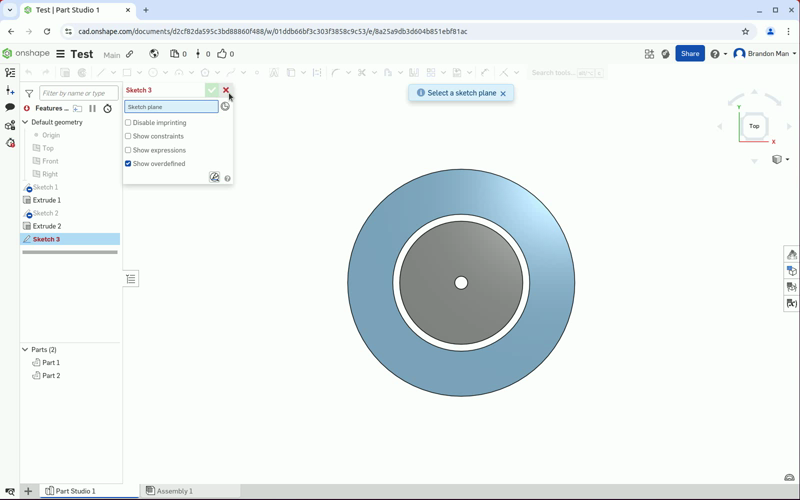
mouse_move(73, 150)
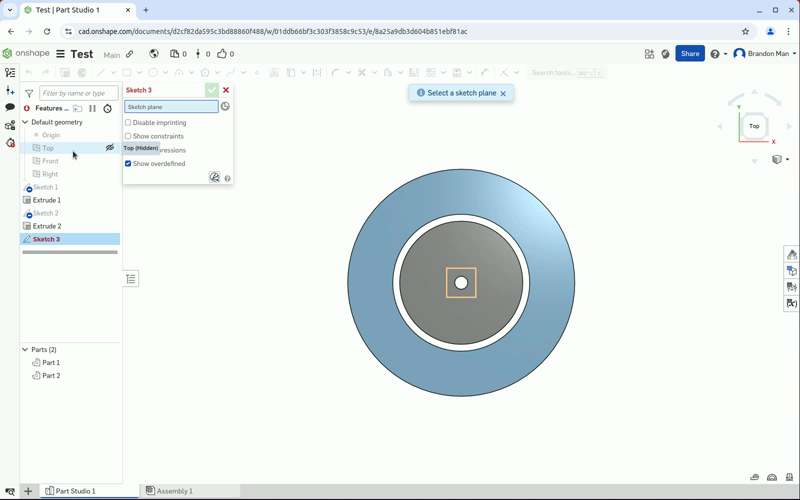
click(73, 150)
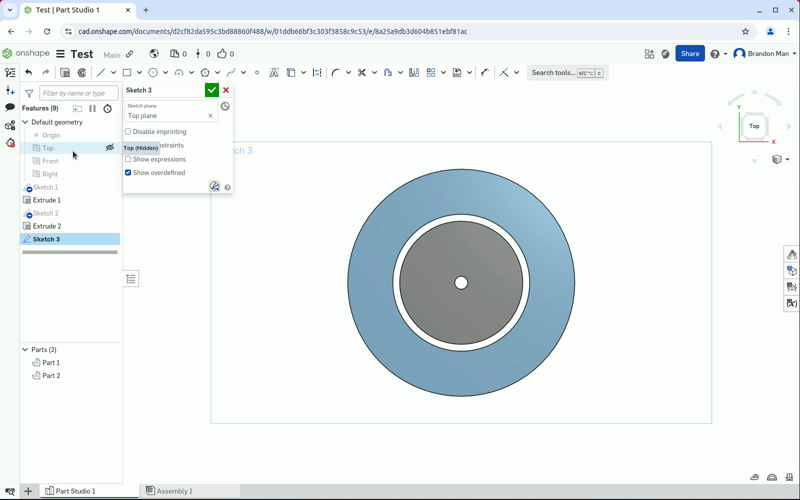
mouse_move(73, 352)
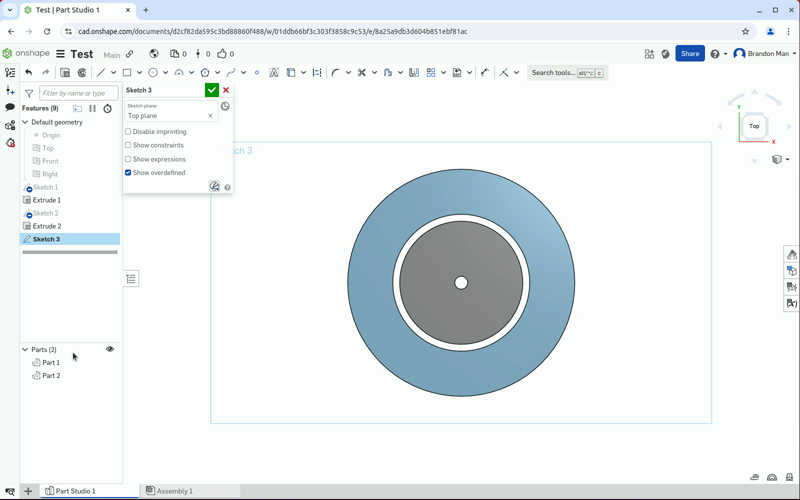
key(y)
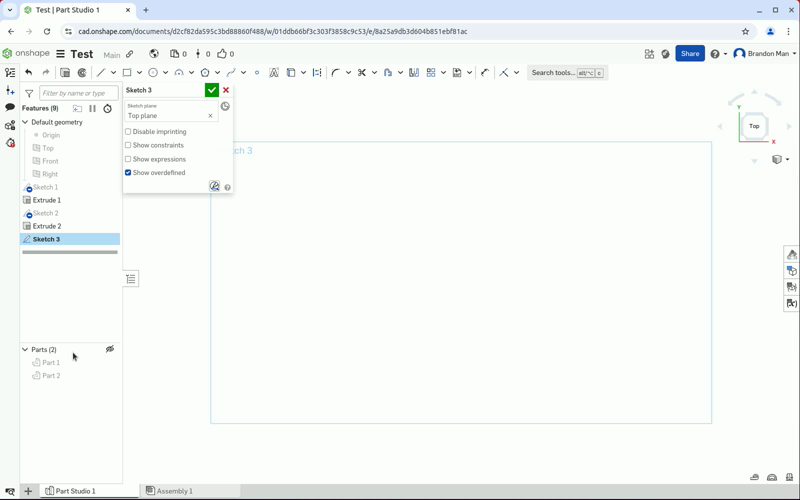
key(c)
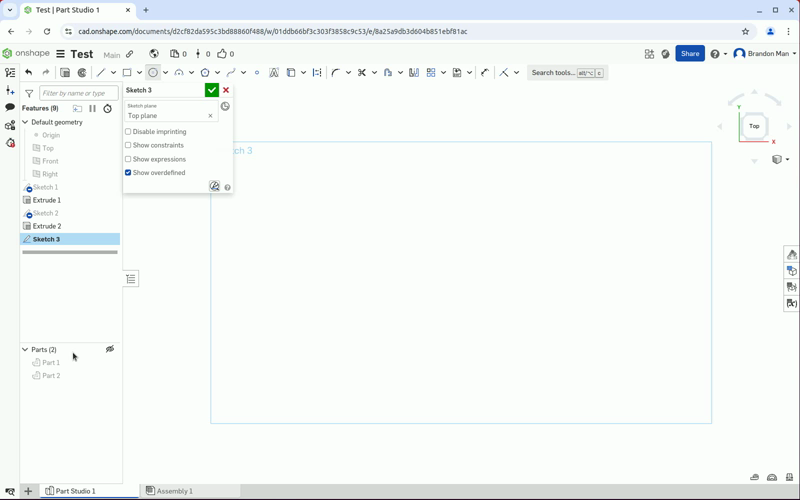
key_down(shift)
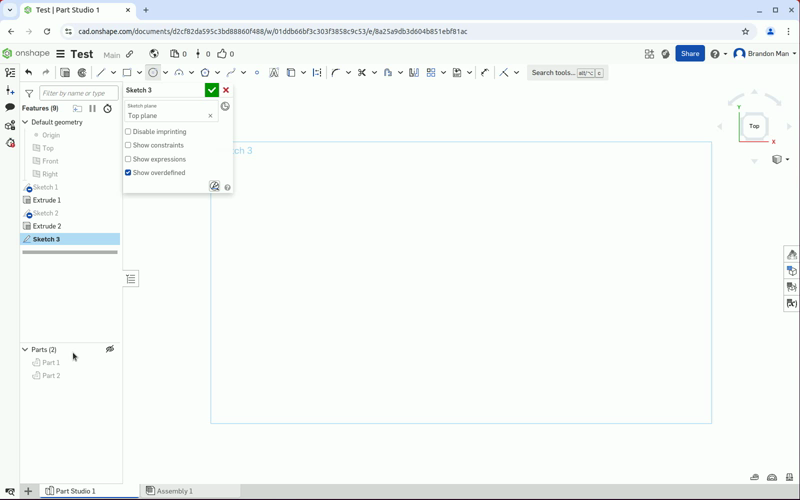
mouse_move(461, 282)
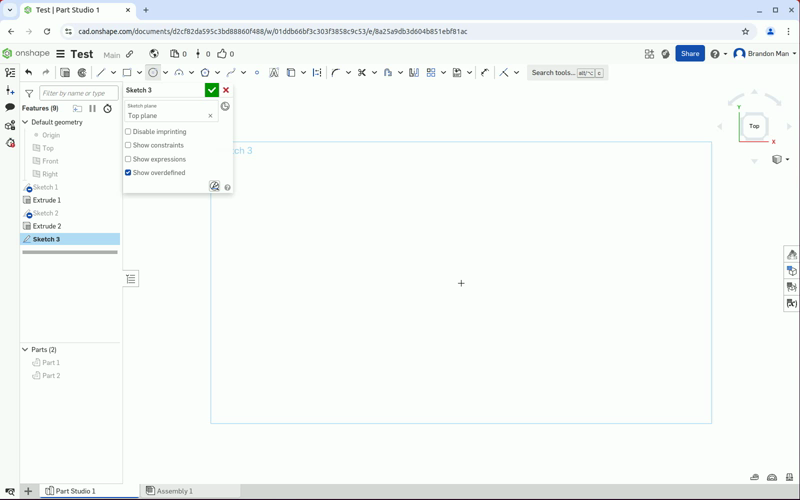
click(461, 282)
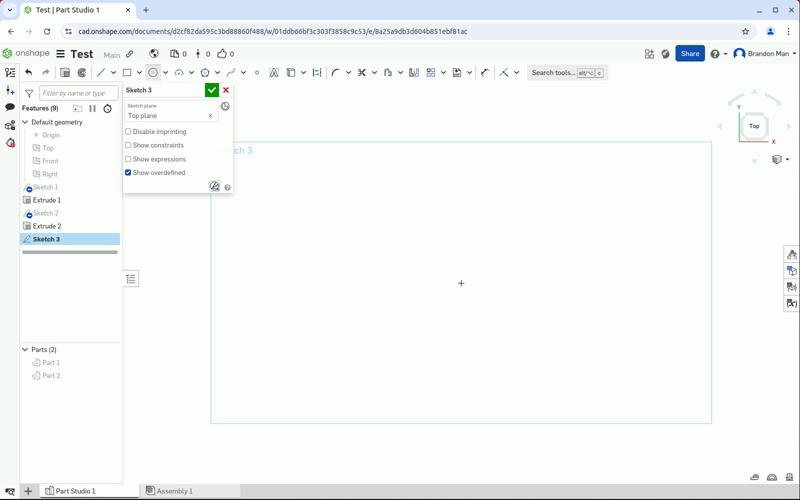
key_up(shift)
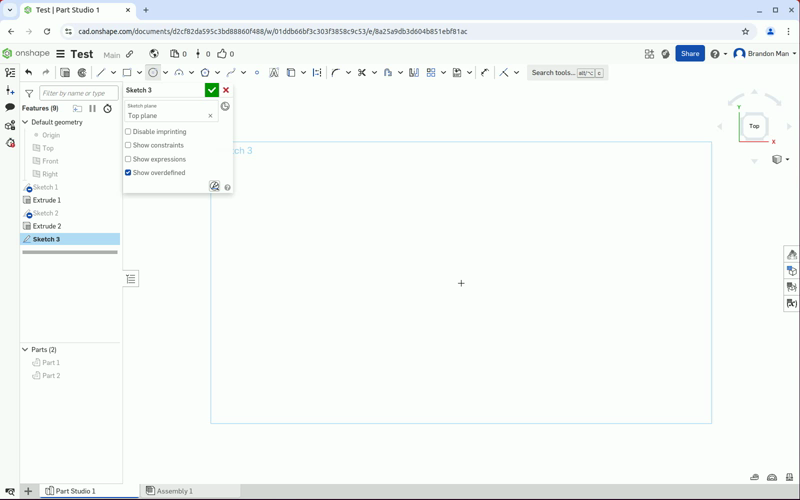
mouse_move(531, 282)
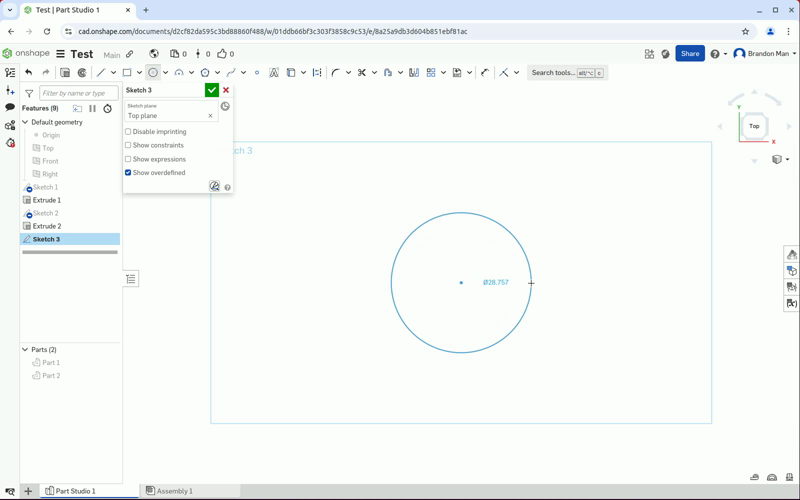
click(531, 282)
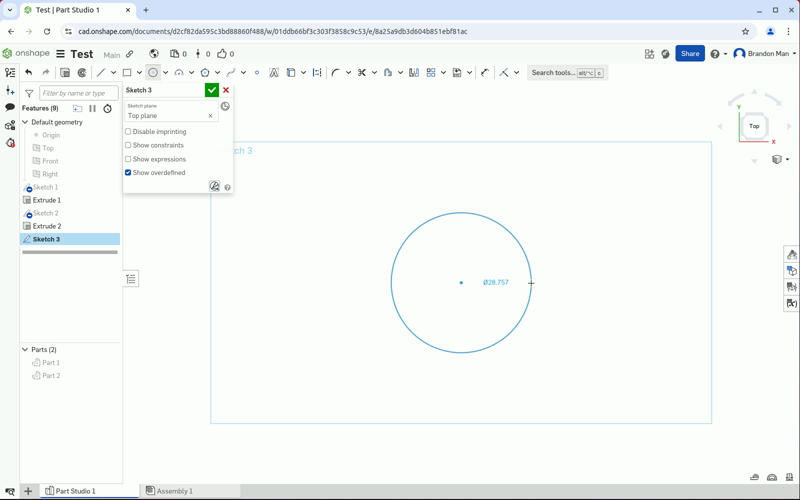
key(esc)
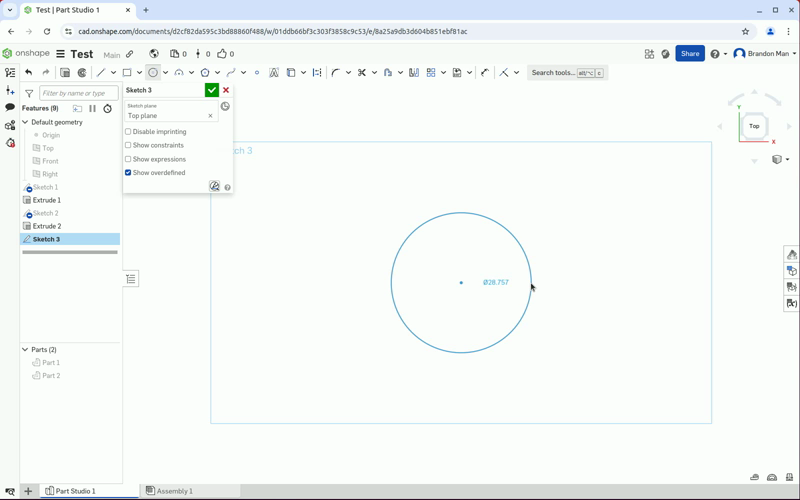
key(c)
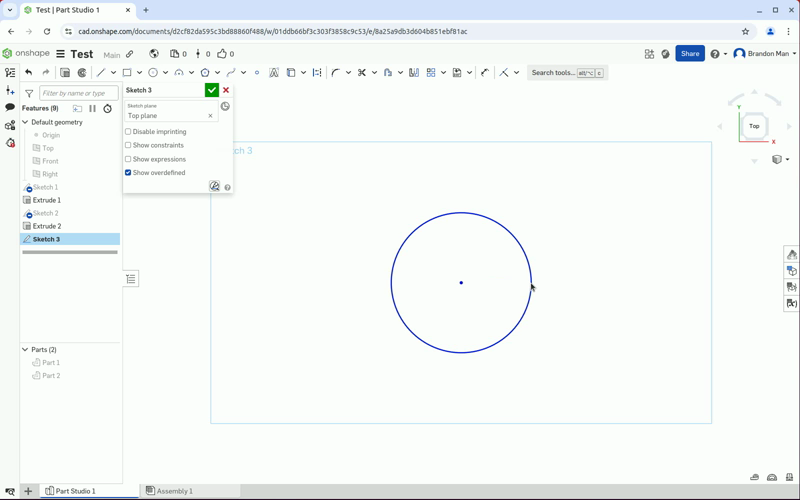
key_down(shift)
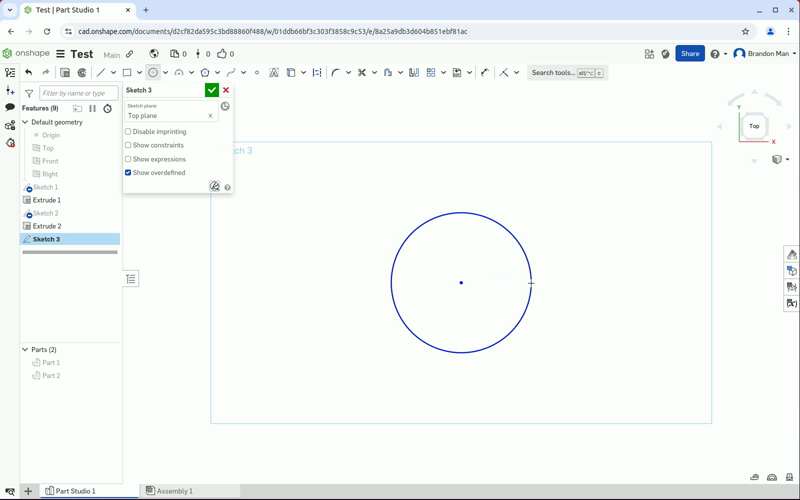
mouse_move(461, 282)
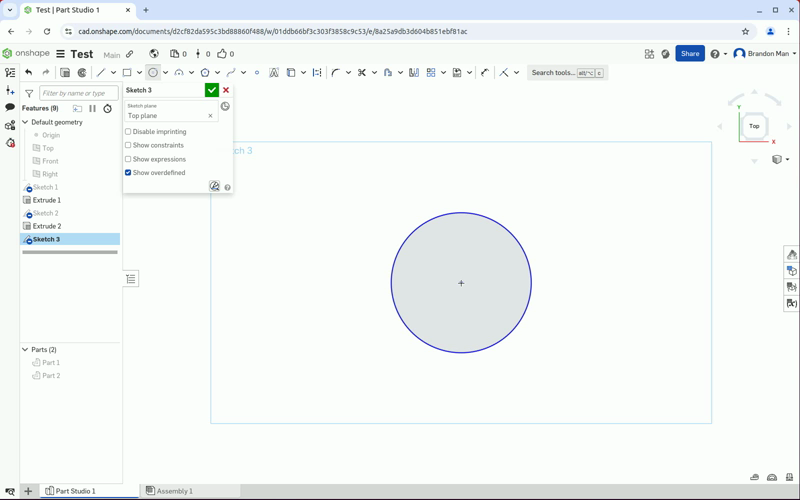
click(461, 282)
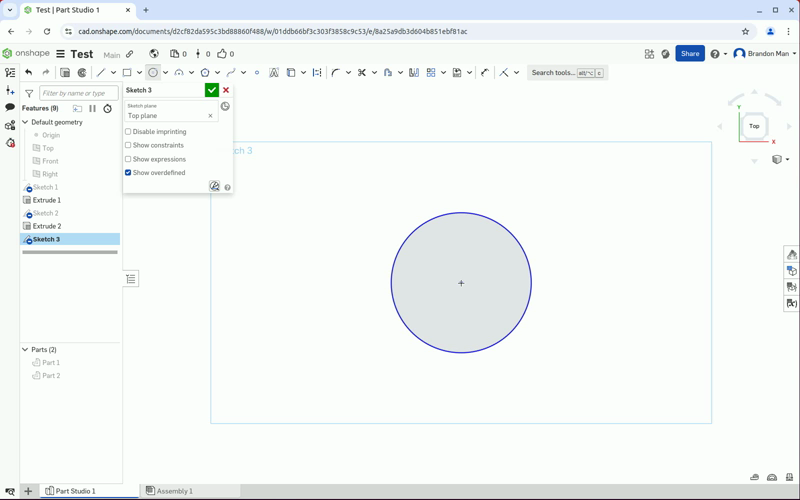
key_up(shift)
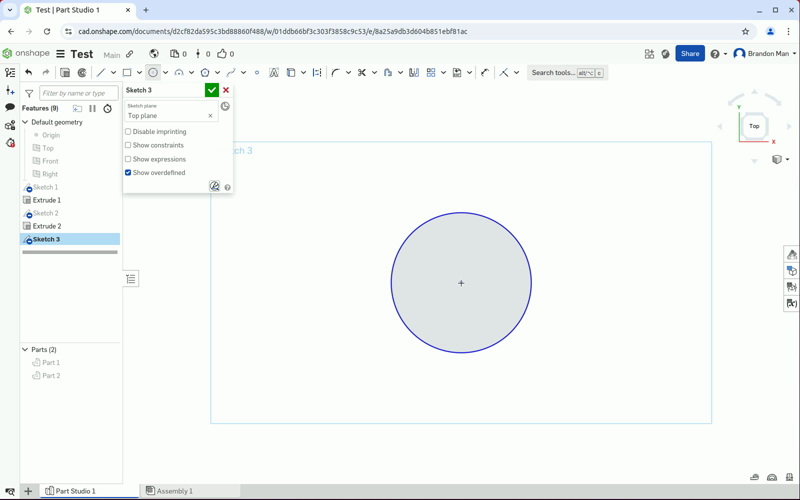
mouse_move(523, 282)
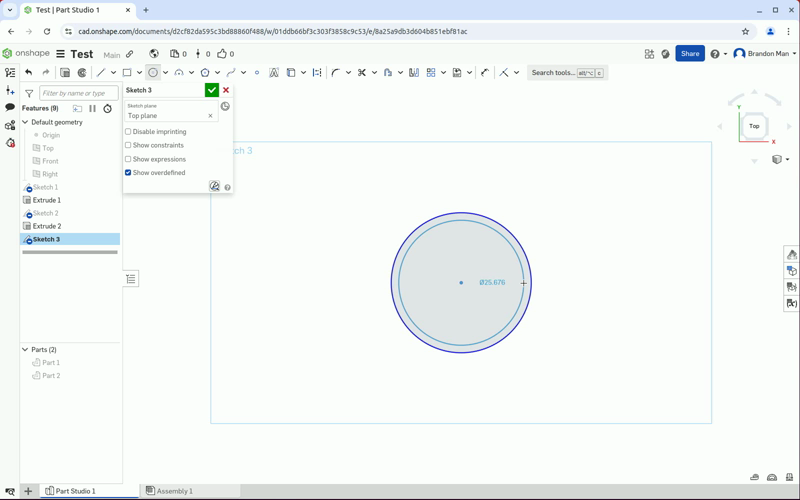
click(523, 282)
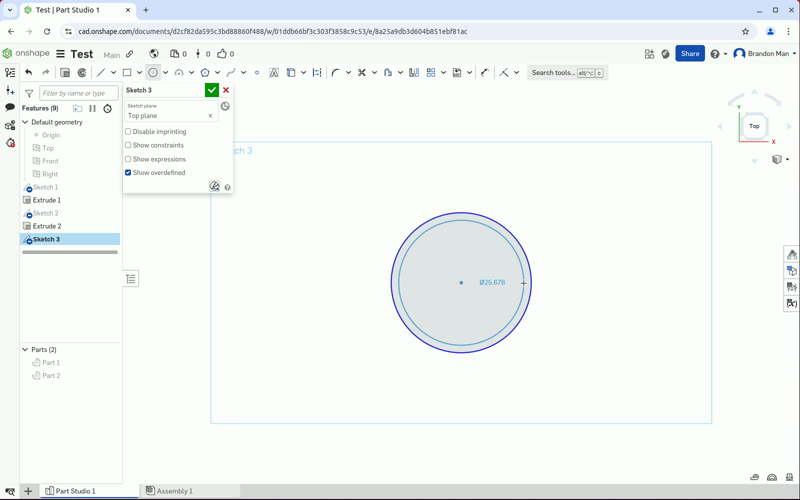
key(esc)
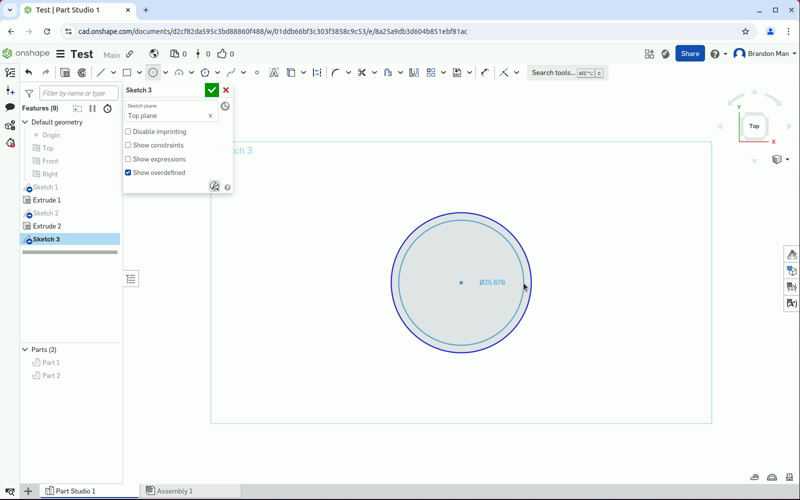
mouse_move(395, 291)
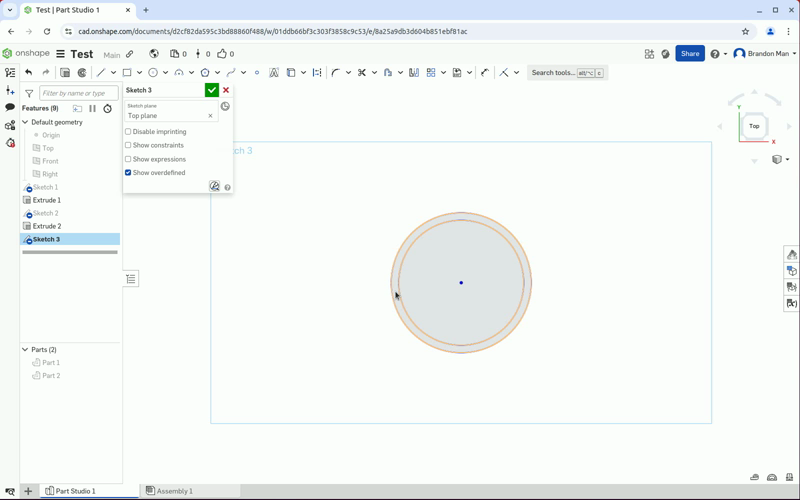
click(395, 291)
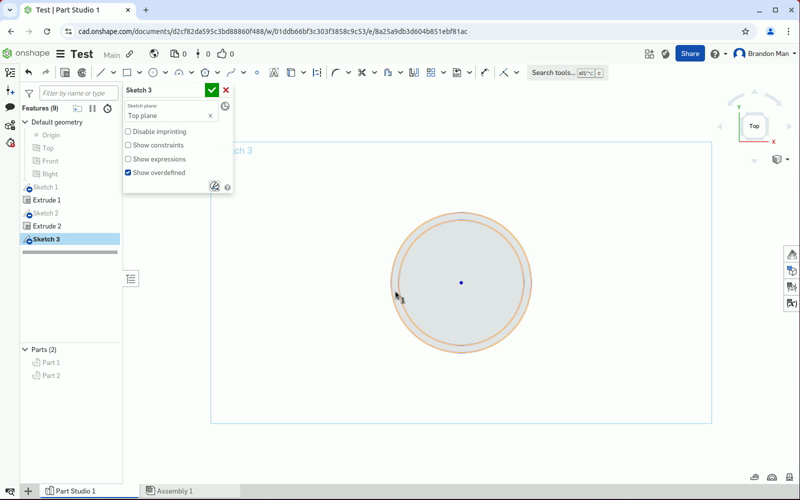
mouse_move(73, 352)
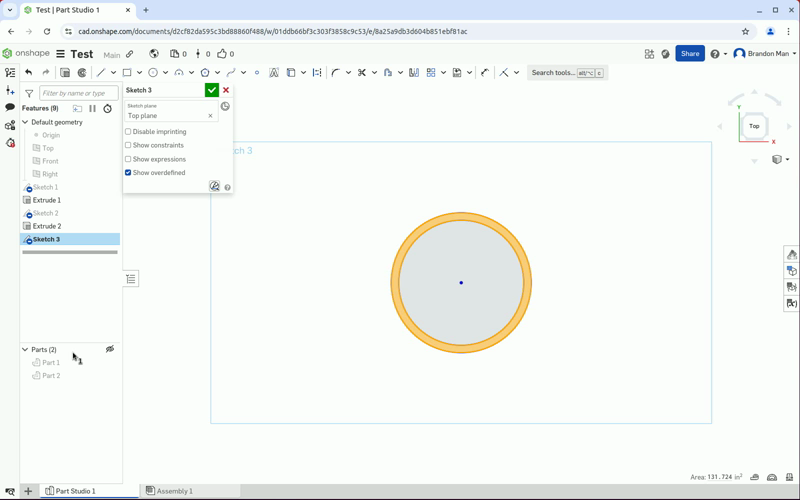
key(shift+y)
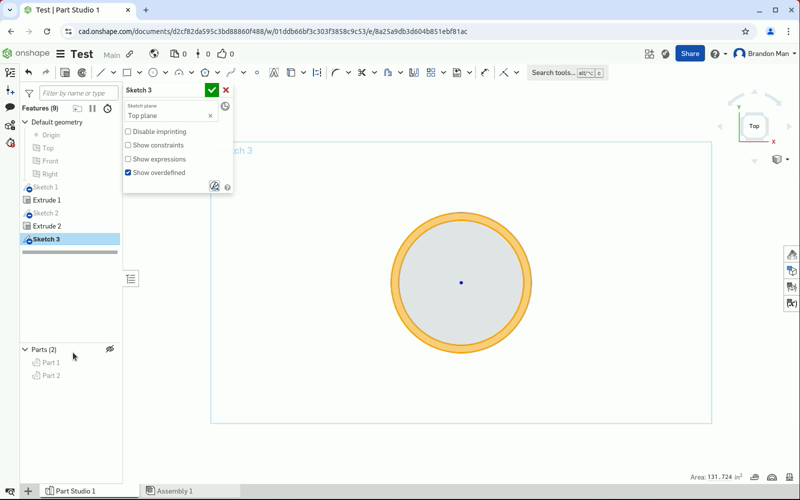
key(shift+e)
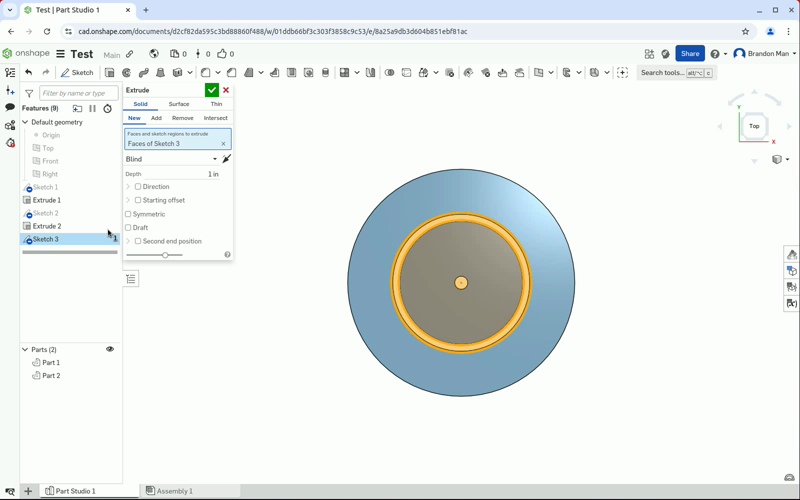
mouse_move(143, 106)
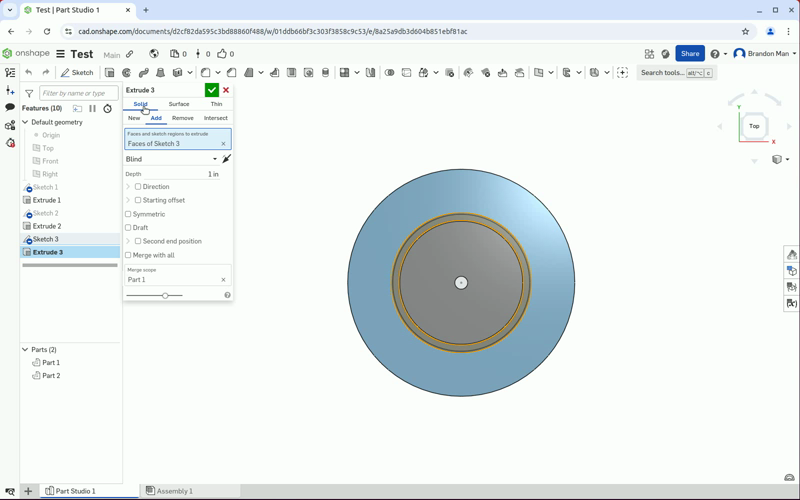
click(143, 106)
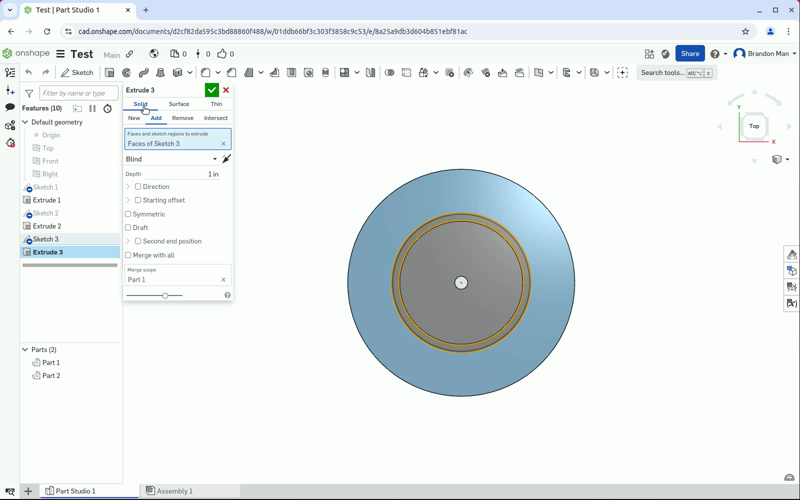
mouse_move(137, 120)
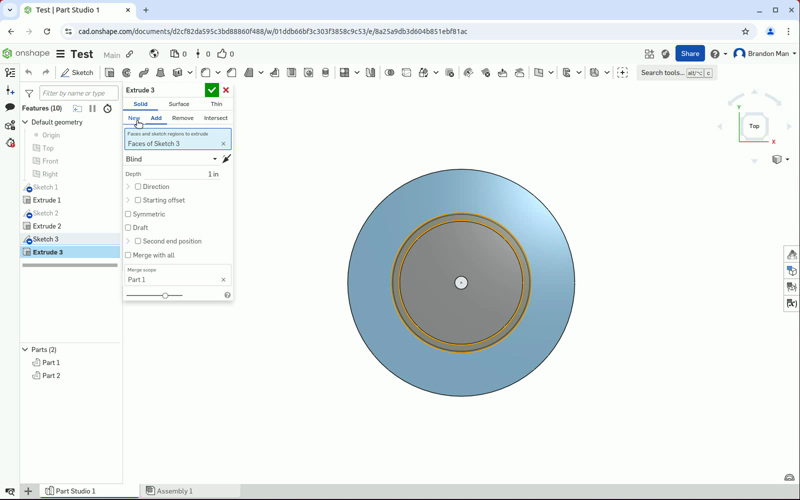
click(137, 120)
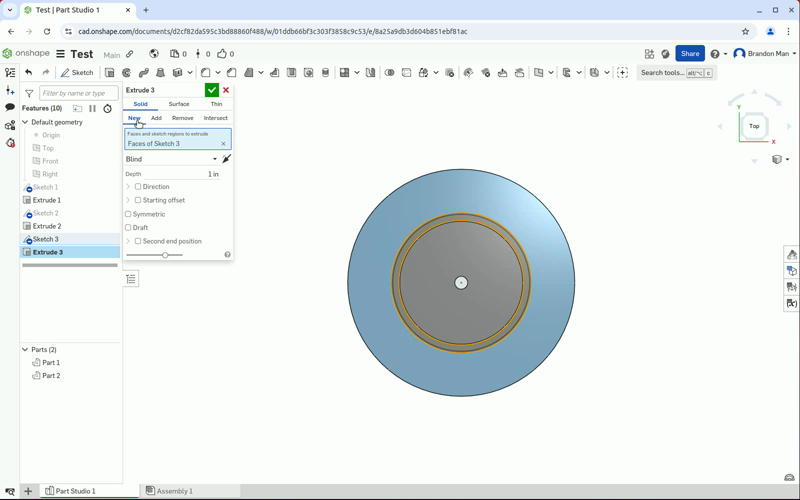
key(tab, 4)
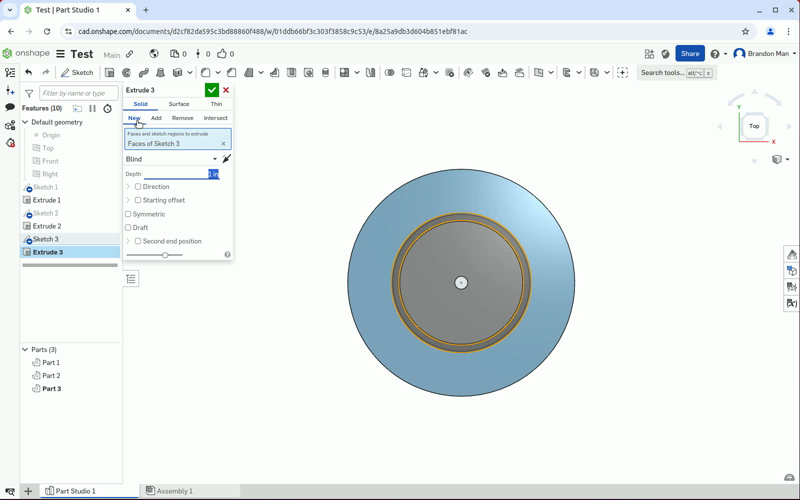
text(1.685)
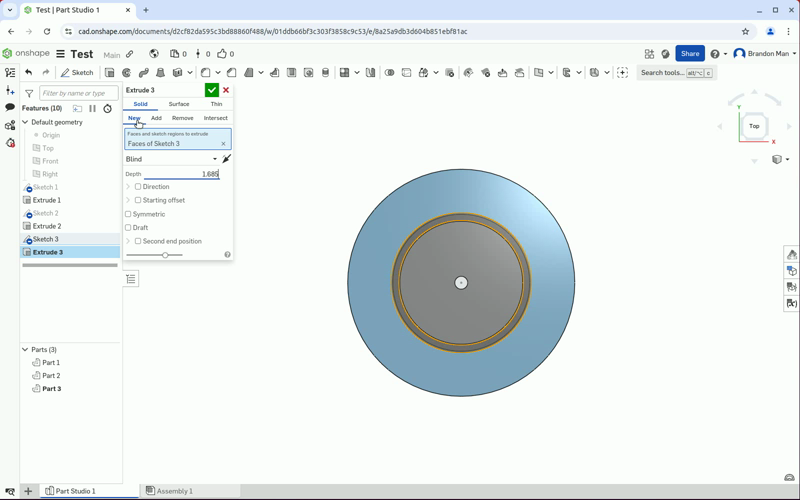
key(enter)
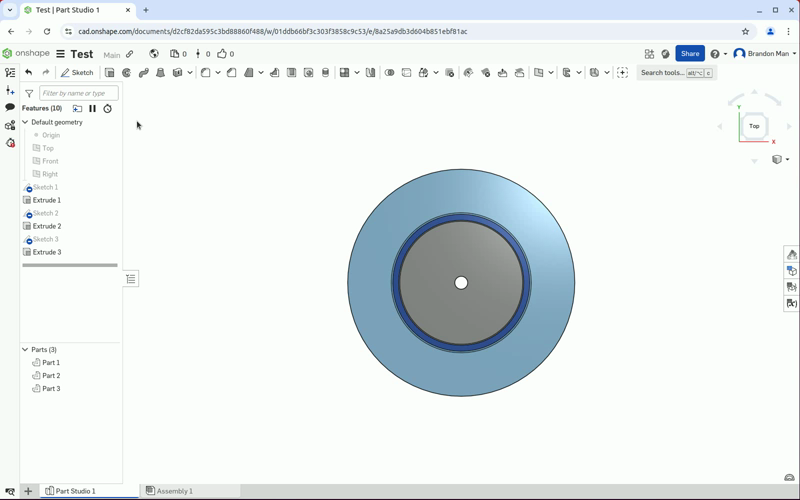
key(shift+h)
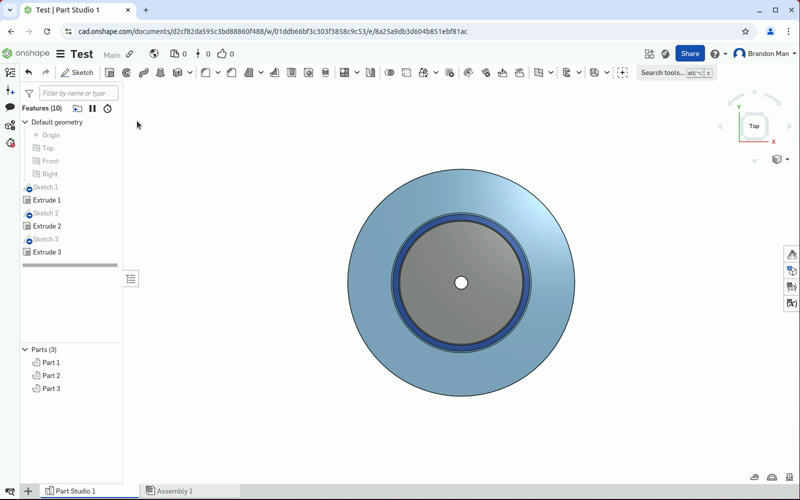
key(shift+h)
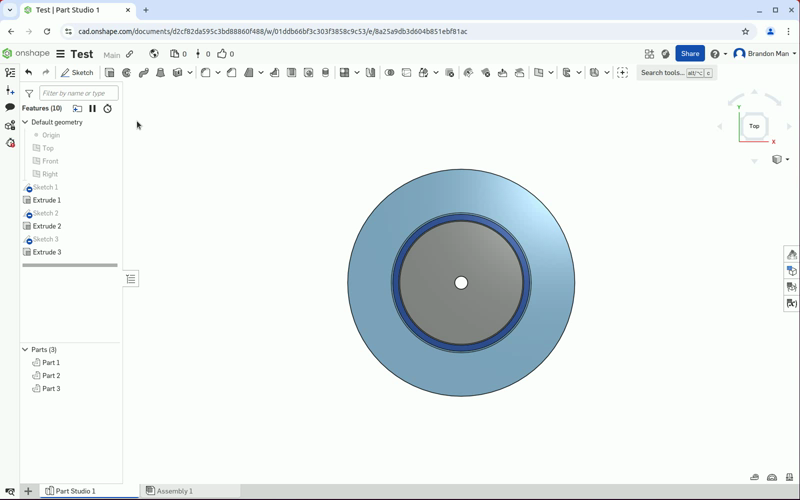
mouse_move(73, 189)
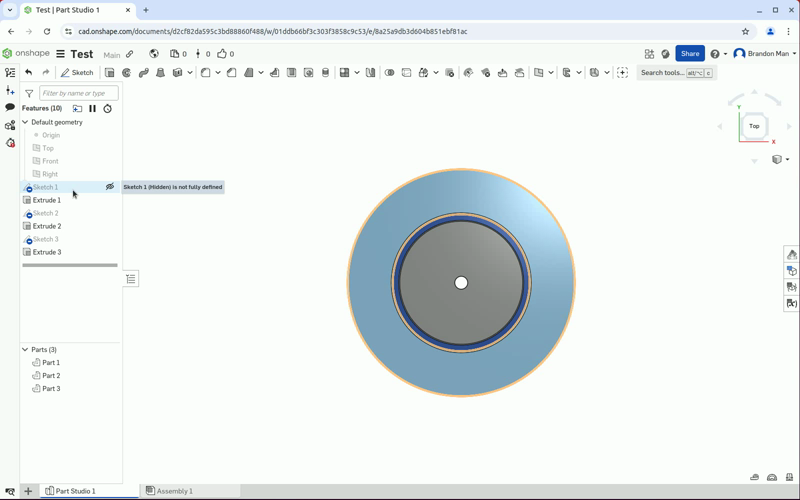
click(73, 189)
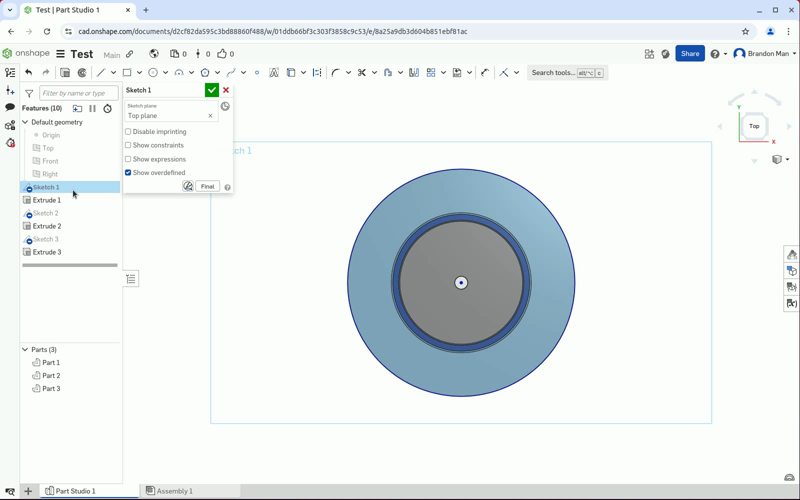
mouse_move(229, 92)
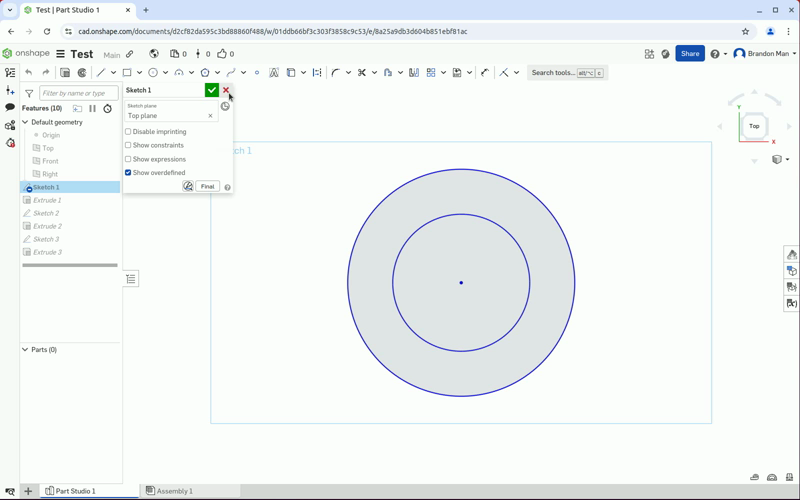
click(229, 92)
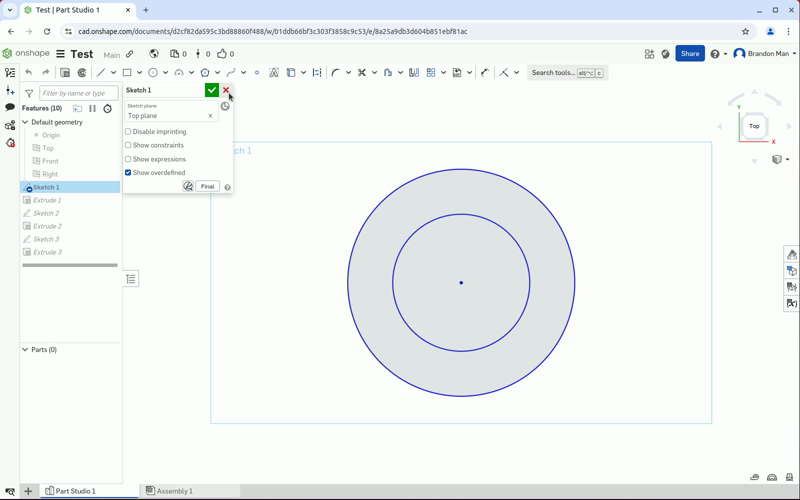
key(shift+s)
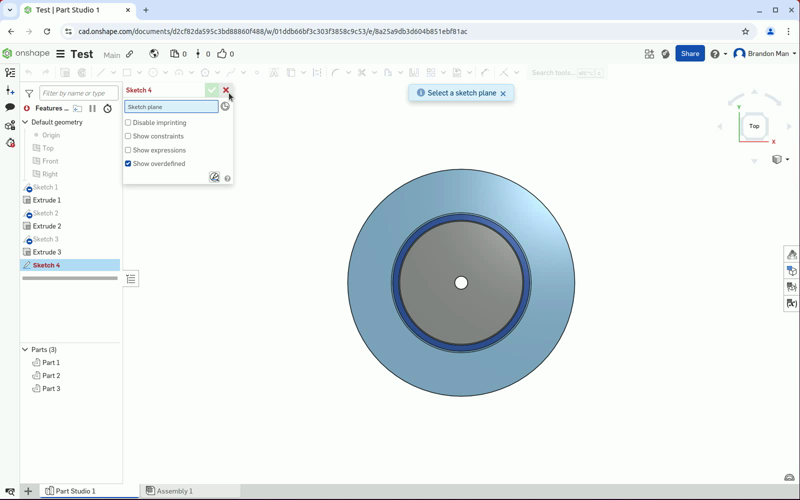
mouse_move(73, 150)
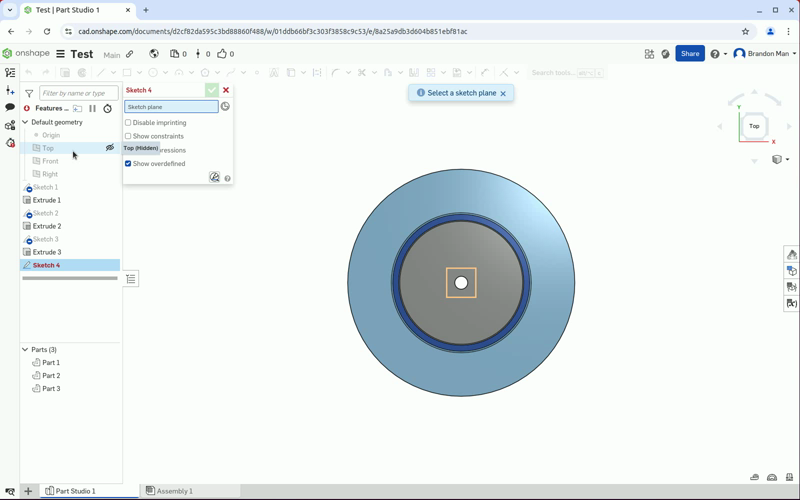
click(73, 150)
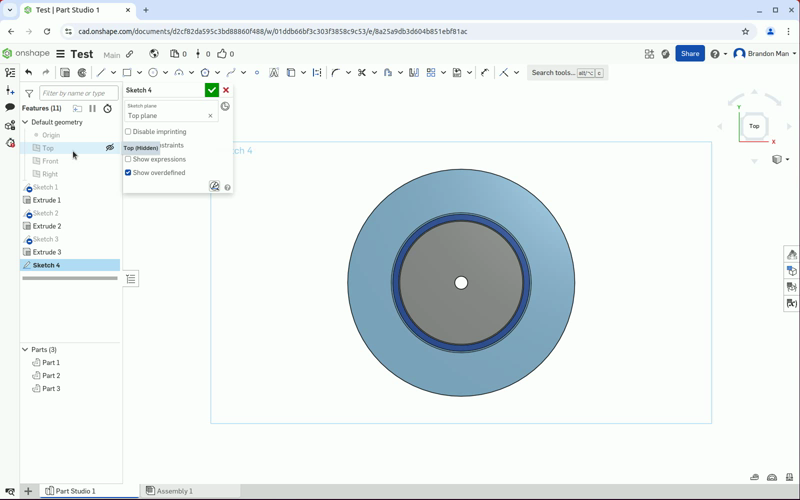
mouse_move(73, 352)
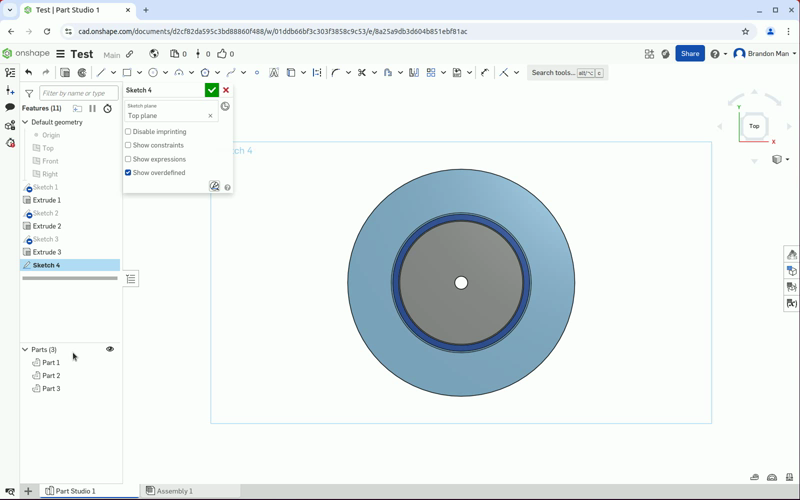
key(y)
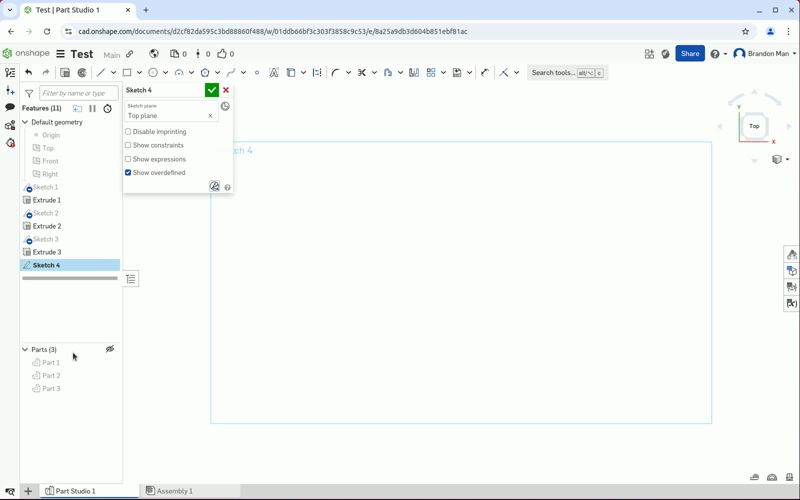
key(c)
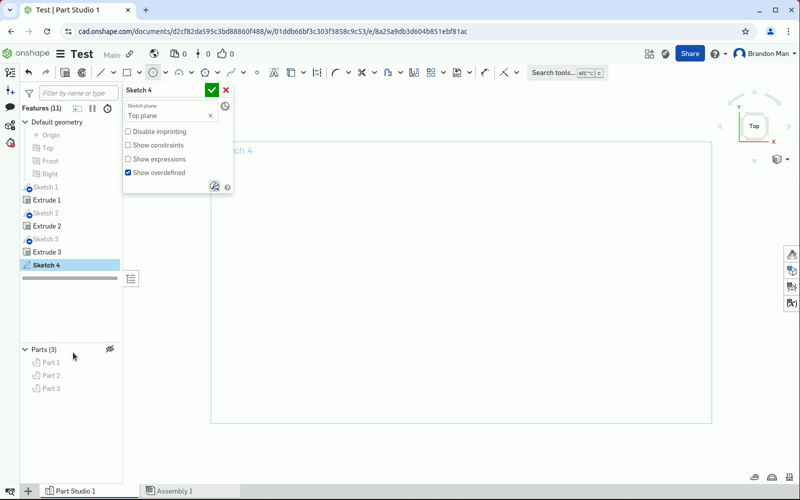
key_down(shift)
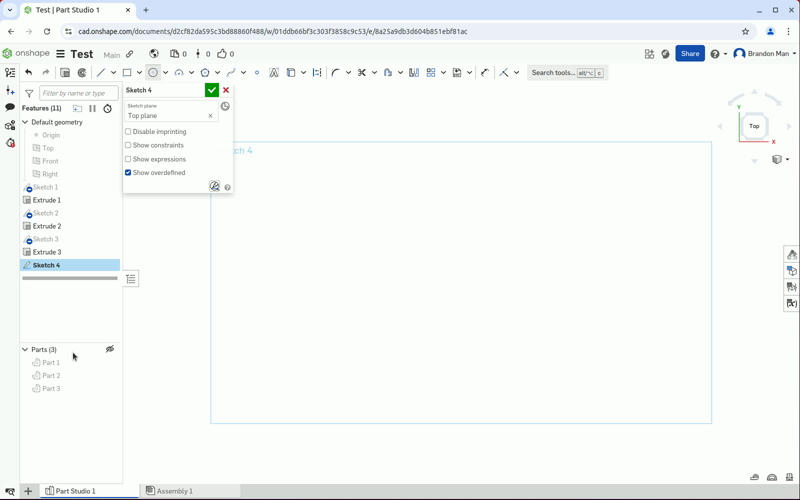
mouse_move(461, 282)
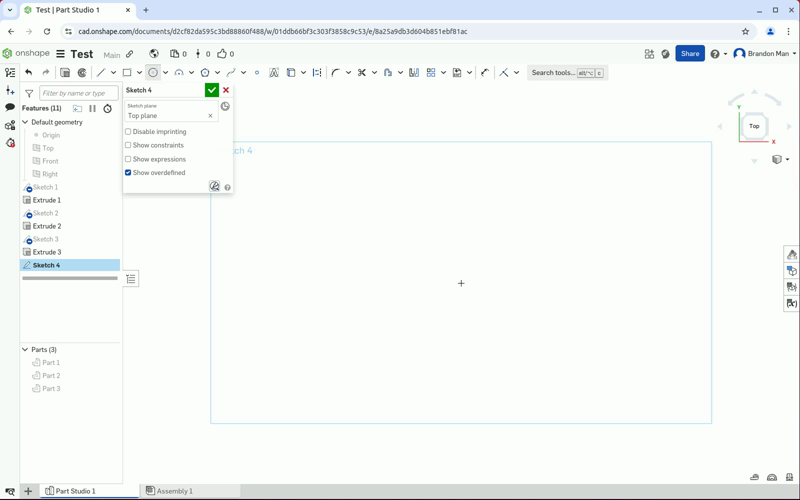
click(461, 282)
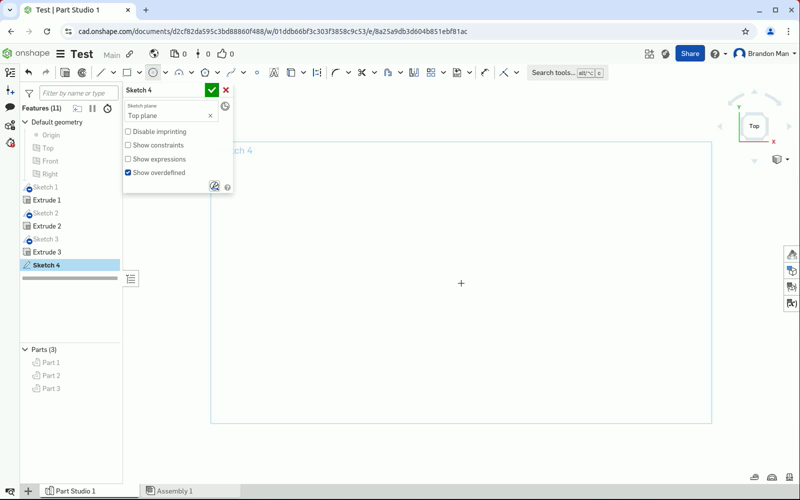
key_up(shift)
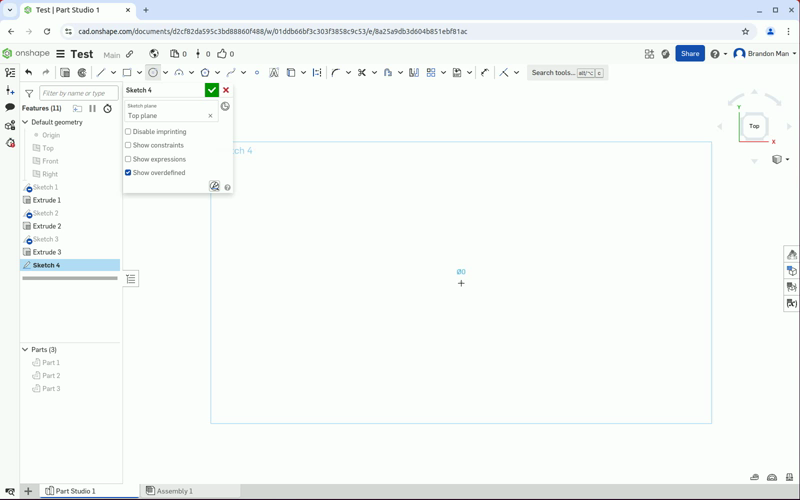
mouse_move(531, 282)
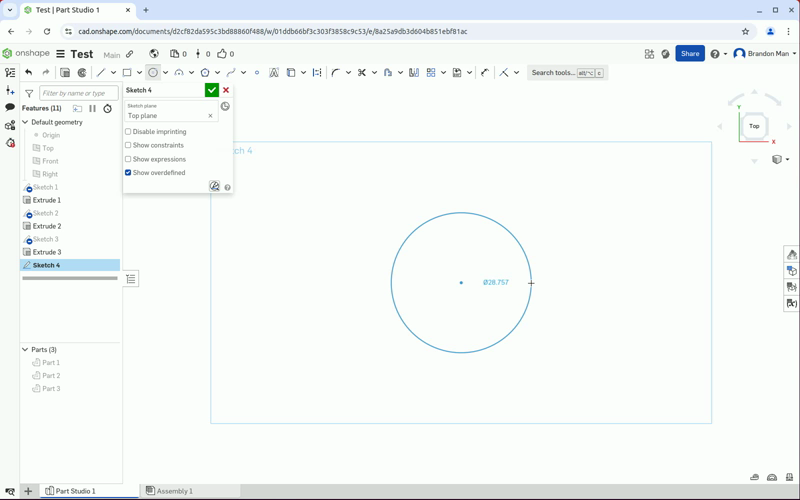
click(531, 282)
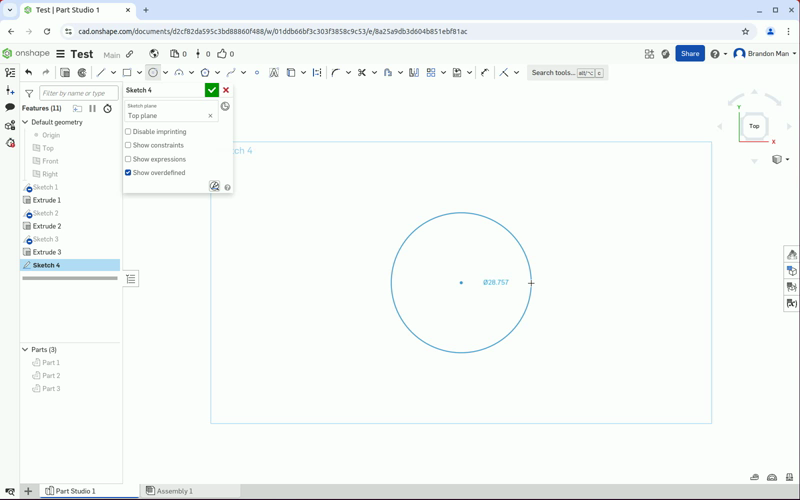
key(esc)
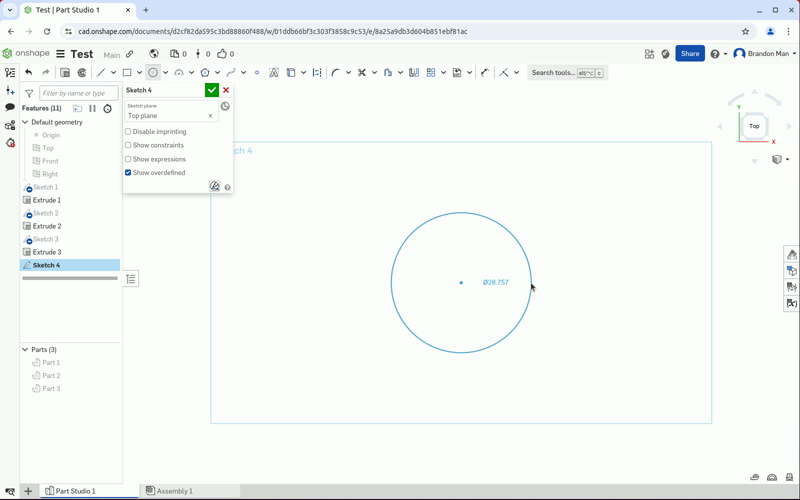
key(c)
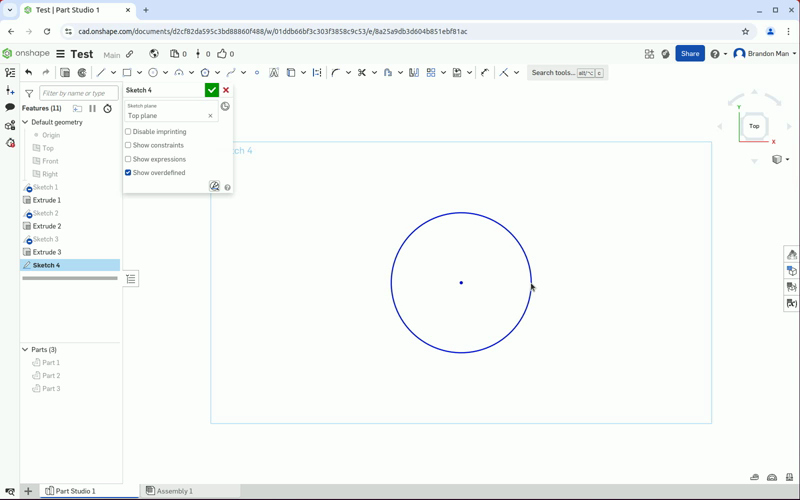
key_down(shift)
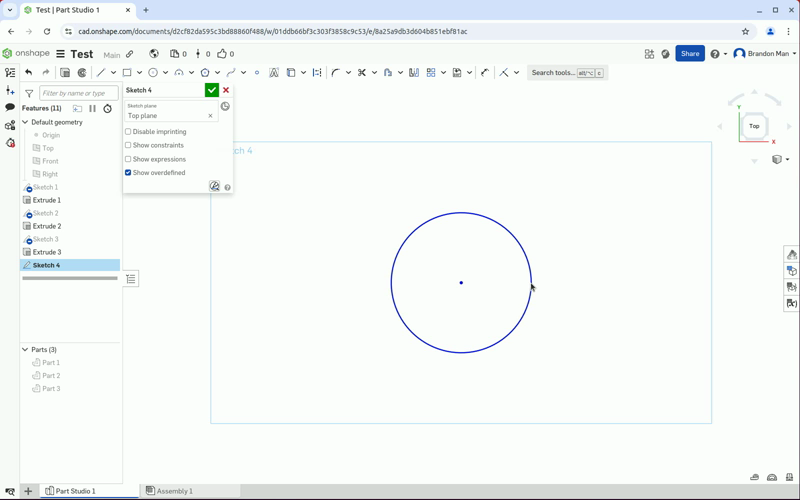
mouse_move(461, 282)
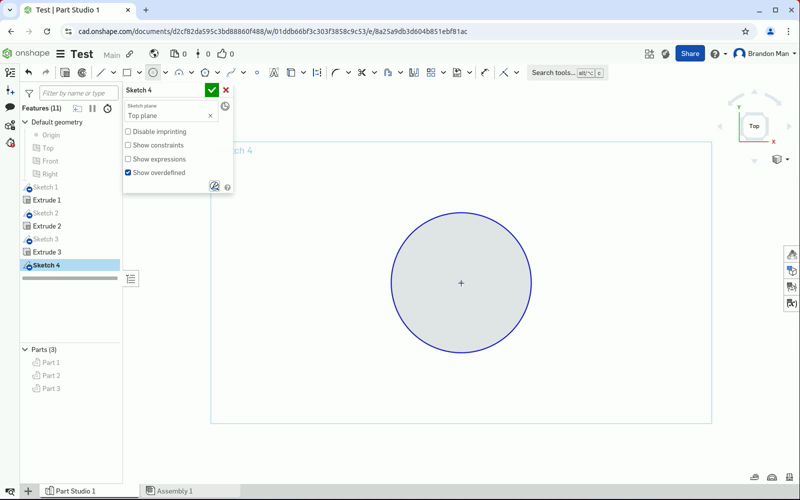
click(461, 282)
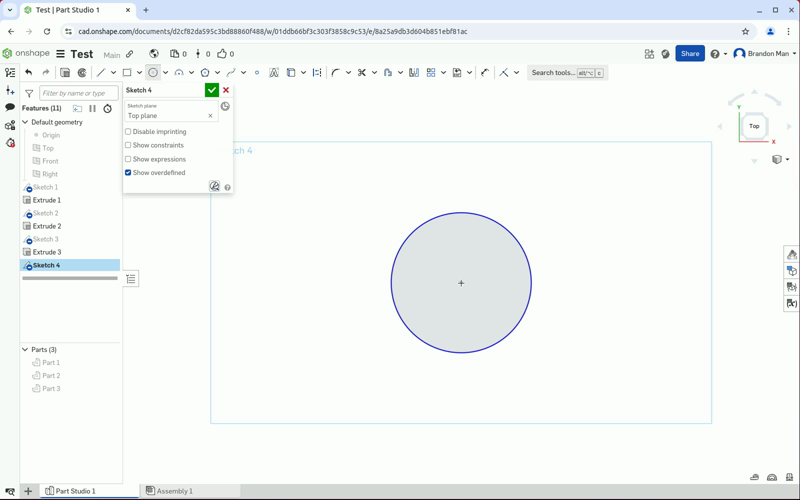
key_up(shift)
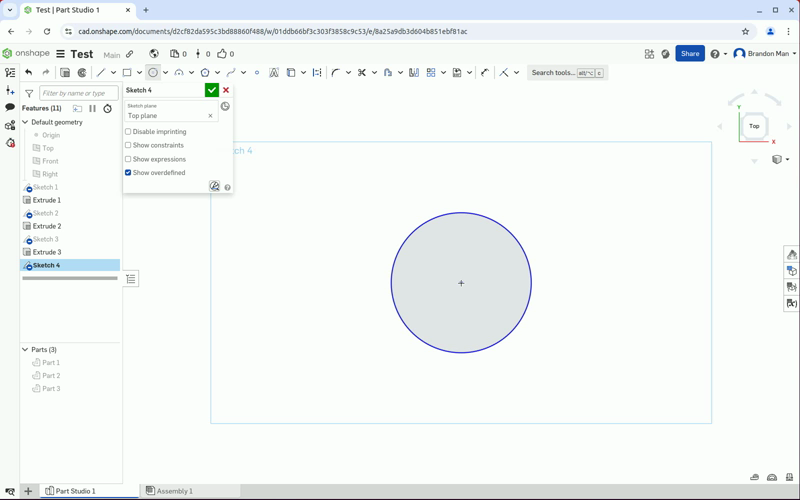
mouse_move(523, 282)
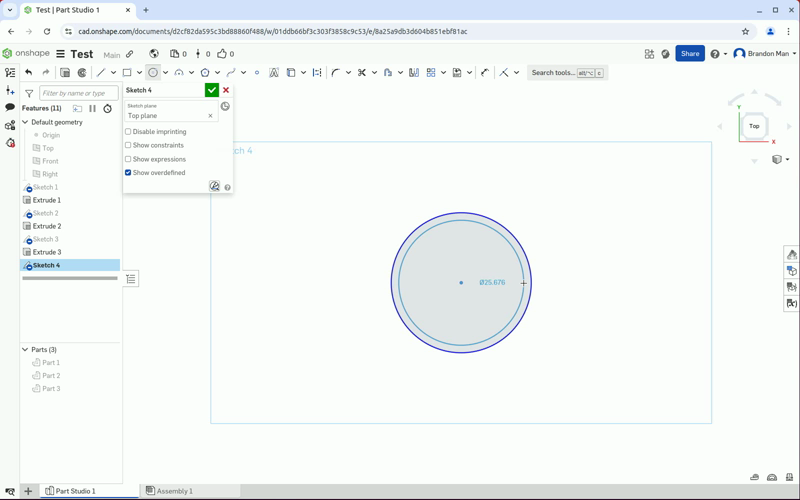
click(523, 282)
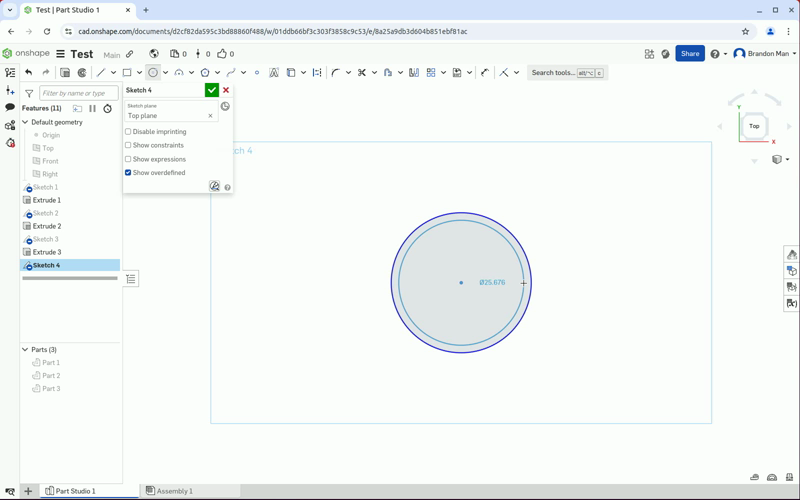
key(esc)
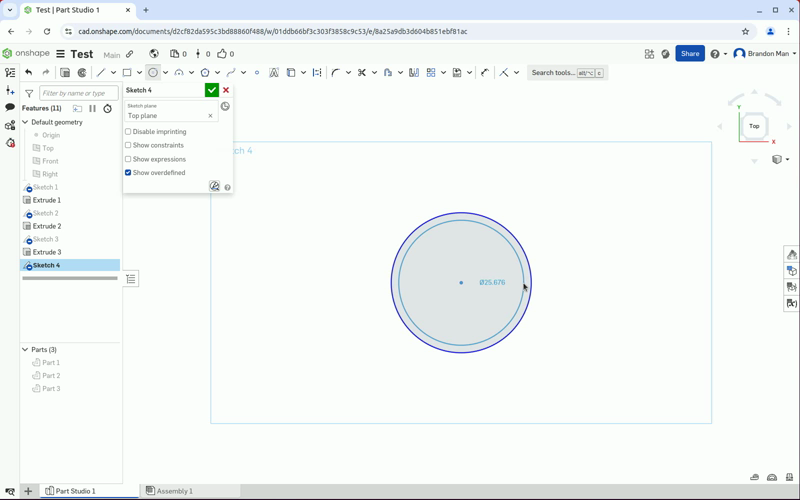
mouse_move(402, 254)
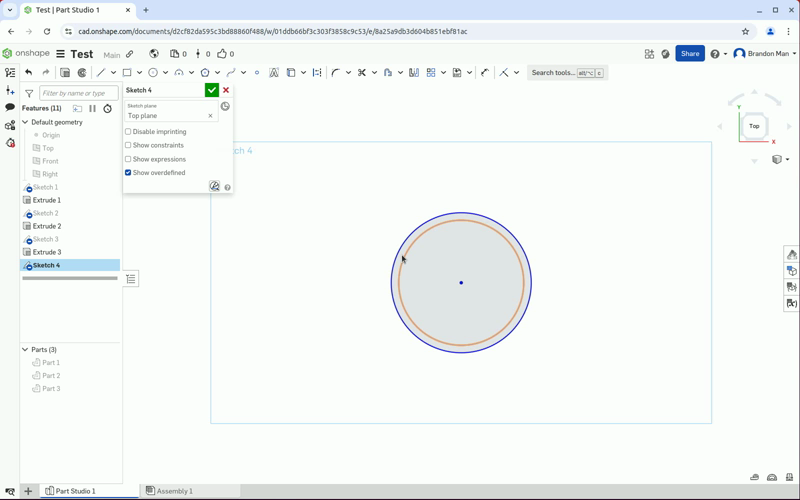
click(402, 254)
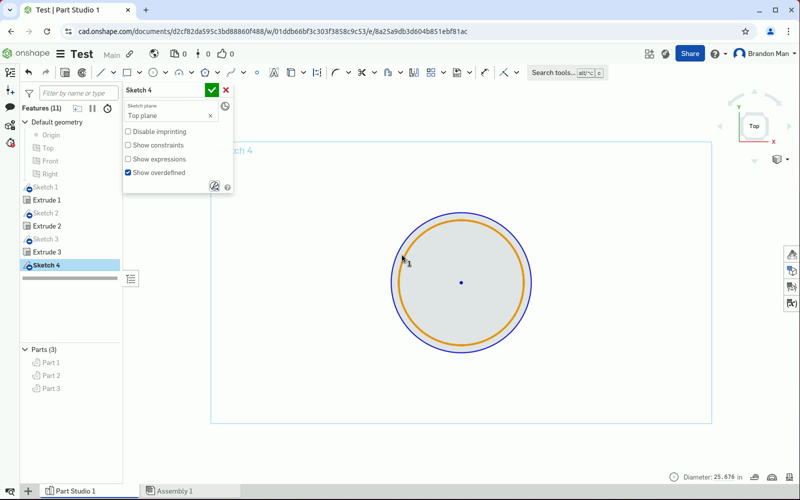
mouse_move(73, 352)
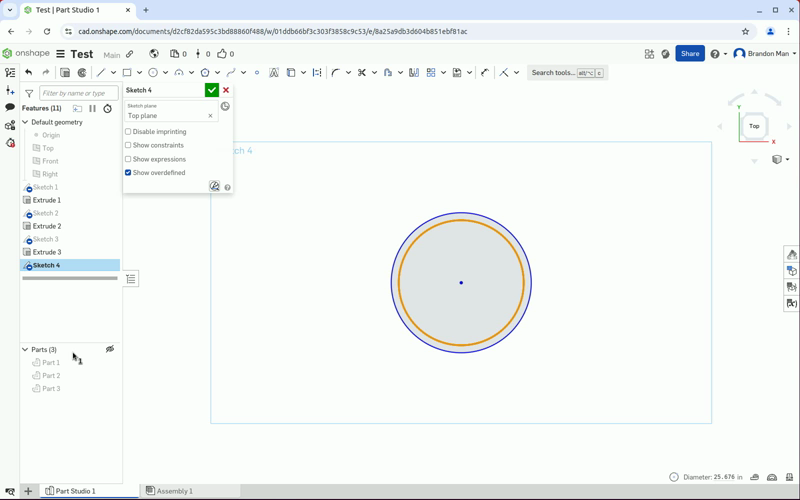
key(shift+y)
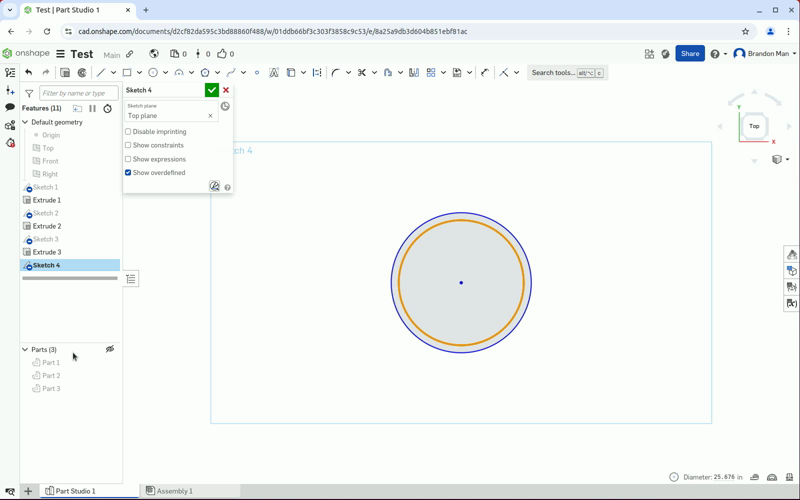
key(shift+e)
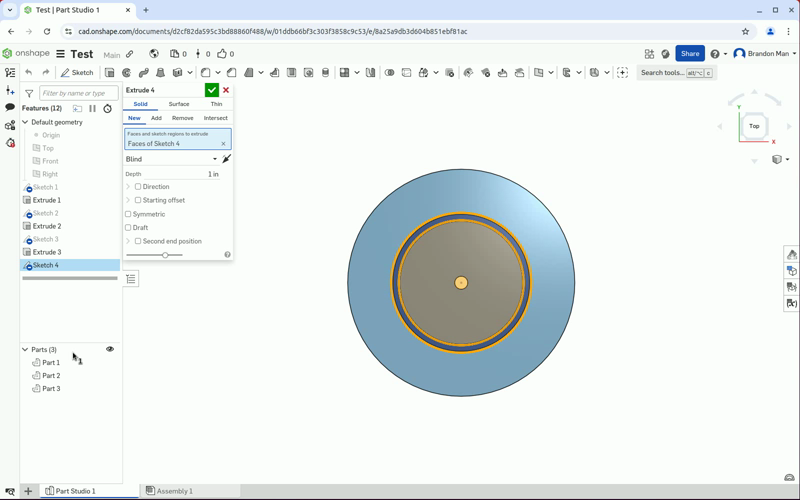
mouse_move(143, 106)
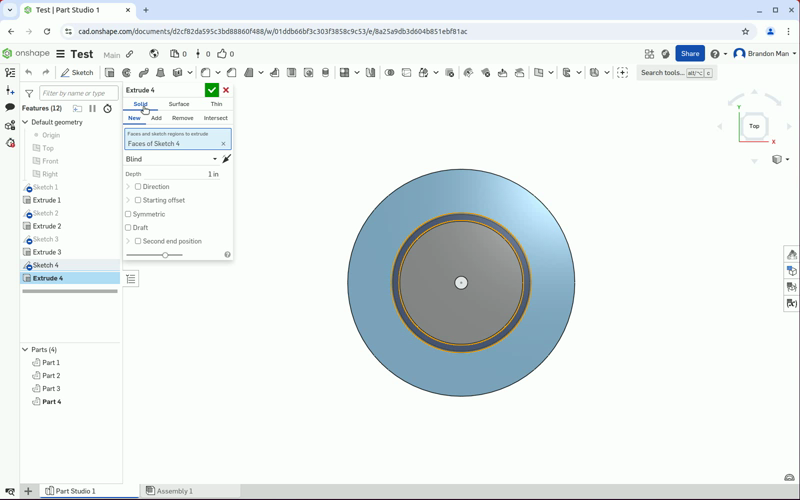
click(143, 106)
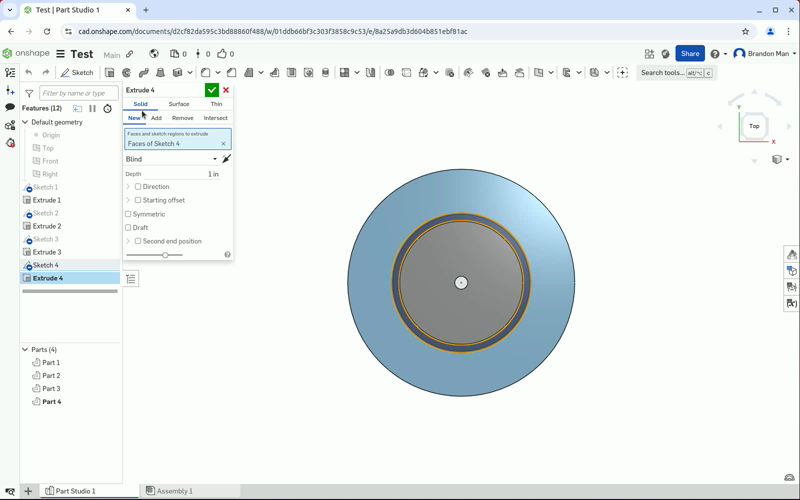
mouse_move(137, 120)
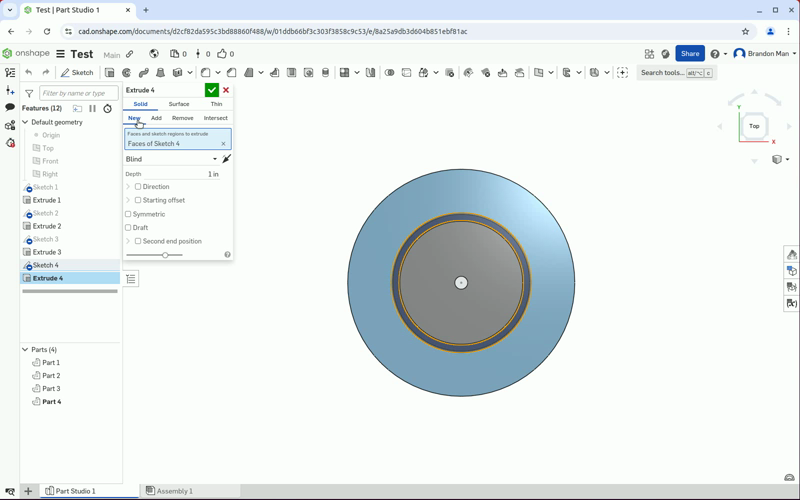
click(137, 120)
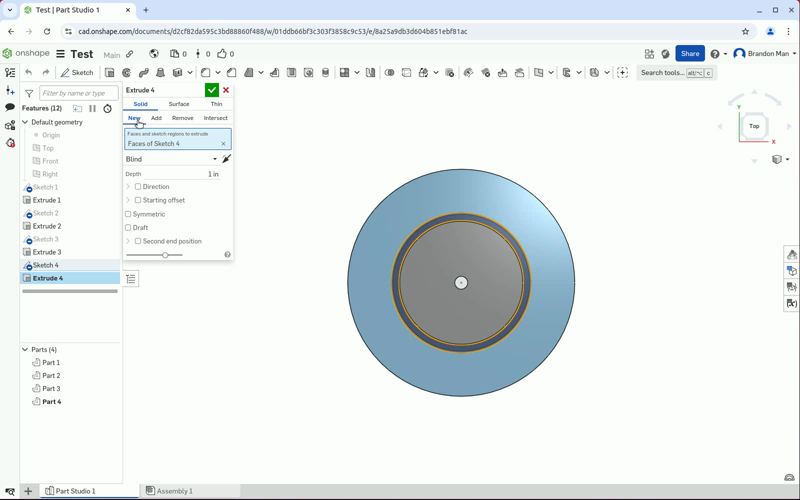
key(tab, 4)
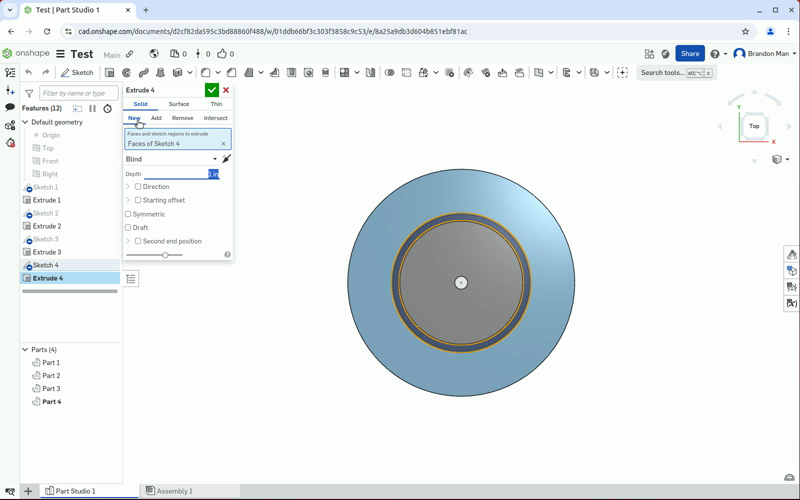
text(17.331)
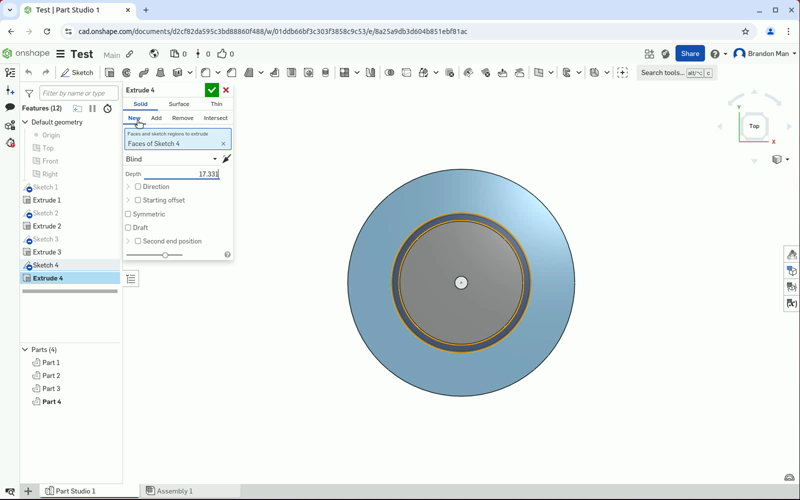
key(enter)
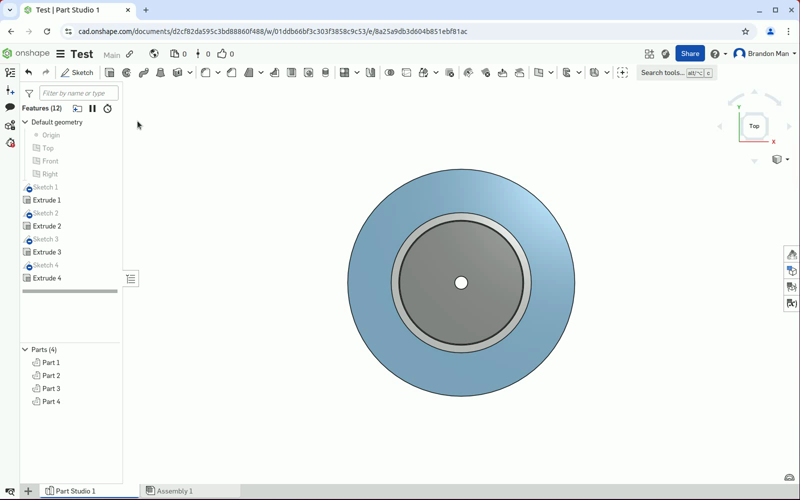
key(shift+h)
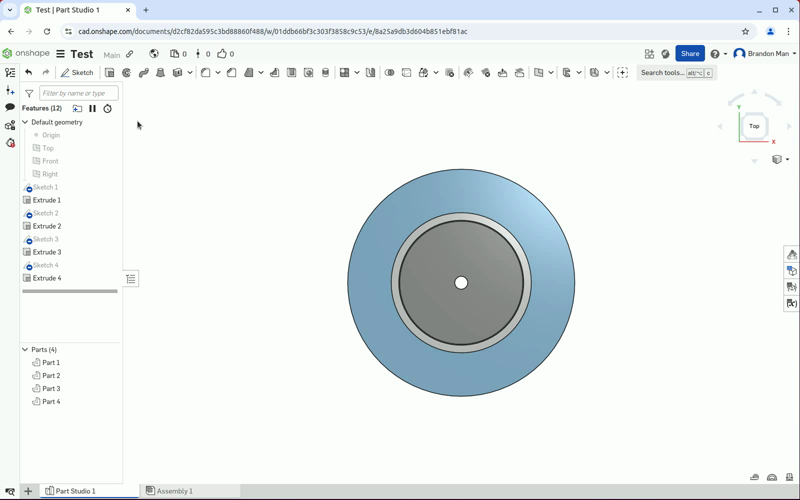
key(shift+h)
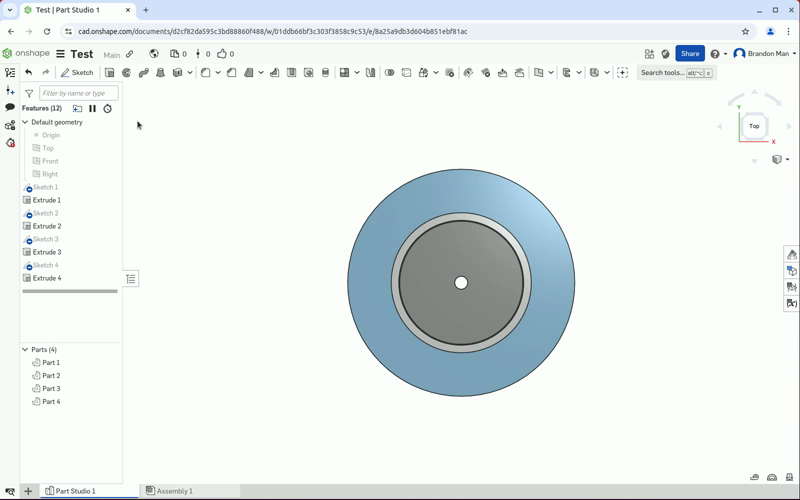
mouse_move(73, 189)
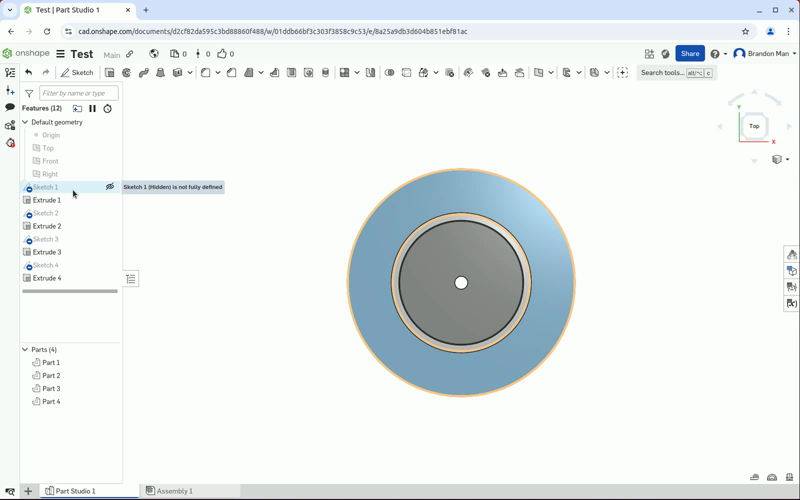
click(73, 189)
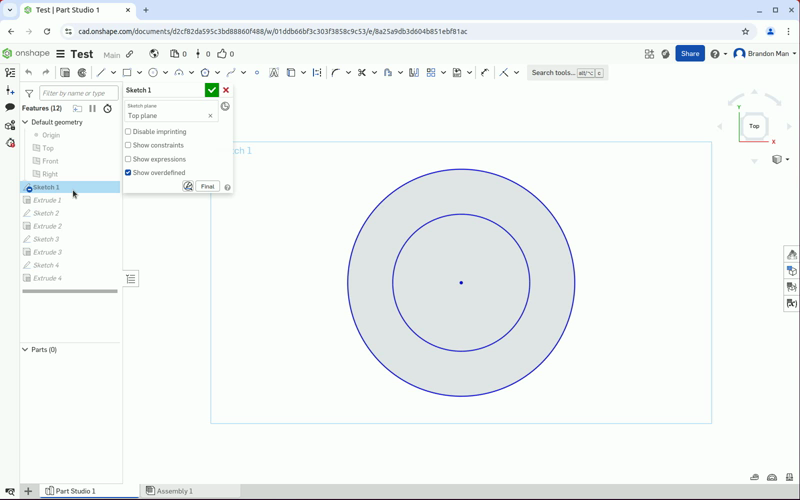
mouse_move(229, 92)
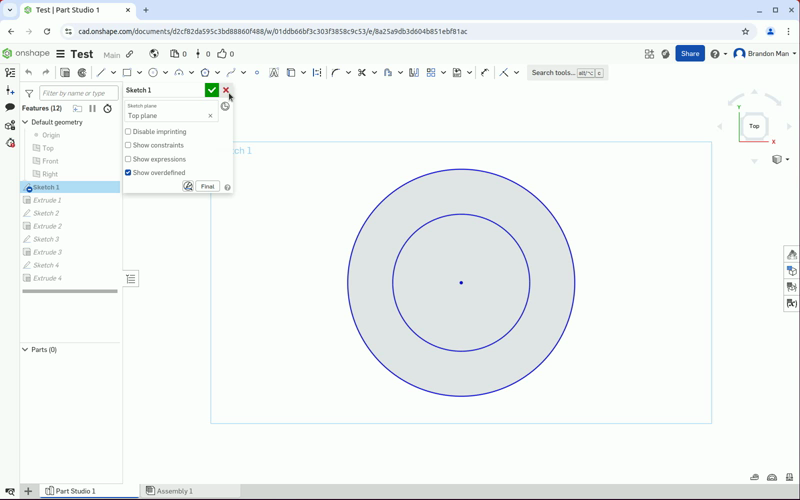
click(229, 92)
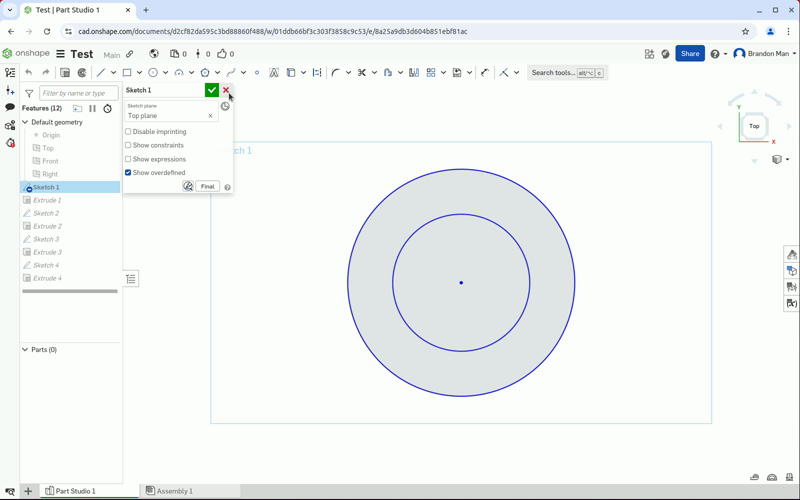
key(shift+s)
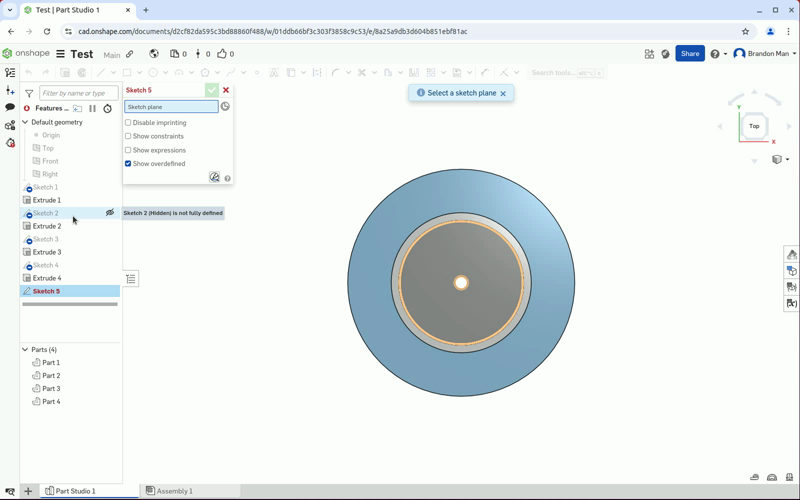
scroll(3)
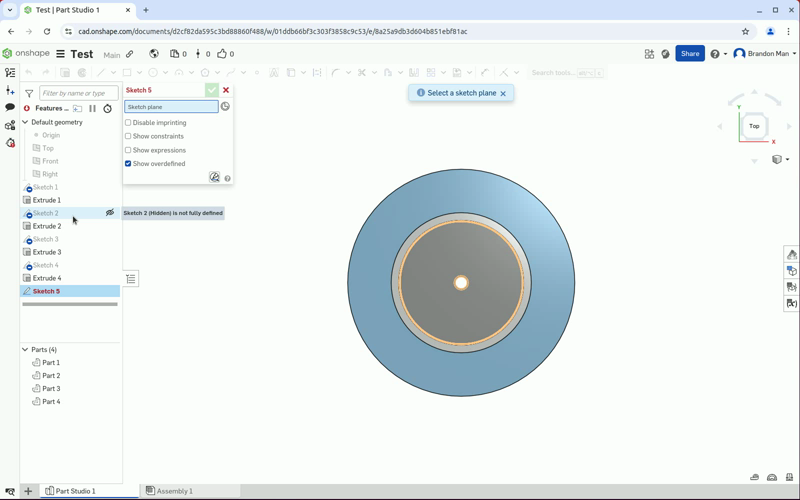
mouse_move(73, 150)
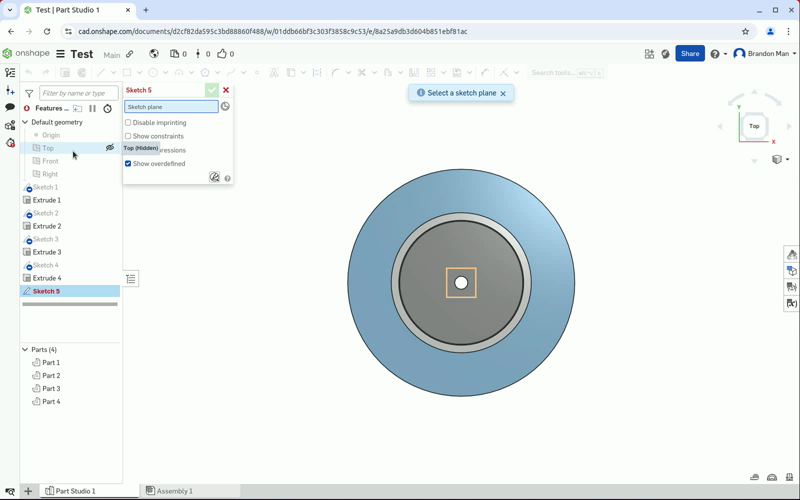
click(73, 150)
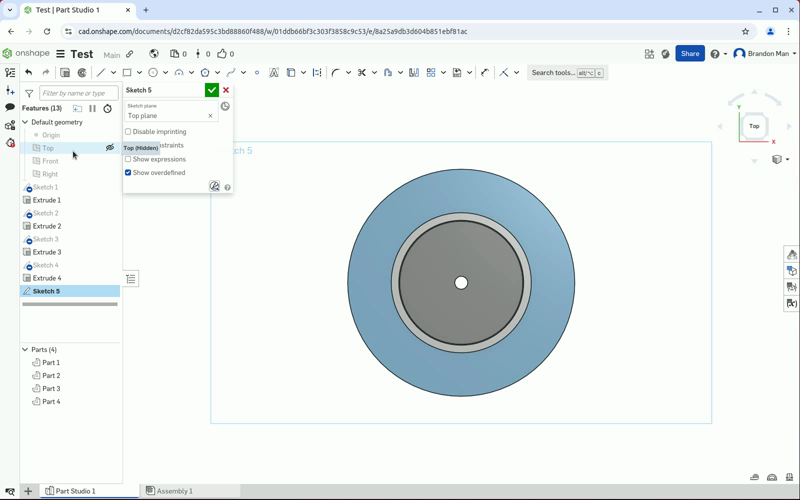
mouse_move(73, 352)
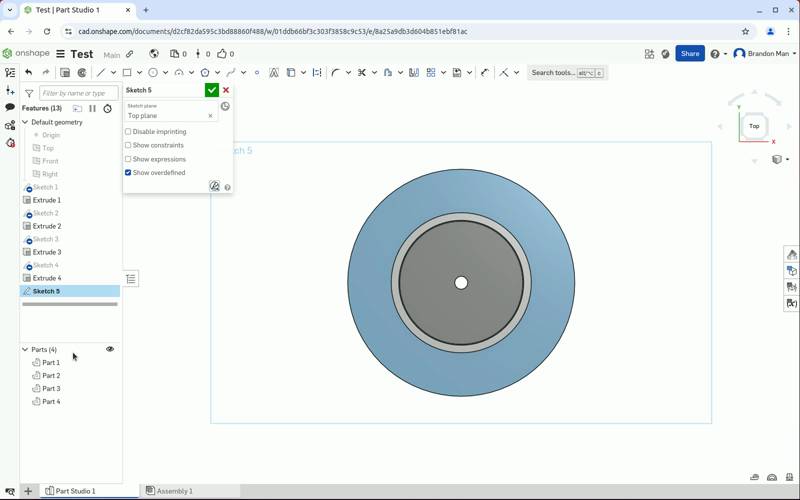
key(y)
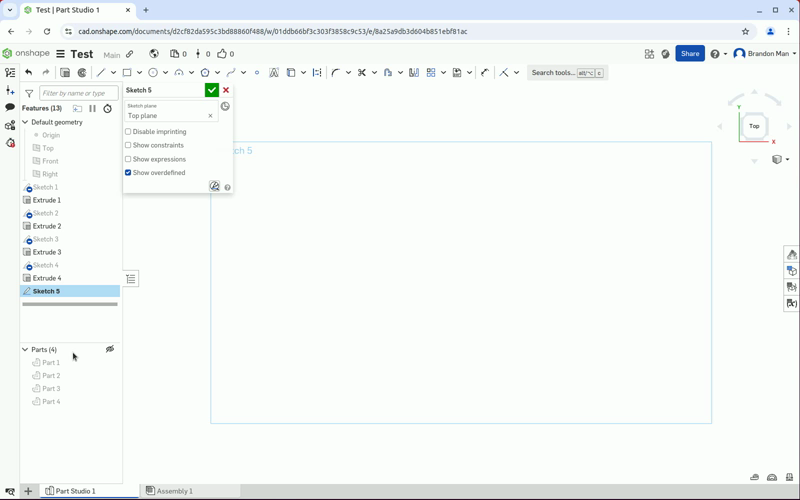
key(c)
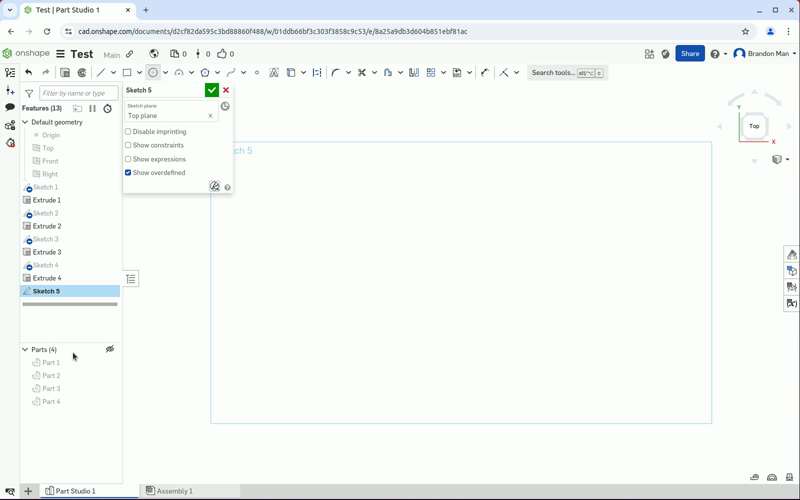
key_down(shift)
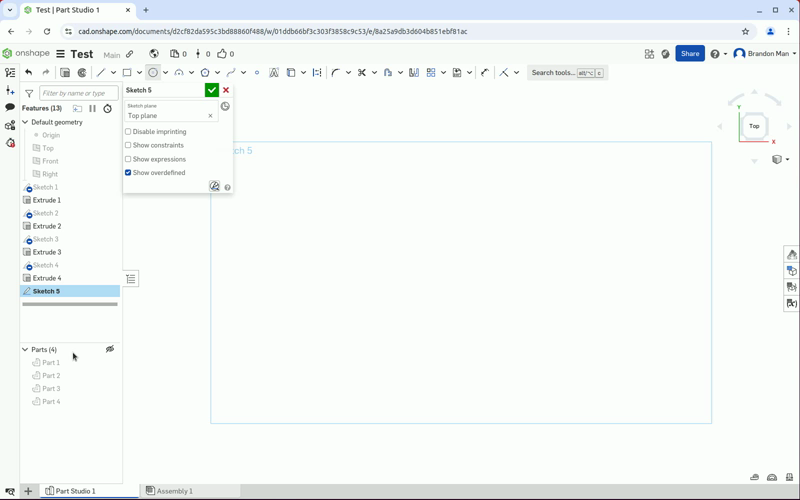
mouse_move(461, 282)
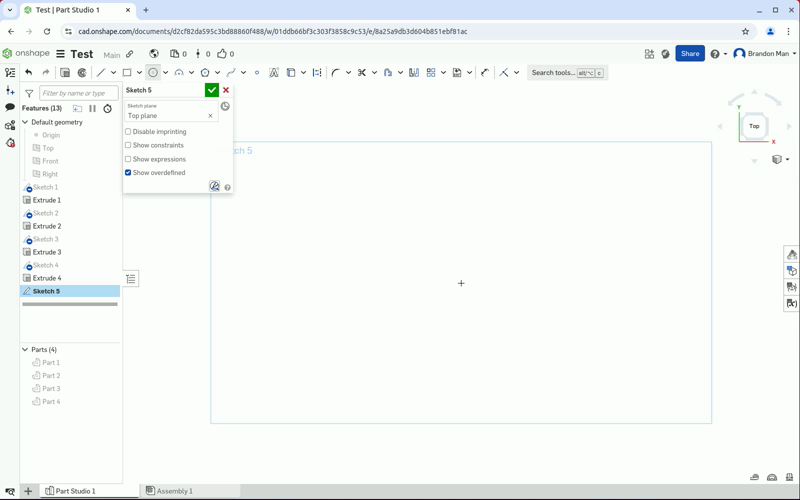
click(461, 282)
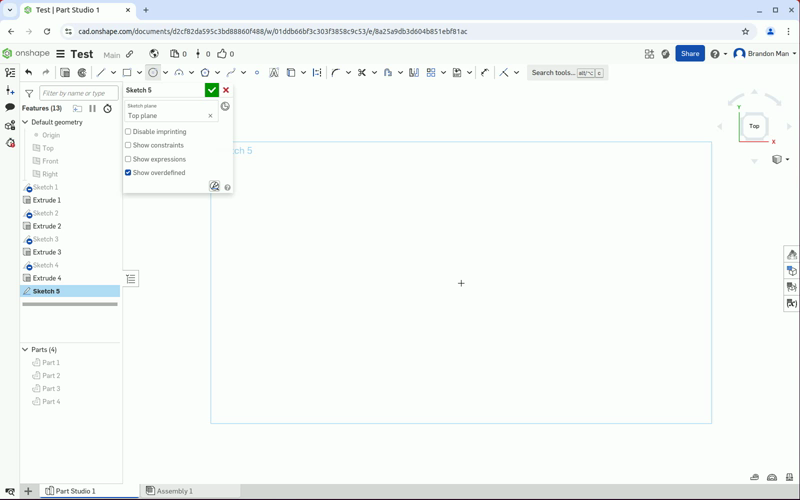
key_up(shift)
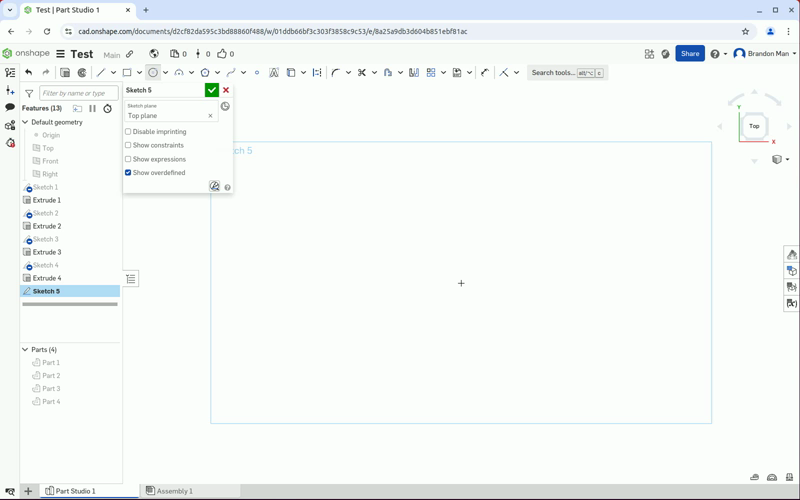
mouse_move(574, 282)
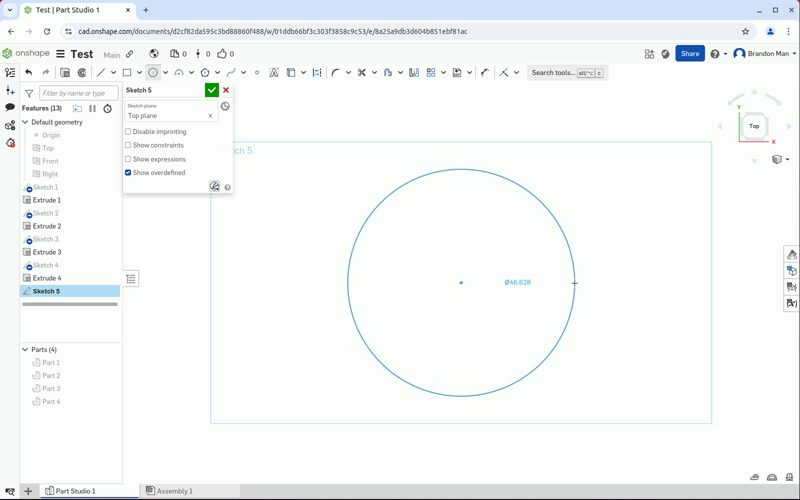
click(574, 282)
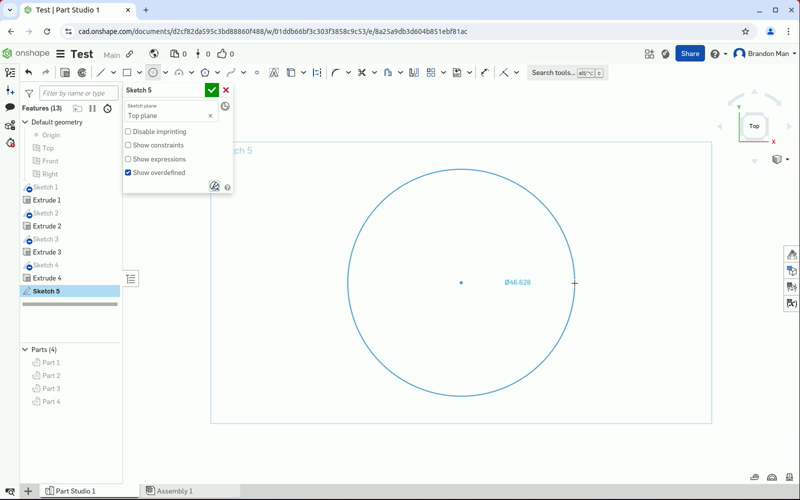
key(esc)
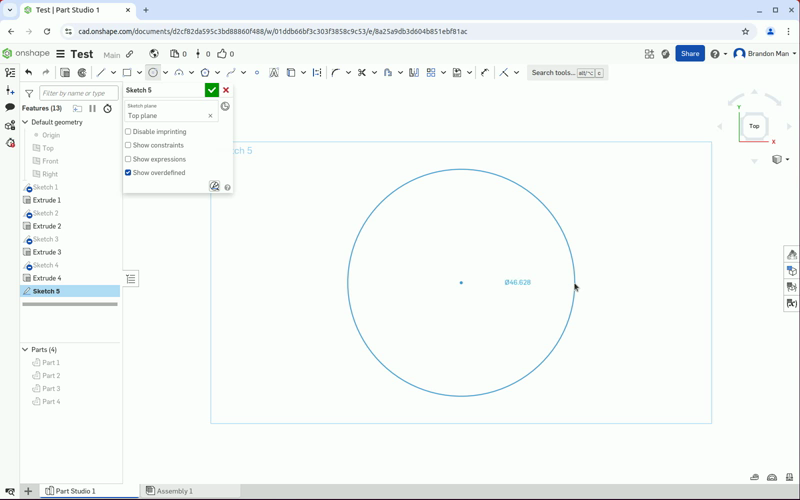
key(c)
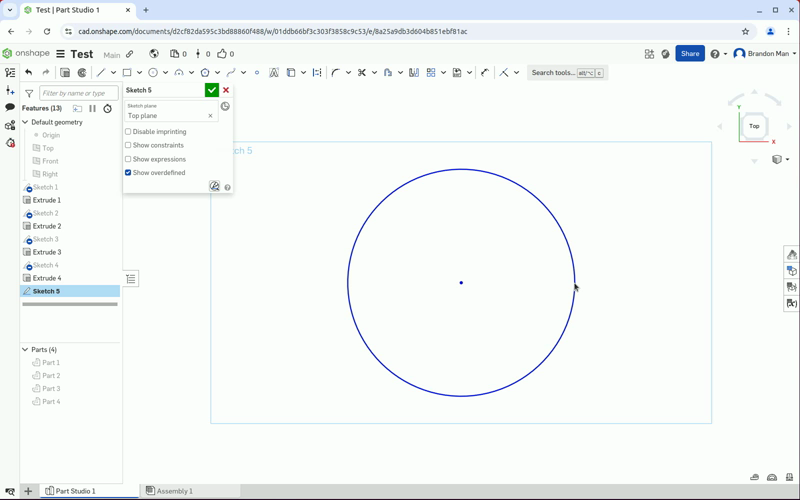
key_down(shift)
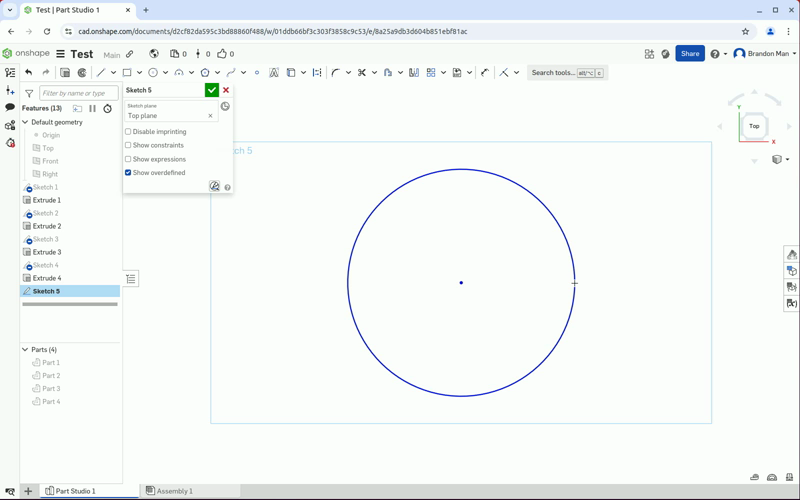
mouse_move(461, 282)
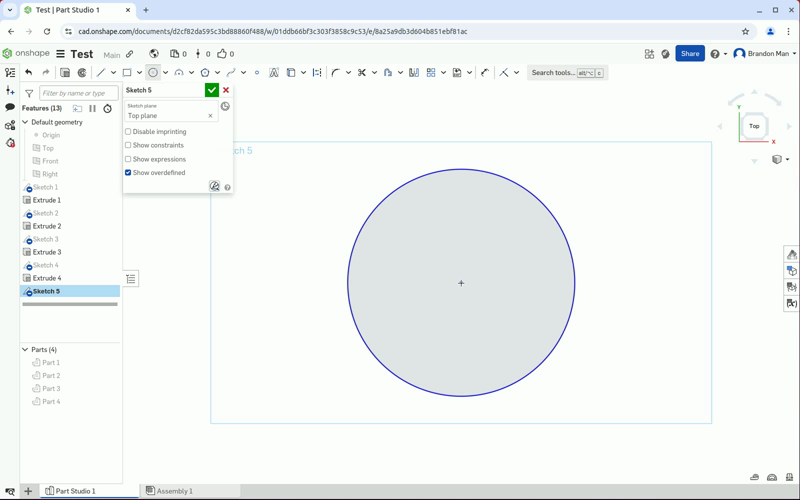
click(461, 282)
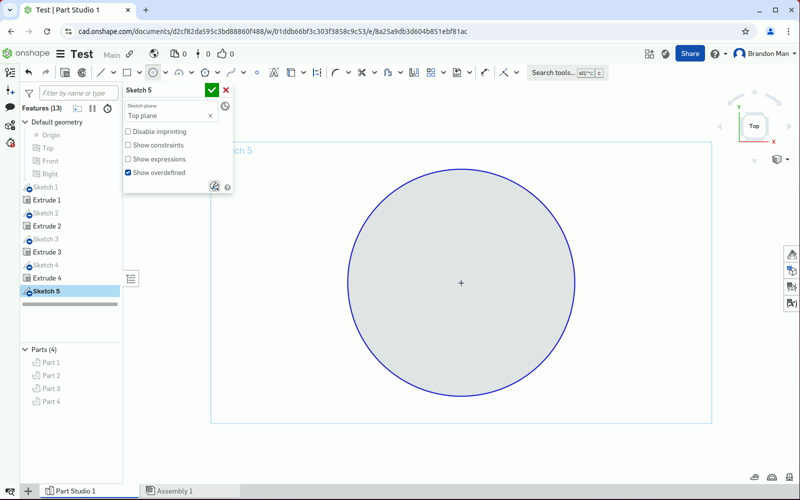
key_up(shift)
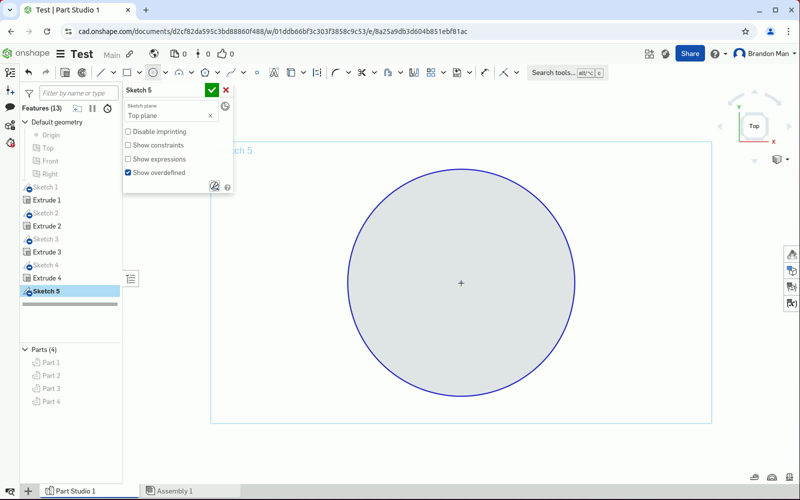
mouse_move(529, 282)
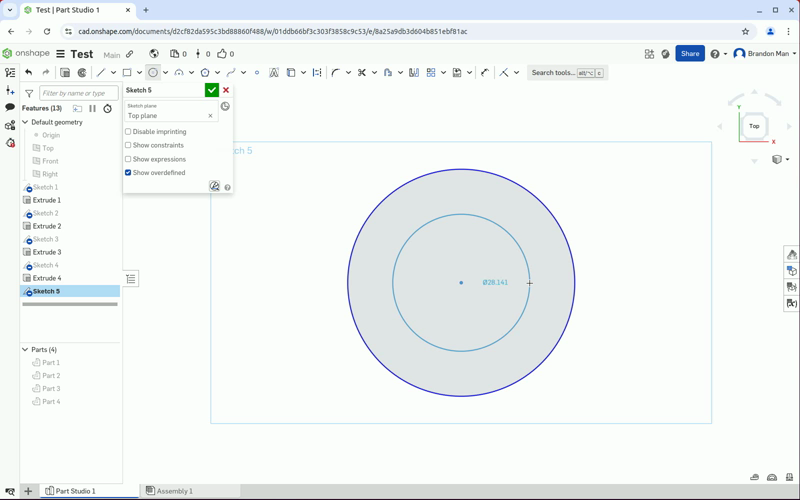
click(529, 282)
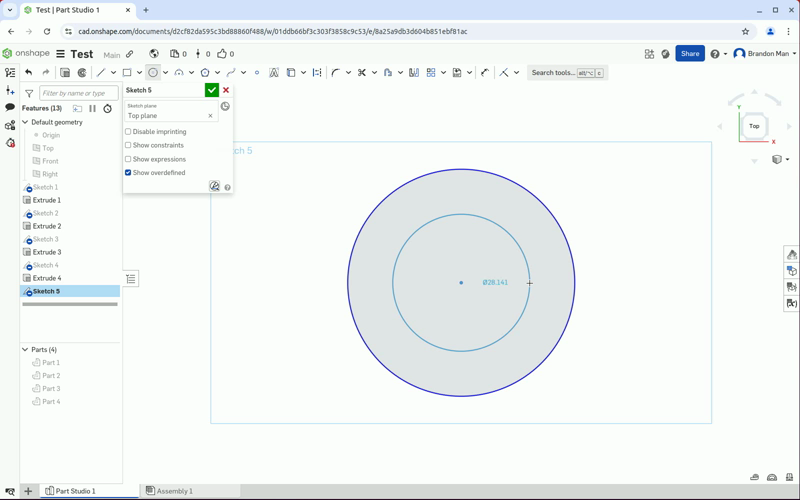
key(esc)
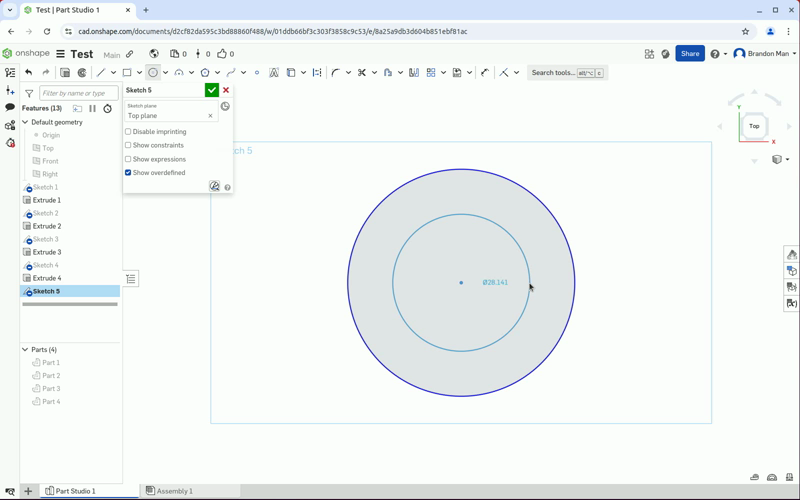
mouse_move(369, 298)
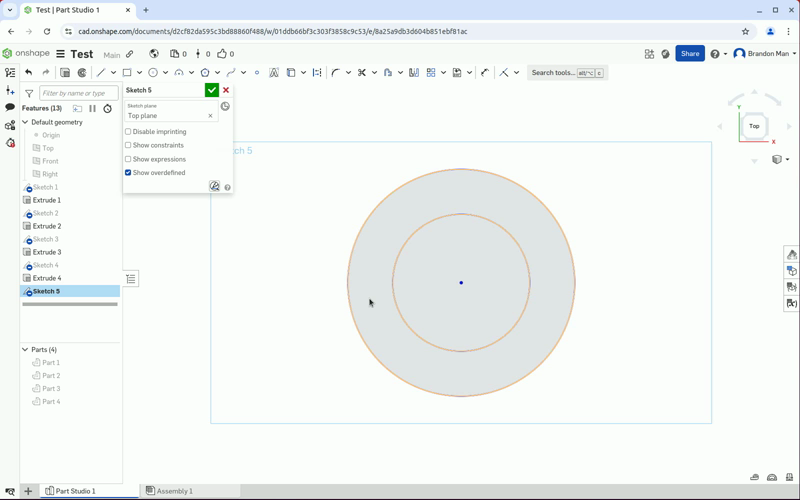
click(369, 298)
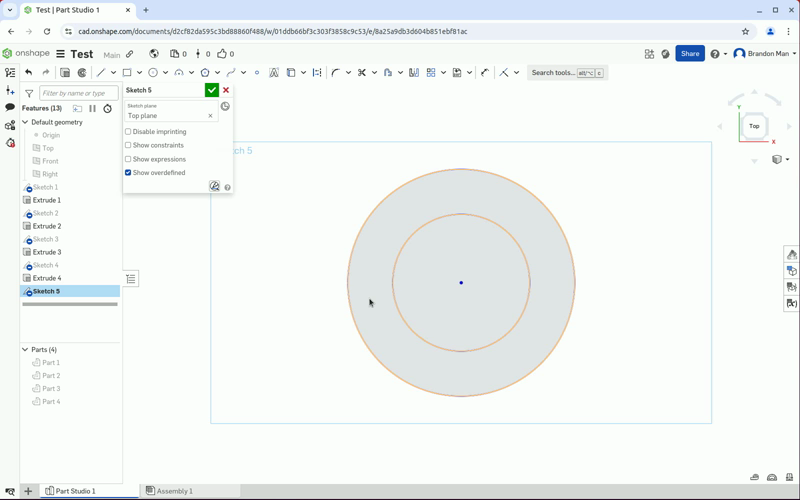
mouse_move(73, 352)
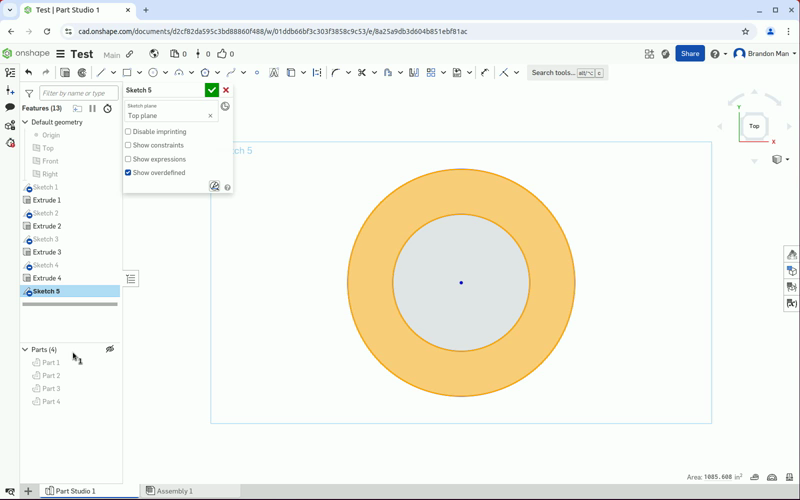
key(shift+y)
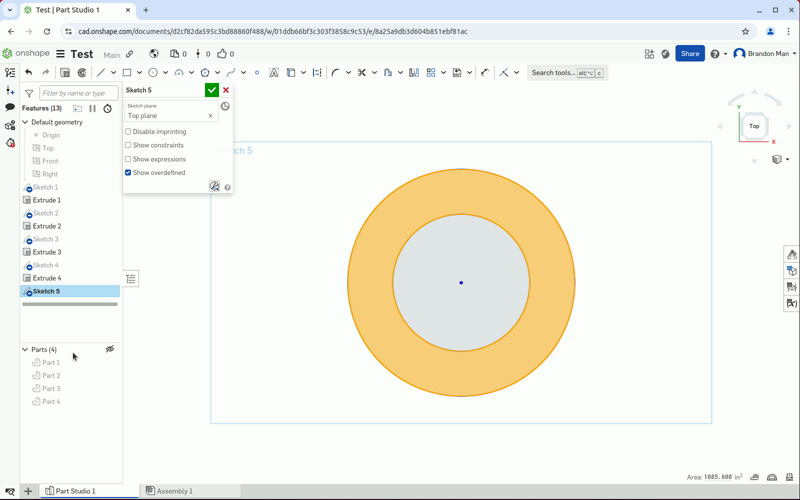
key(shift+e)
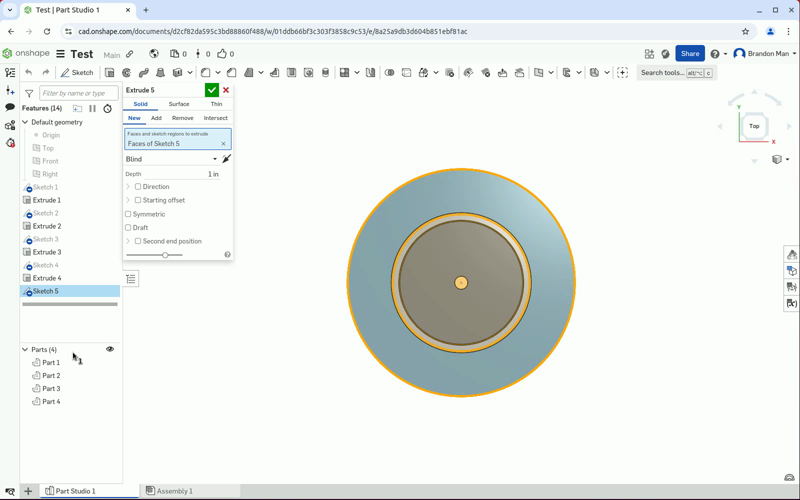
mouse_move(143, 106)
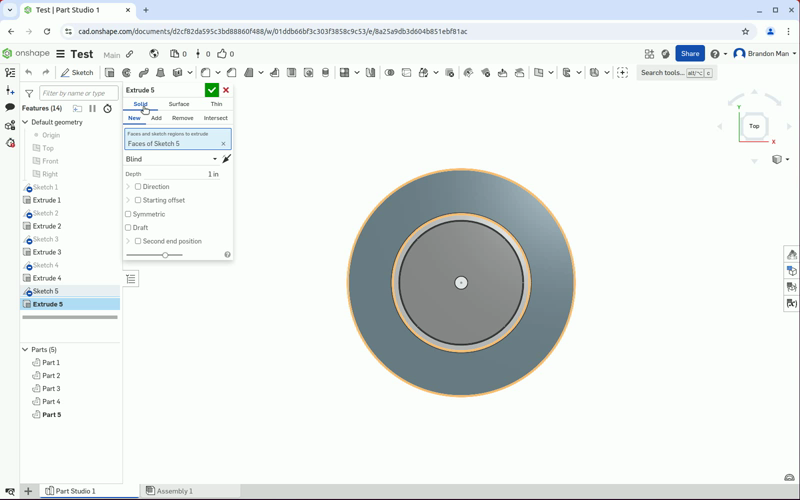
click(143, 106)
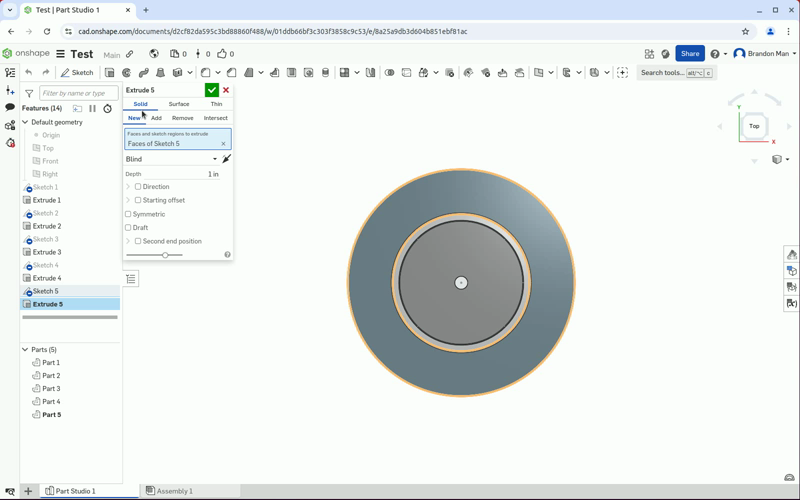
mouse_move(137, 120)
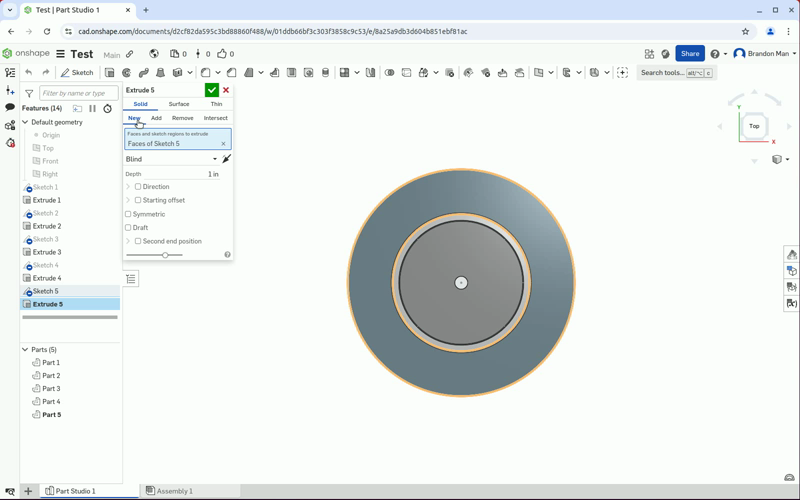
click(137, 120)
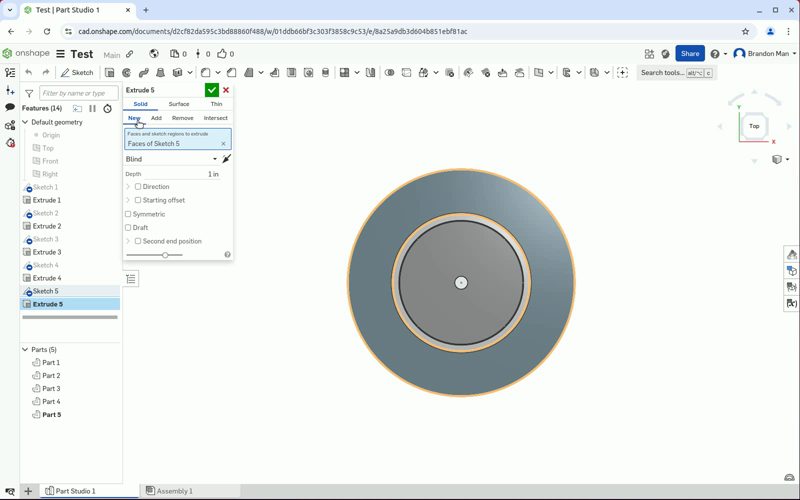
key(tab, 4)
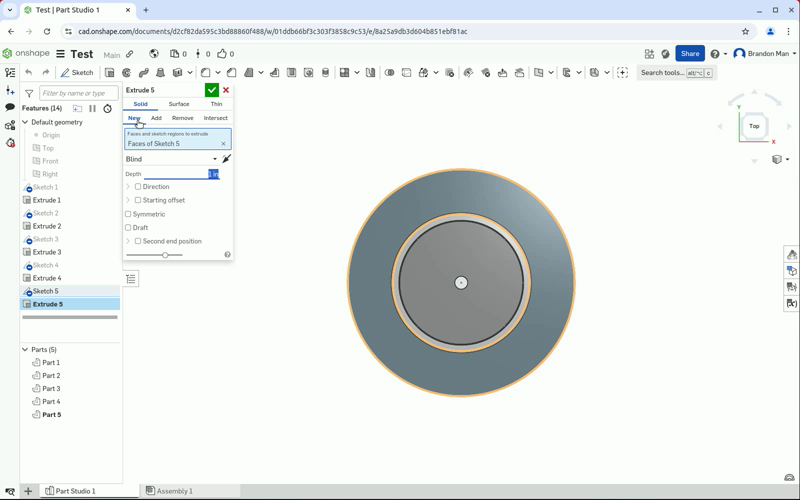
text(1.685)
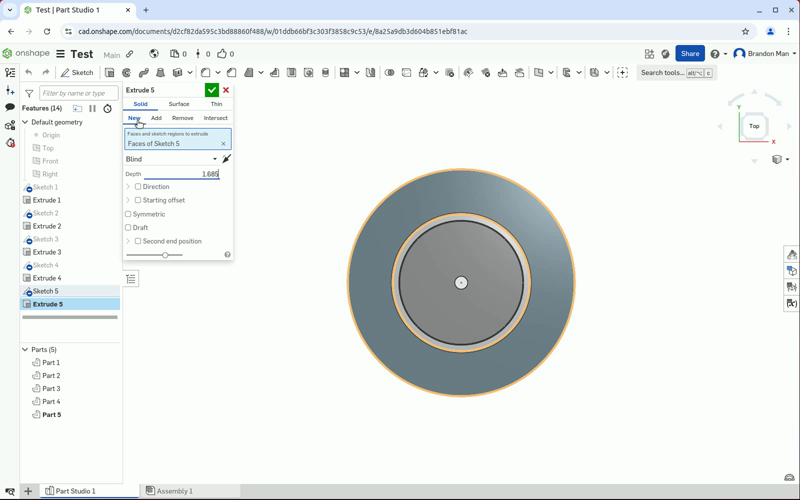
key(enter)
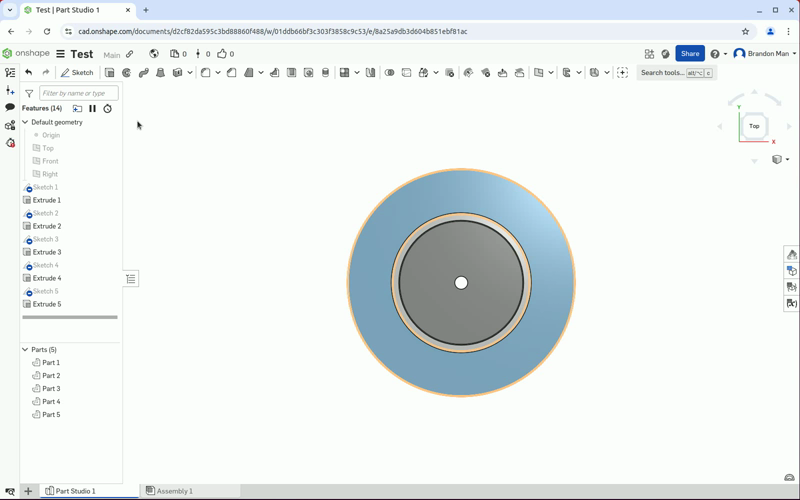
key(shift+h)
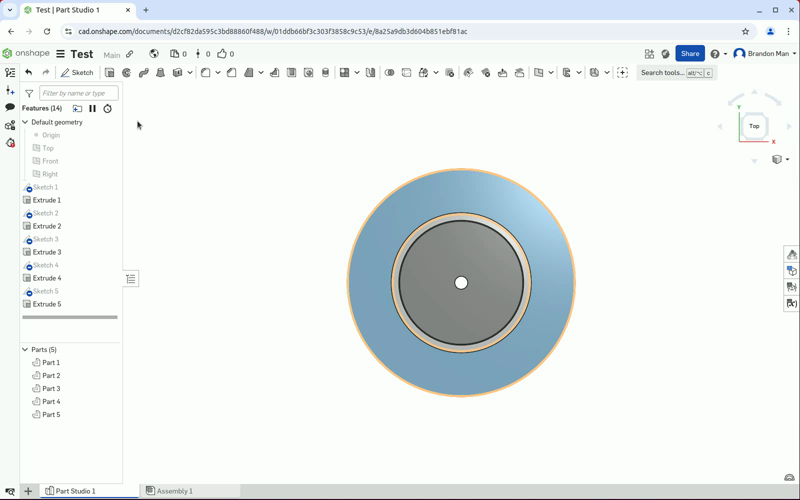
key(shift+h)
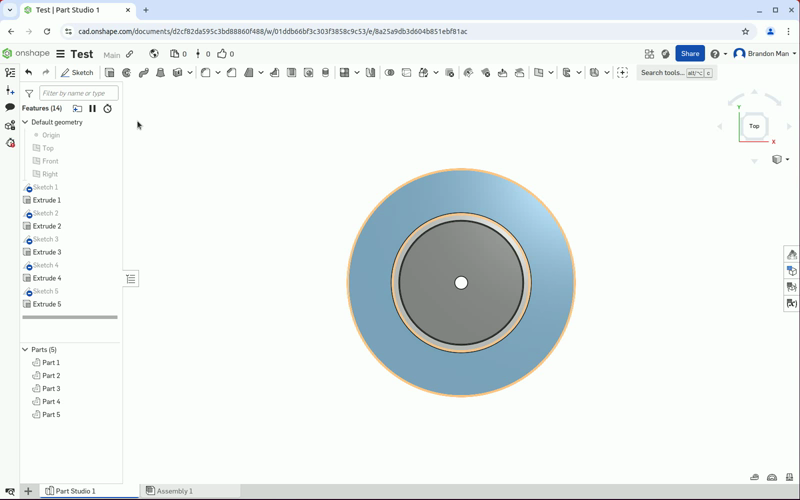
key(shift+7)
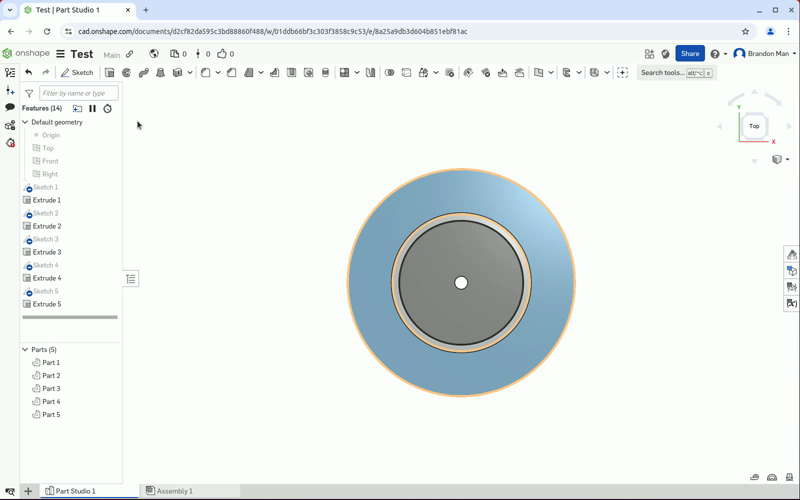
key(up, 3)
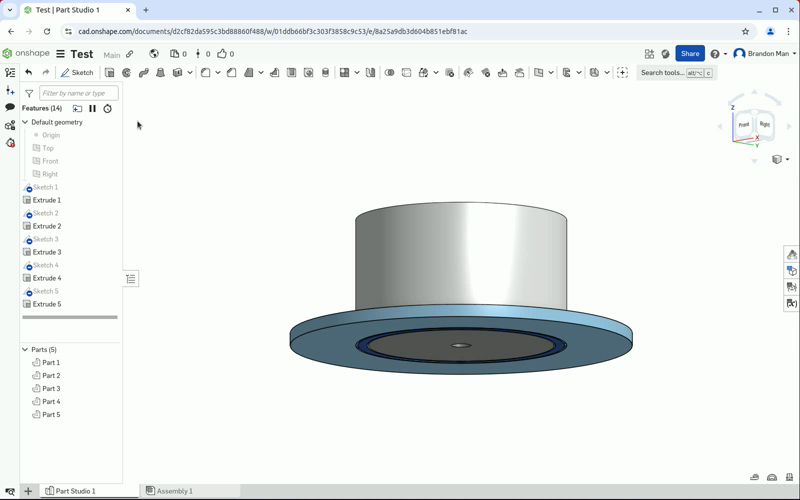
key(left, 3)
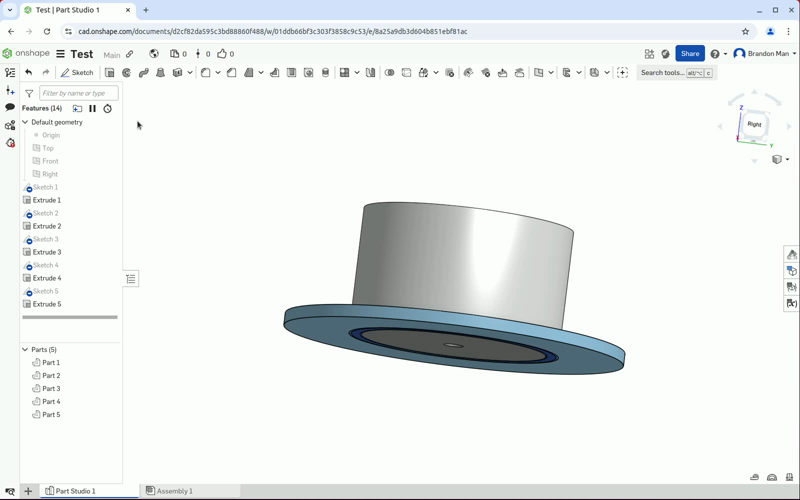
key(right, 3)
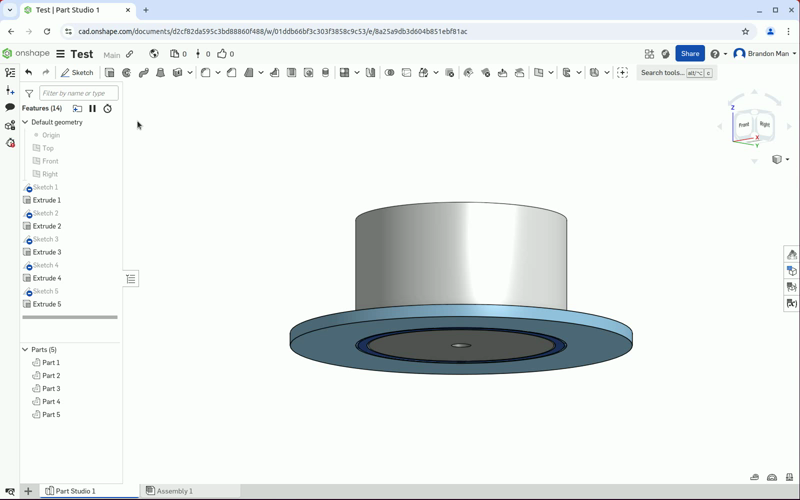
key(down, 3)
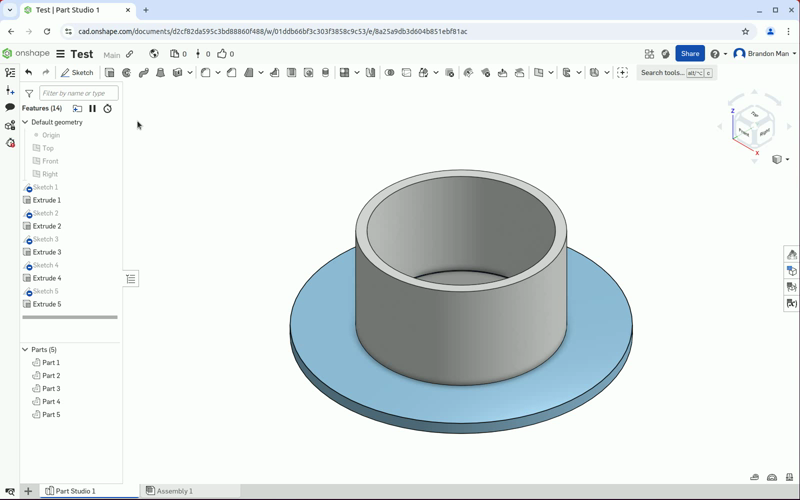
mouse_move(73, 189)
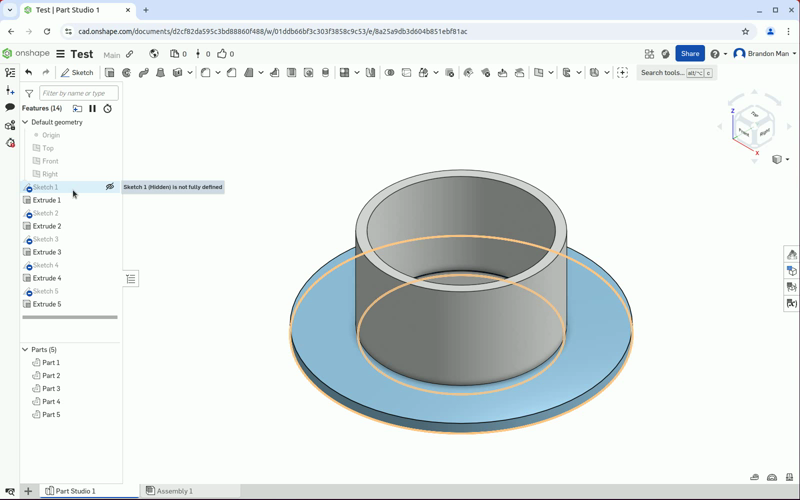
click(73, 189)